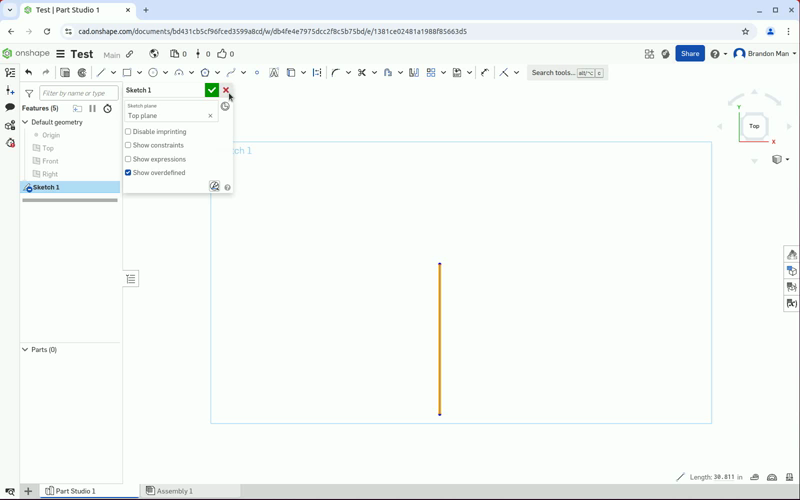
key(shift+h)
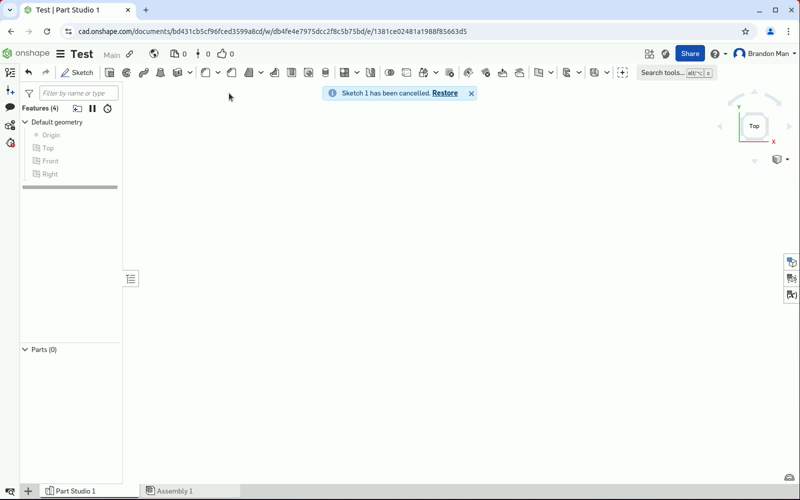
mouse_move(73, 352)
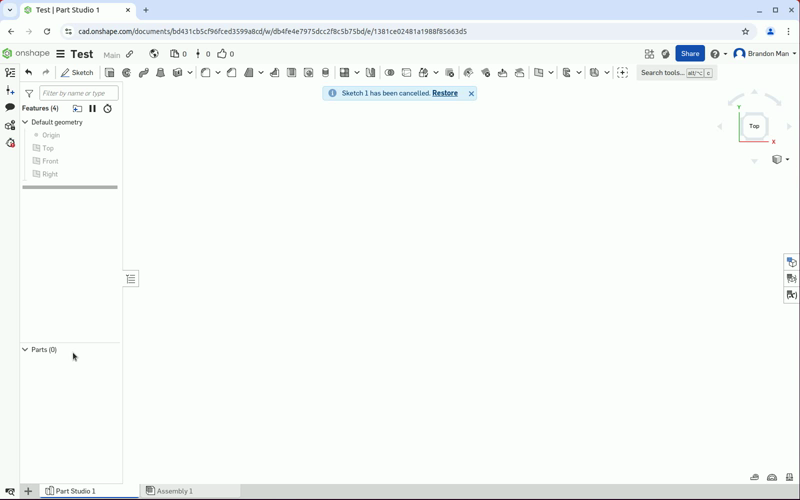
key(y)
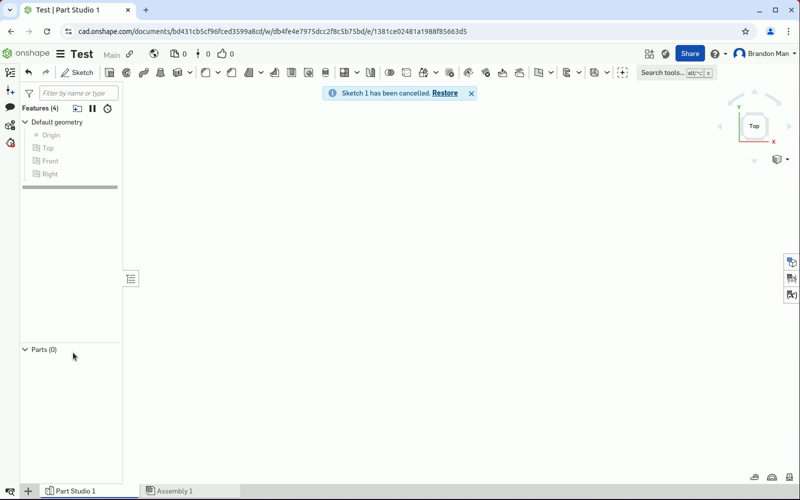
key(shift+p)
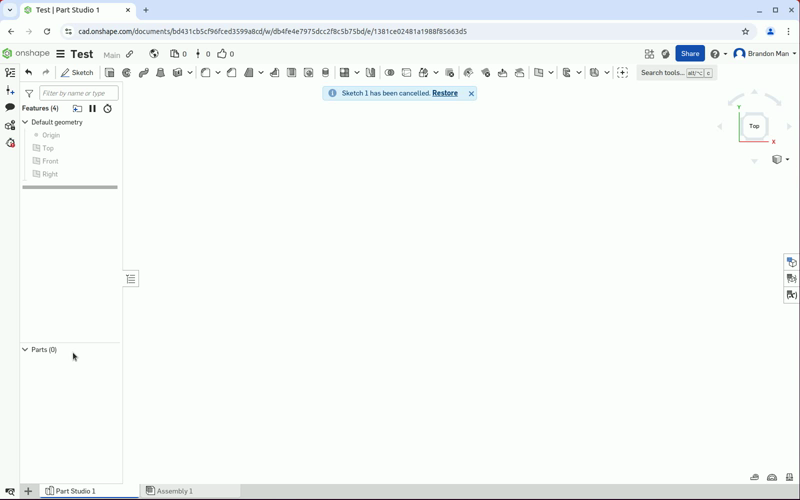
key(space)
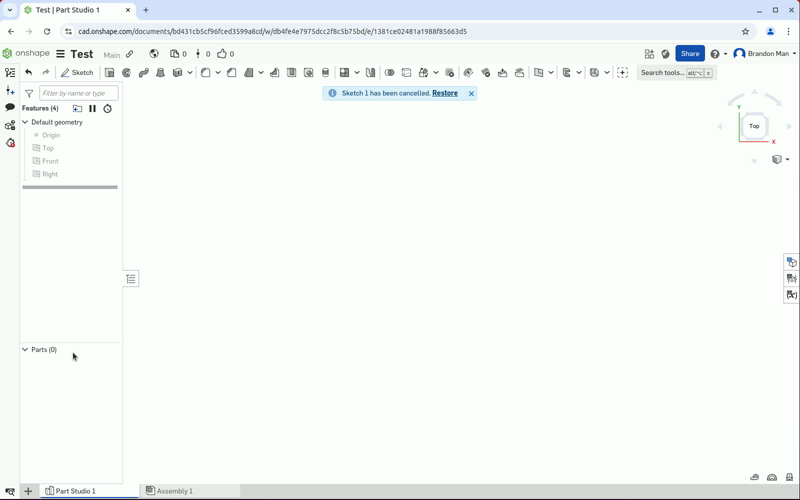
key_down(shift)
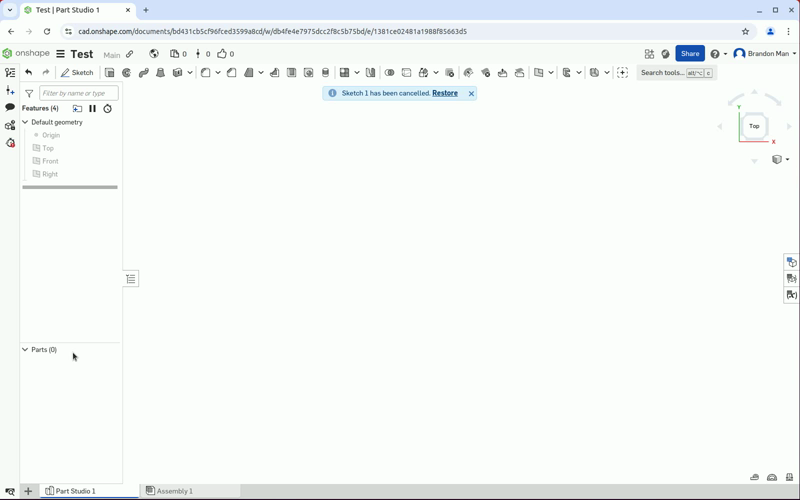
key(up)
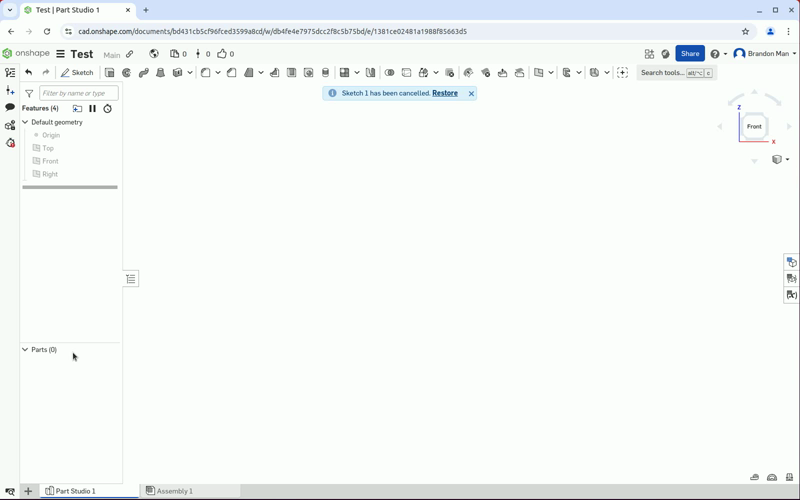
key_up(shift)
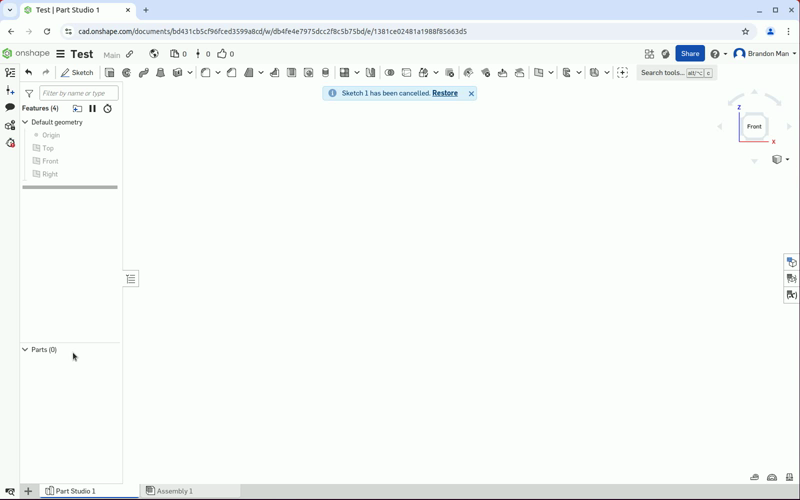
mouse_move(73, 352)
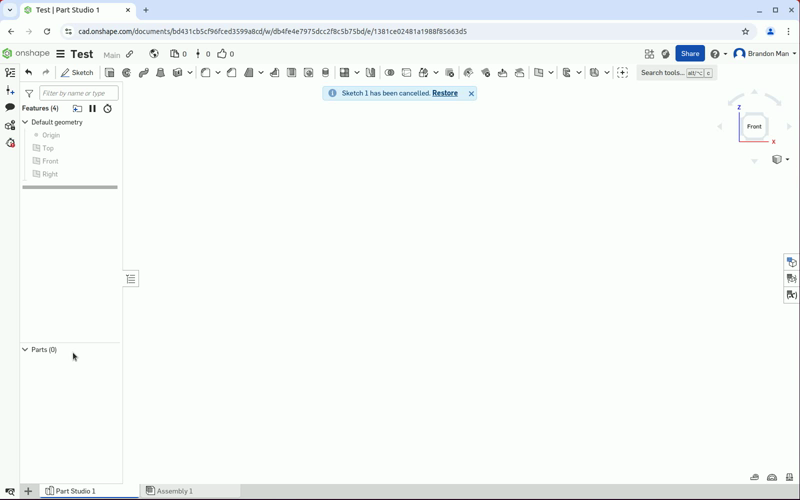
key(shift+y)
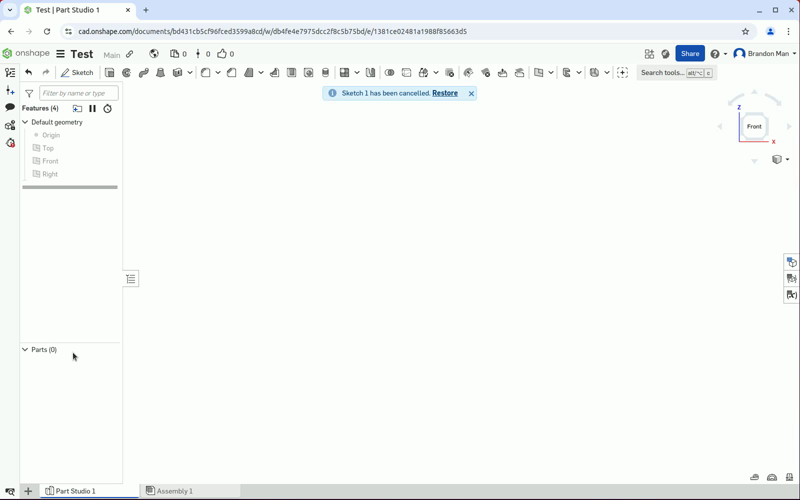
key(shift+s)
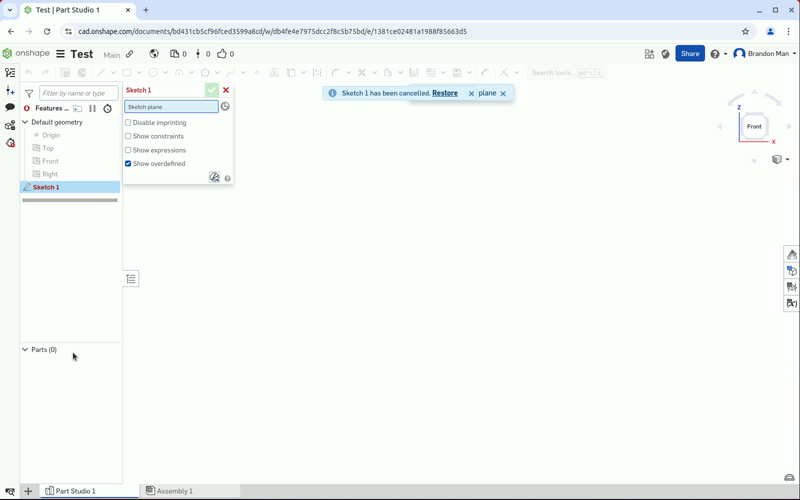
mouse_move(73, 163)
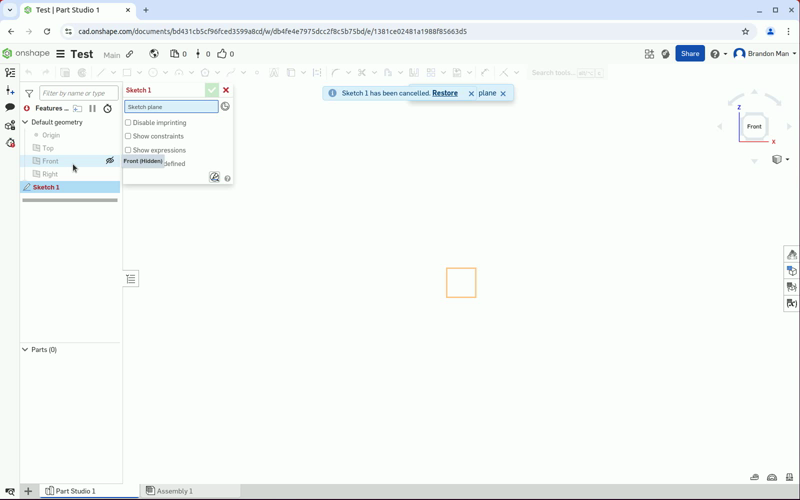
click(73, 163)
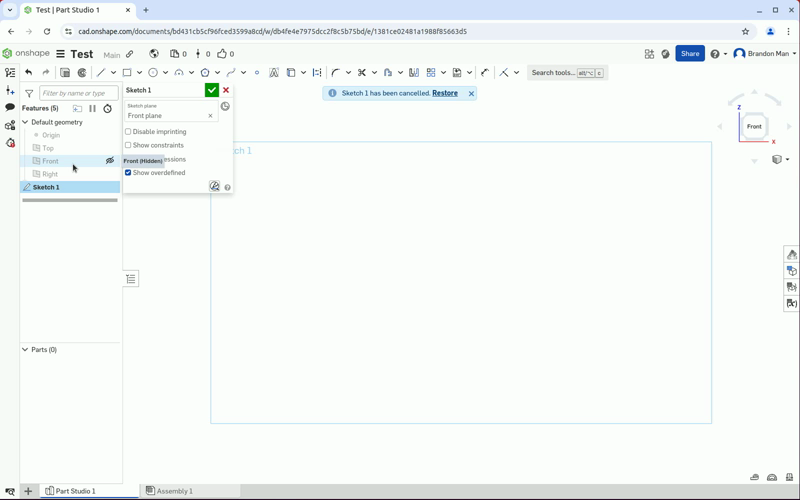
mouse_move(73, 352)
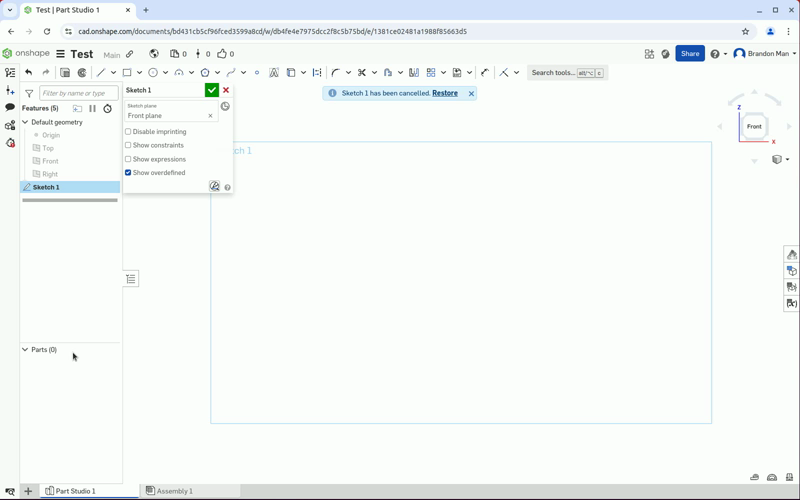
key(y)
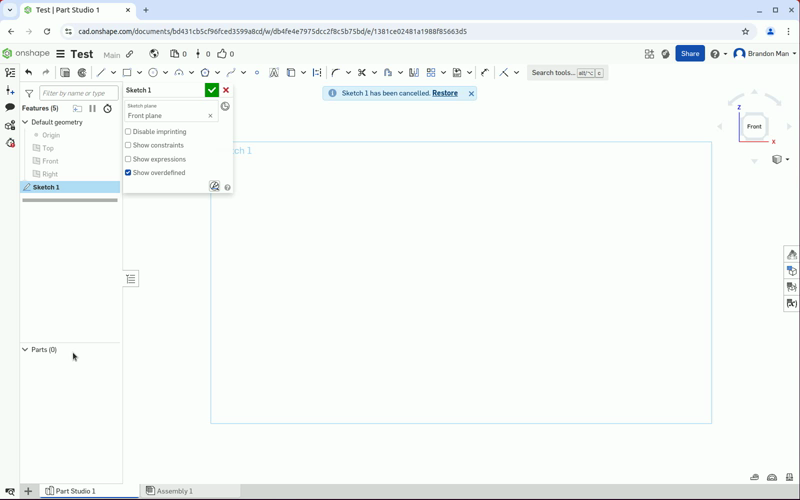
key(c)
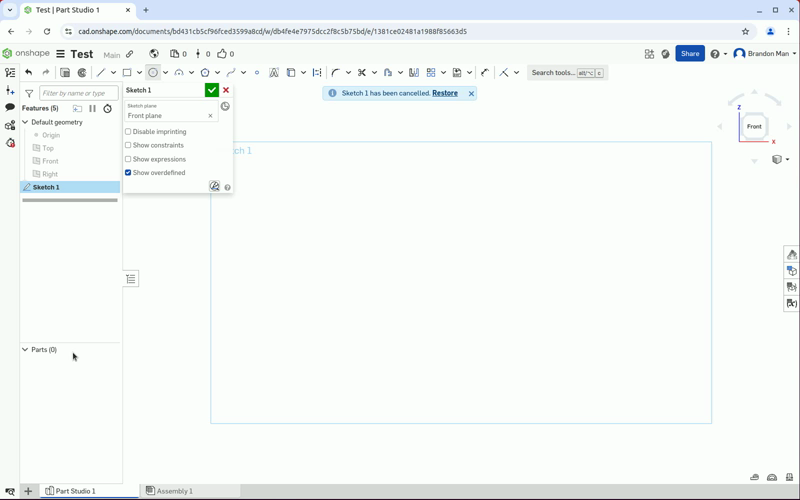
key_down(shift)
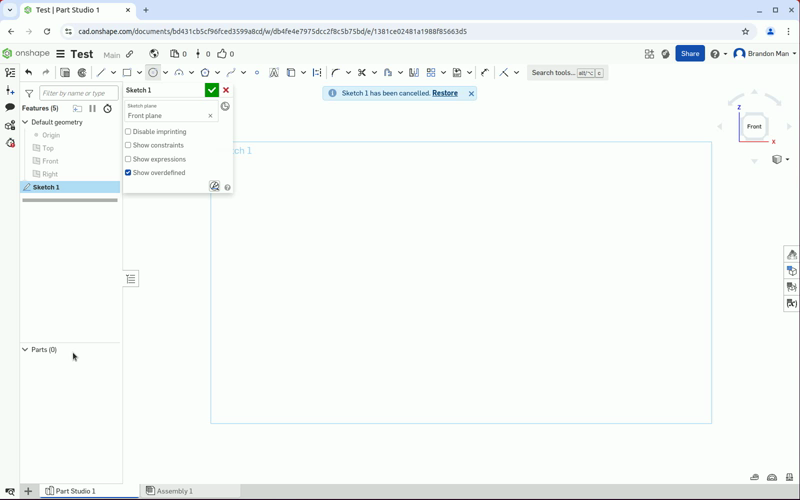
mouse_move(461, 282)
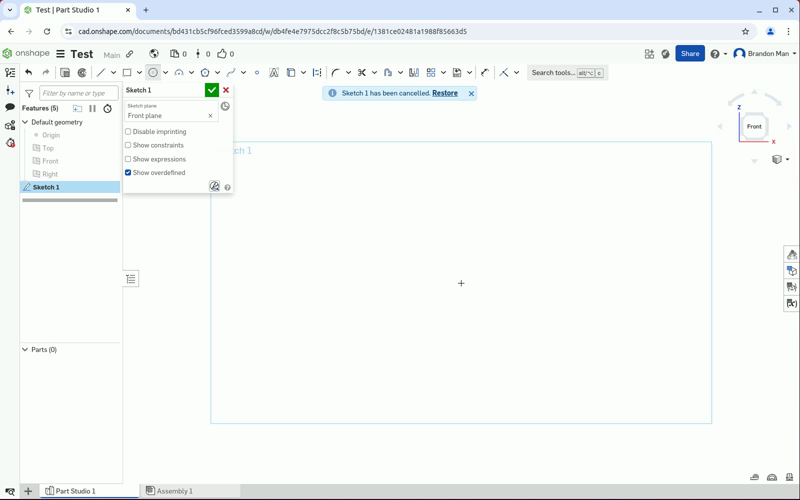
click(461, 282)
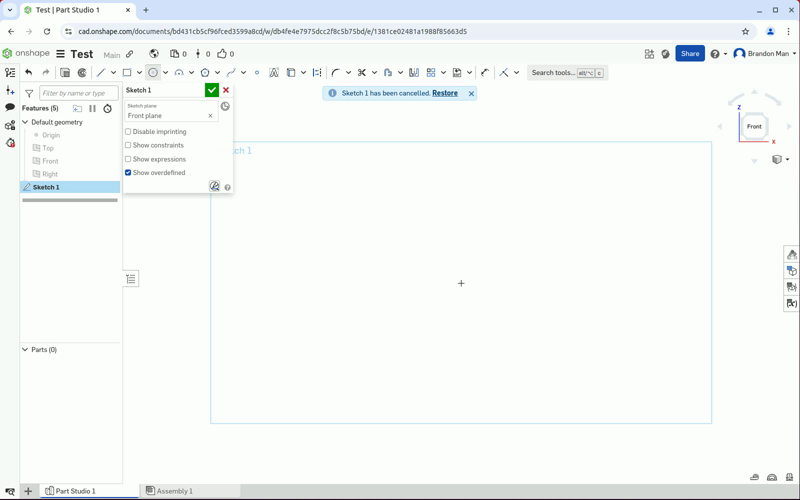
key_up(shift)
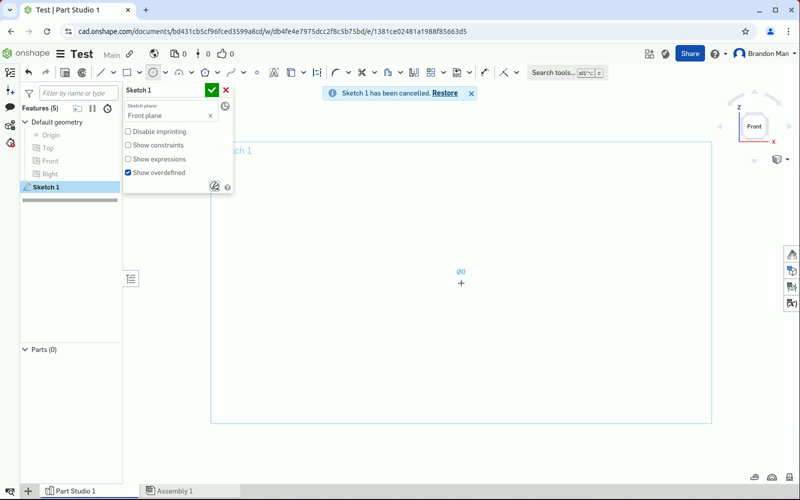
mouse_move(474, 282)
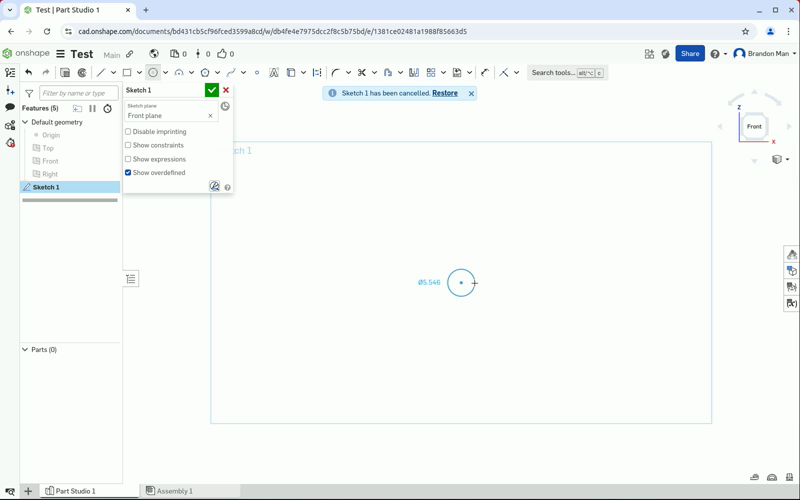
click(474, 282)
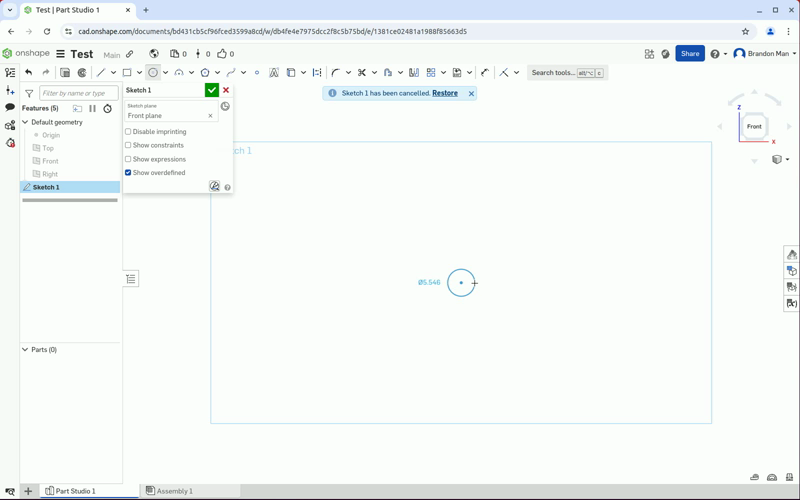
key(esc)
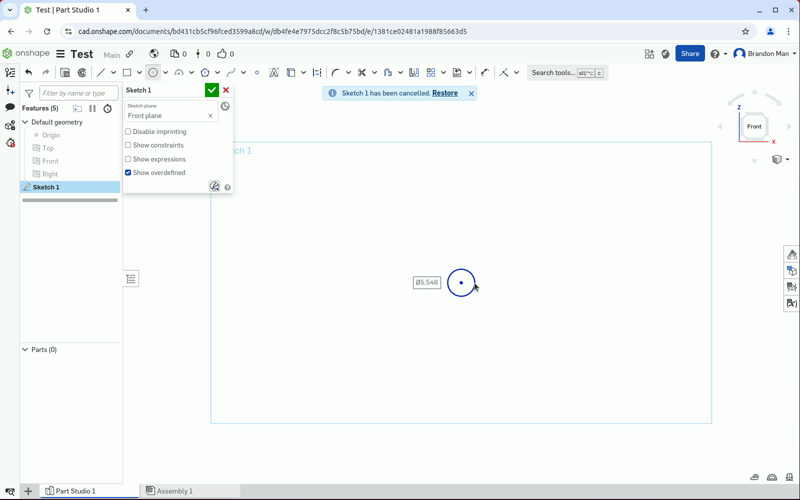
key(c)
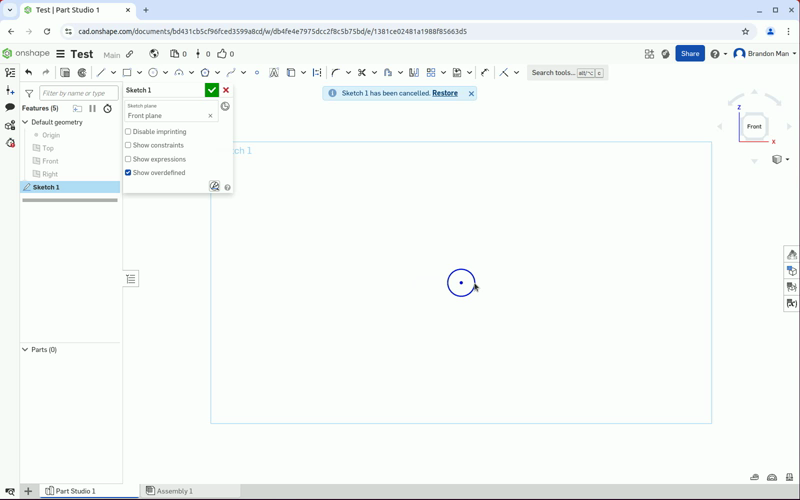
key_down(shift)
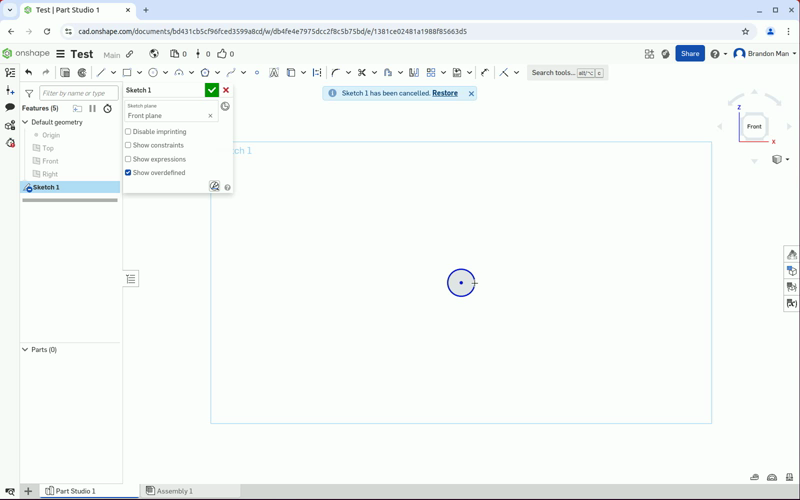
mouse_move(461, 282)
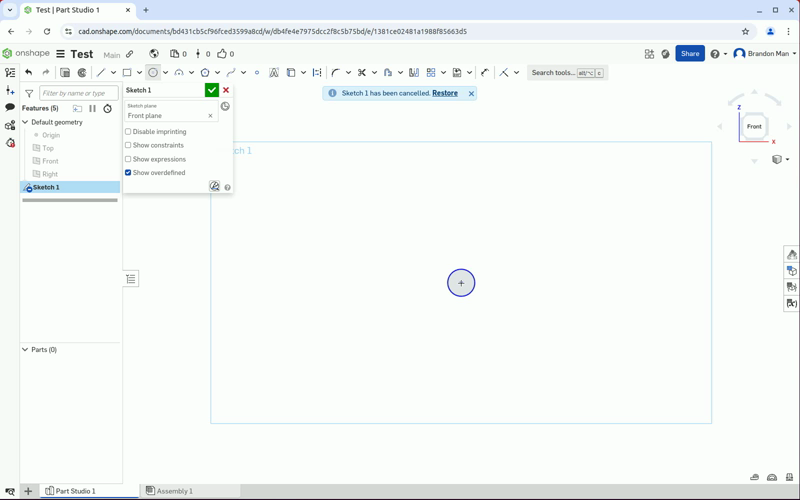
click(461, 282)
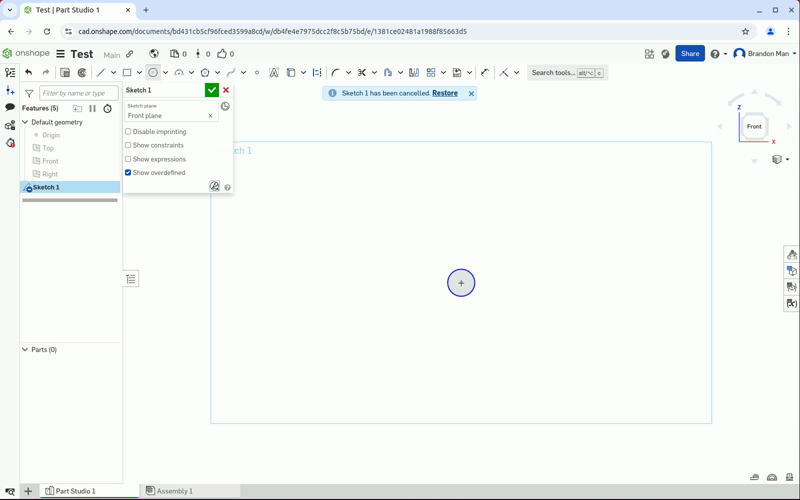
key_up(shift)
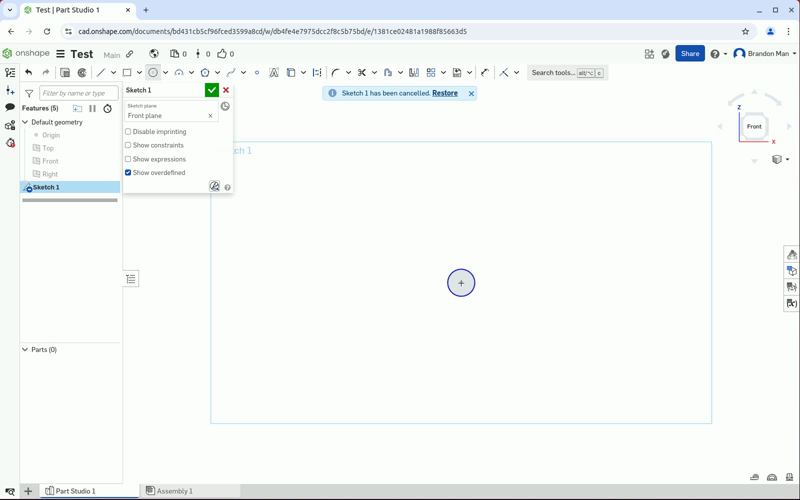
mouse_move(473, 282)
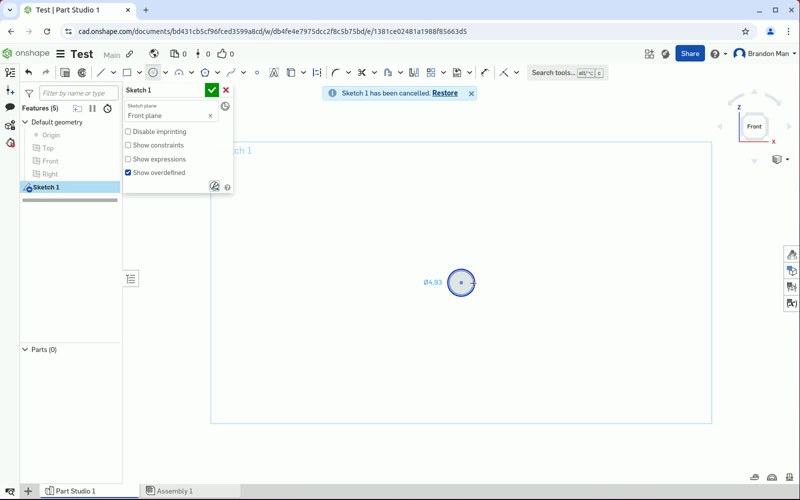
scroll(6)
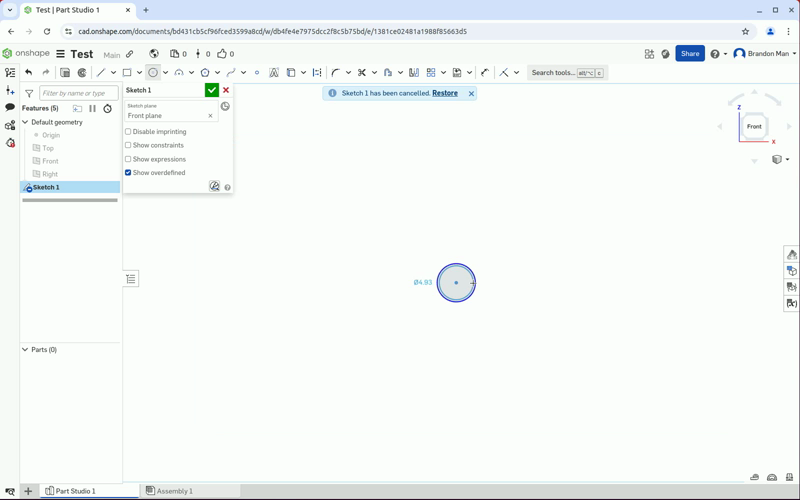
scroll(6)
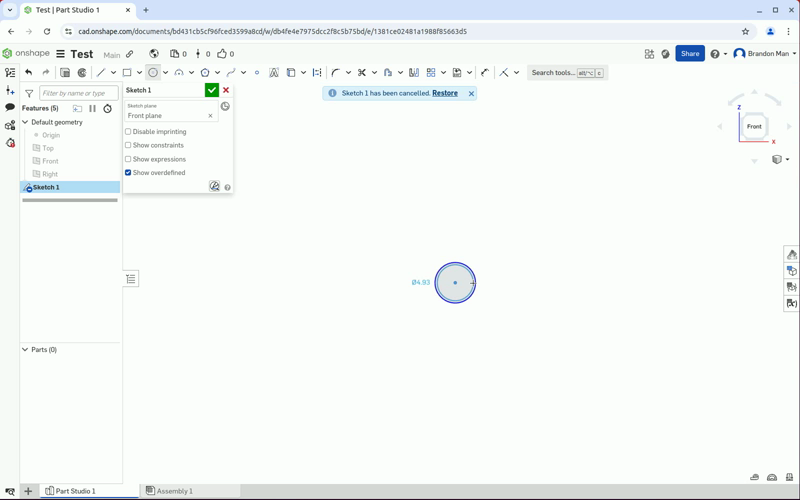
scroll(6)
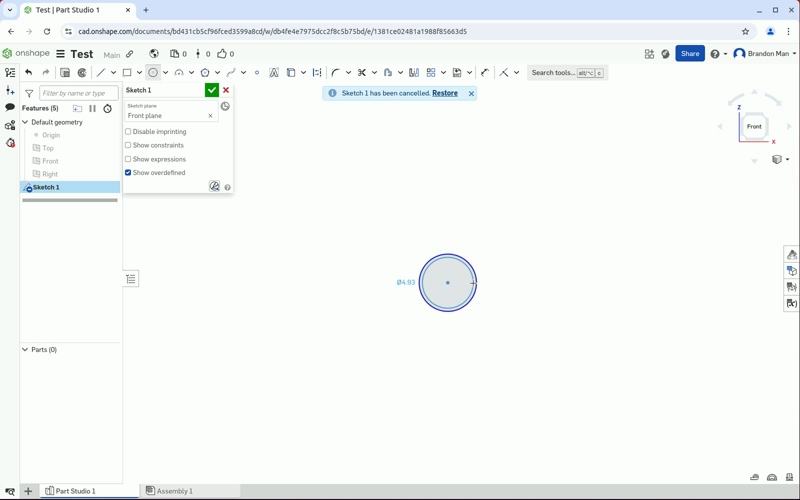
scroll(6)
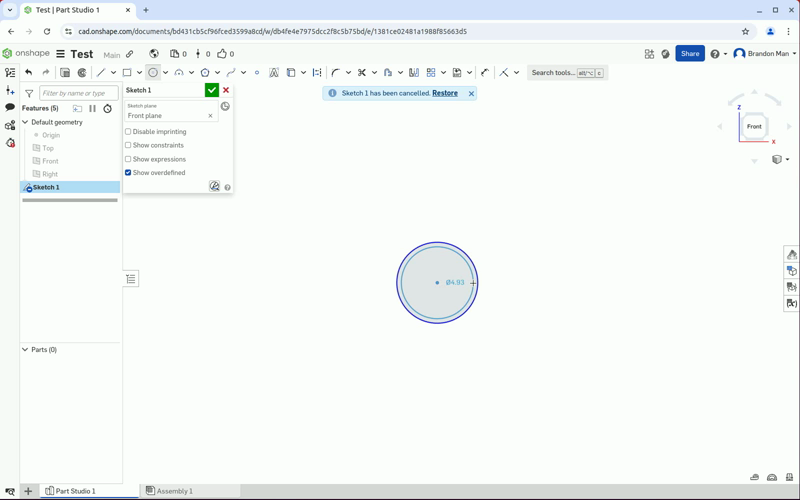
scroll(6)
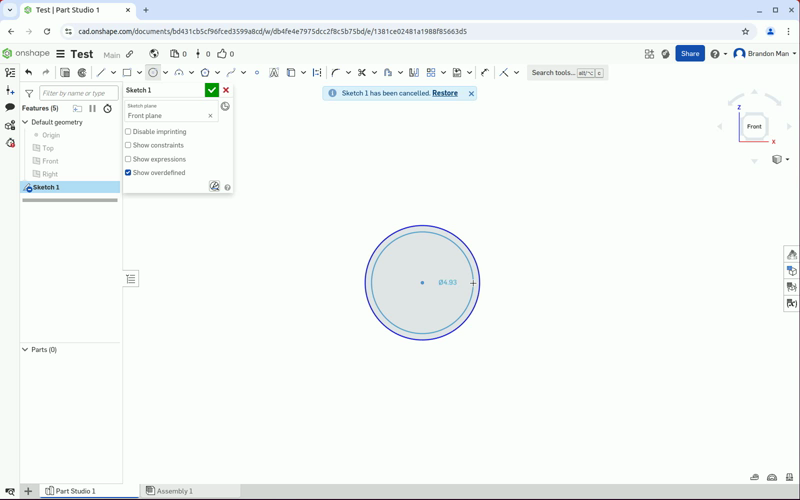
scroll(6)
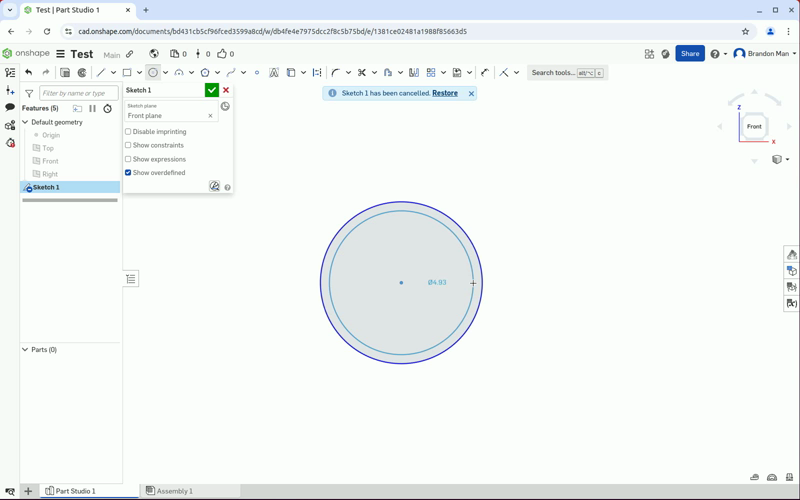
scroll(6)
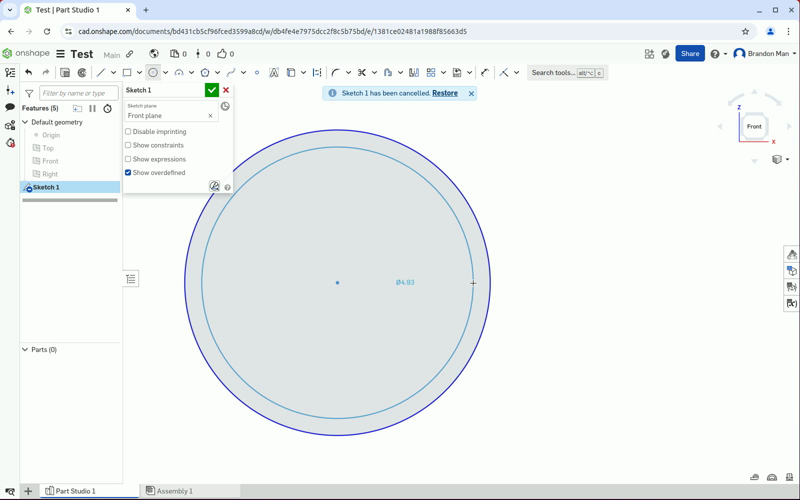
click(473, 282)
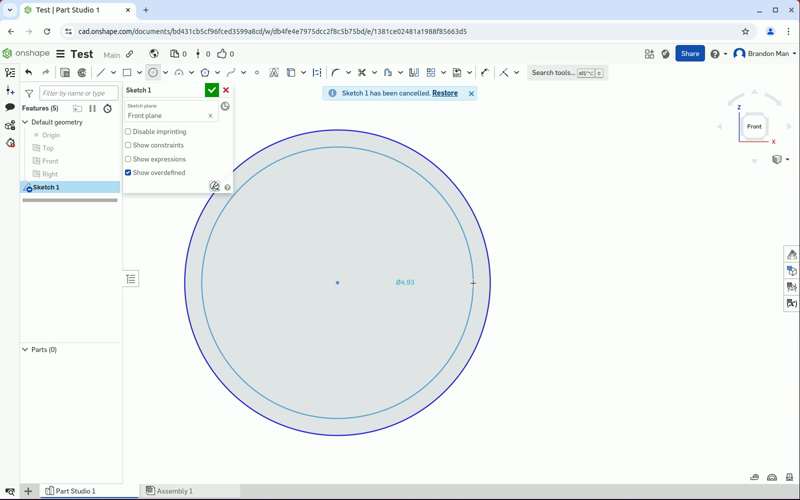
scroll(-6)
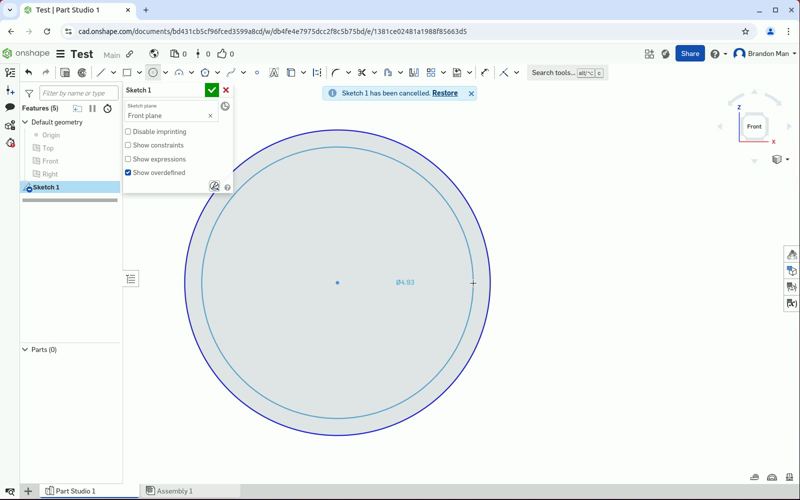
scroll(-6)
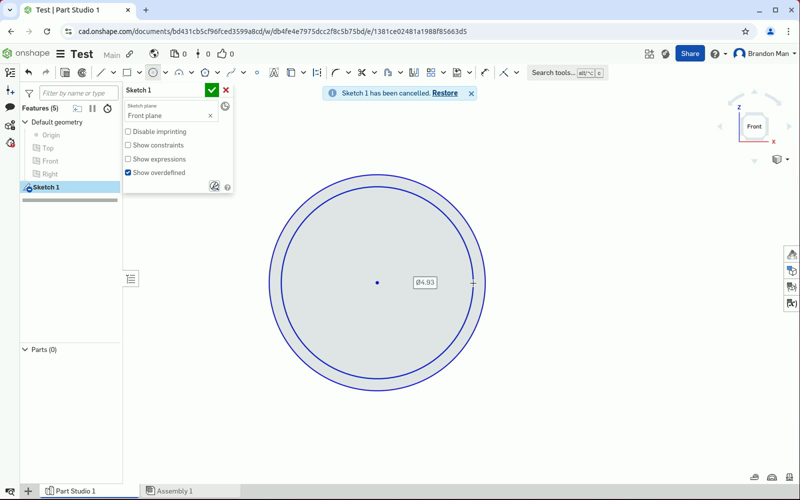
scroll(-6)
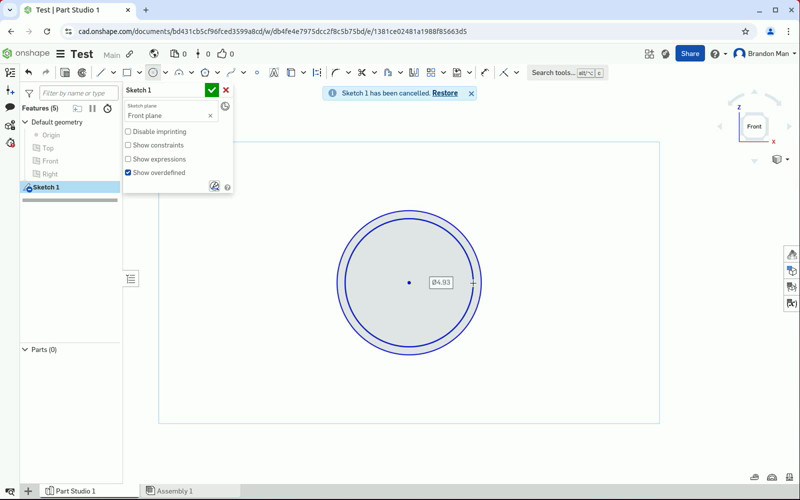
scroll(-6)
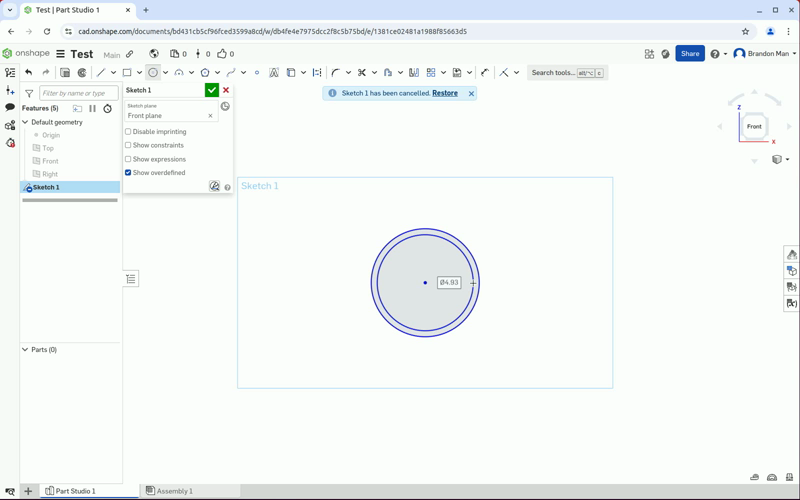
scroll(-6)
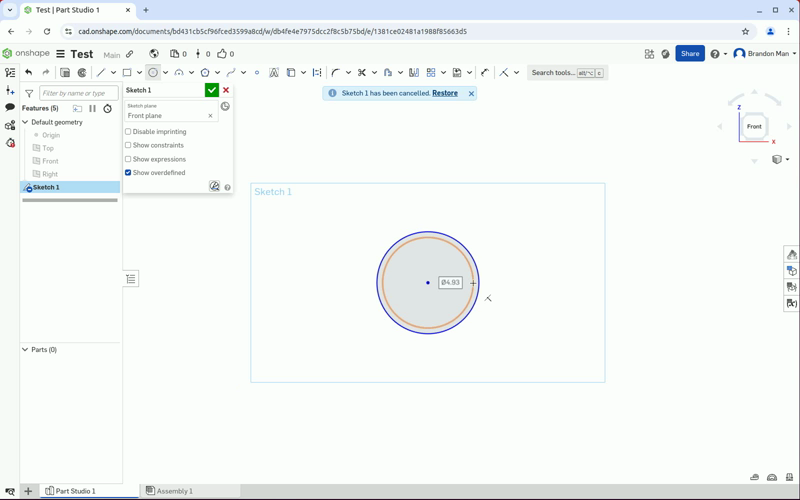
scroll(-6)
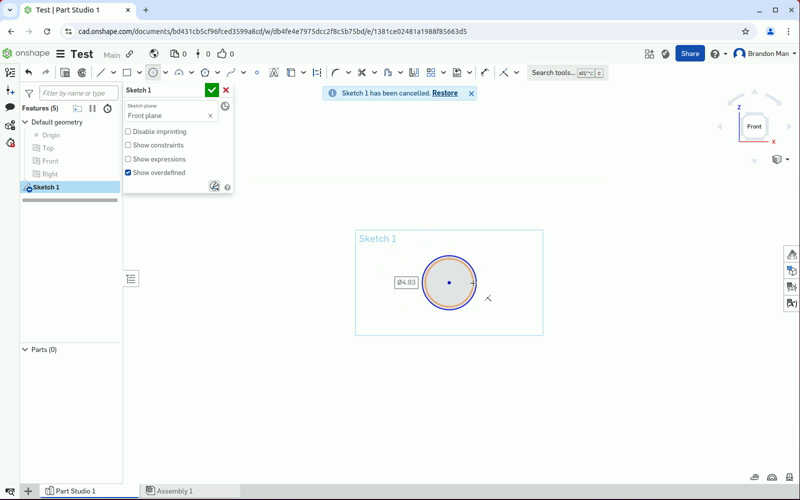
scroll(-6)
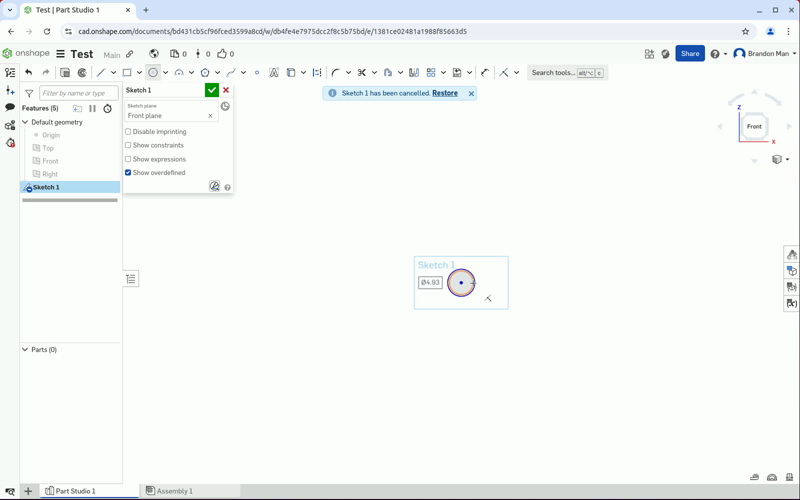
key(esc)
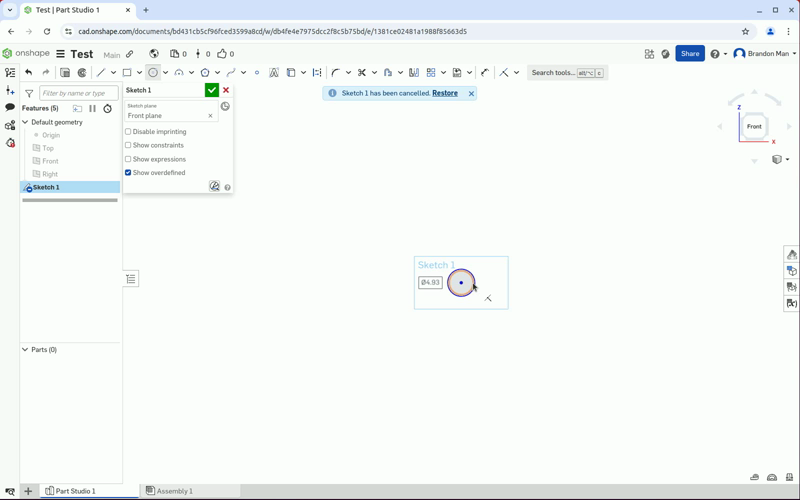
mouse_move(457, 294)
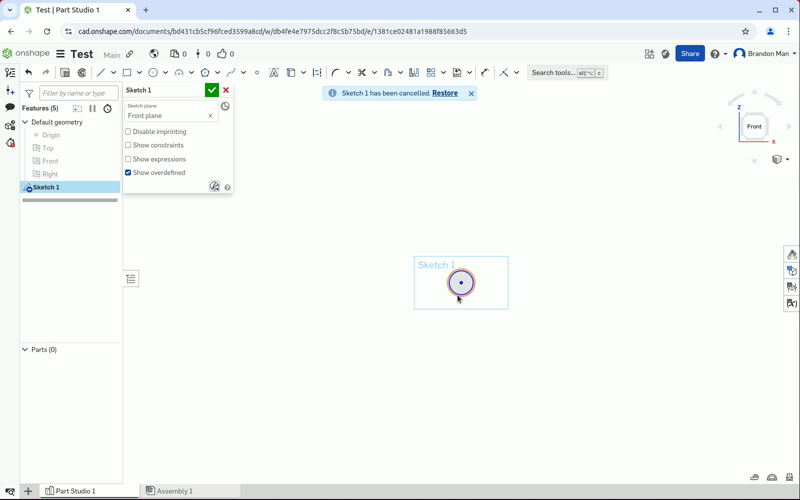
scroll(6)
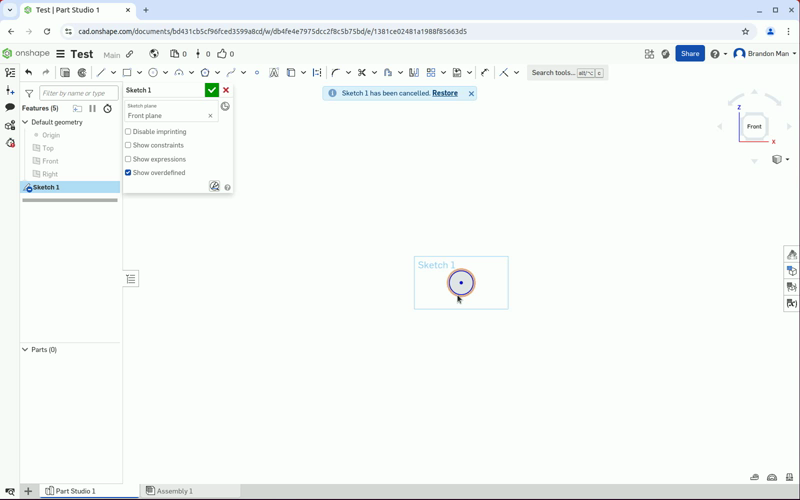
scroll(6)
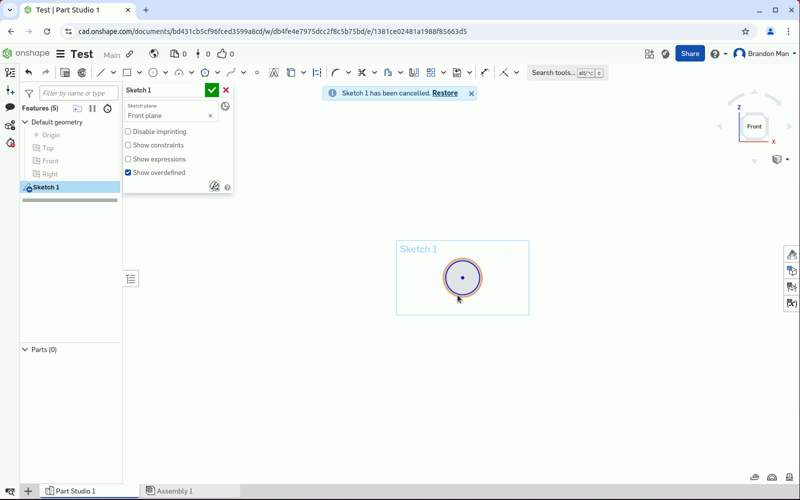
scroll(6)
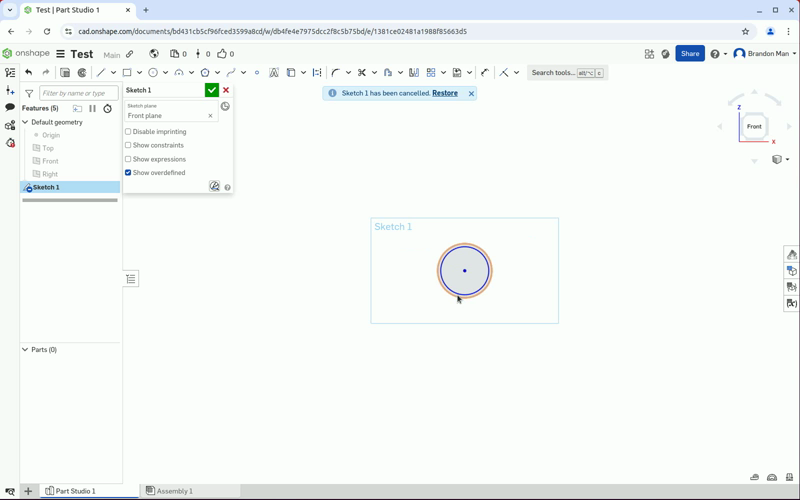
scroll(6)
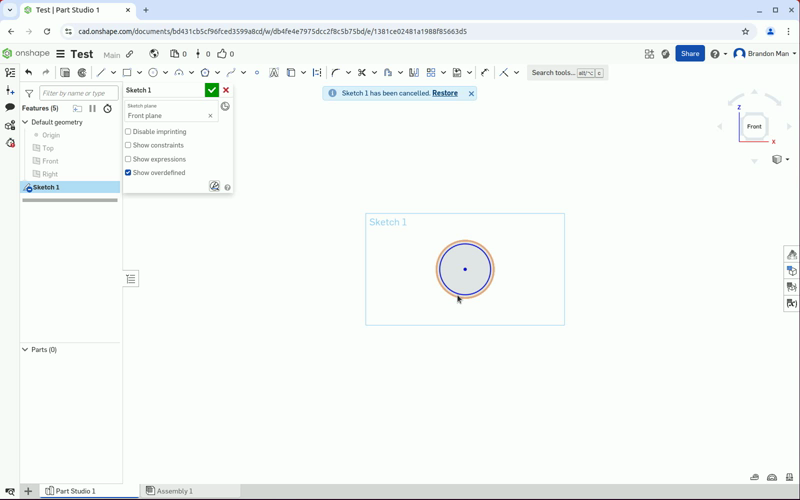
scroll(6)
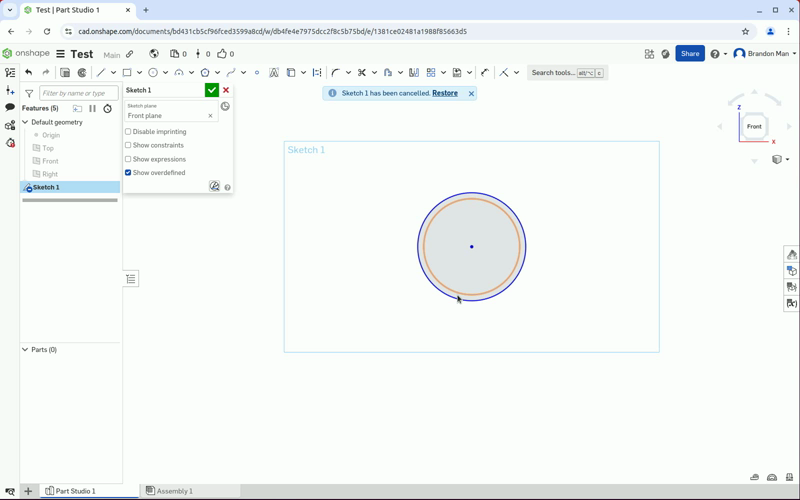
scroll(6)
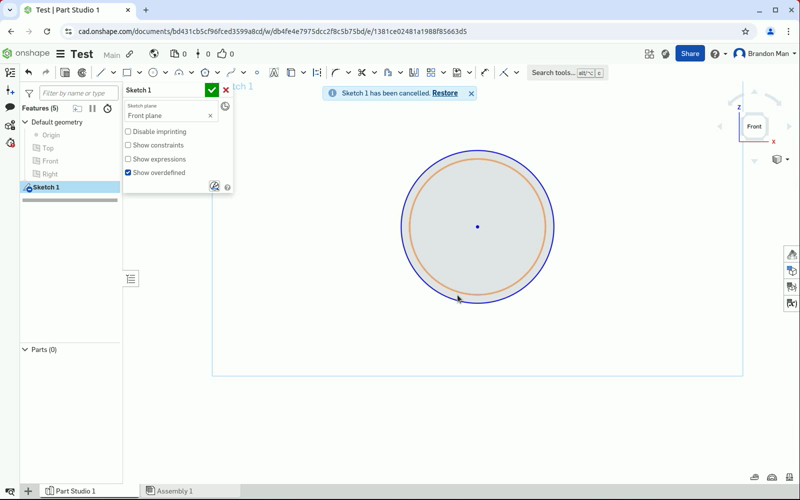
scroll(6)
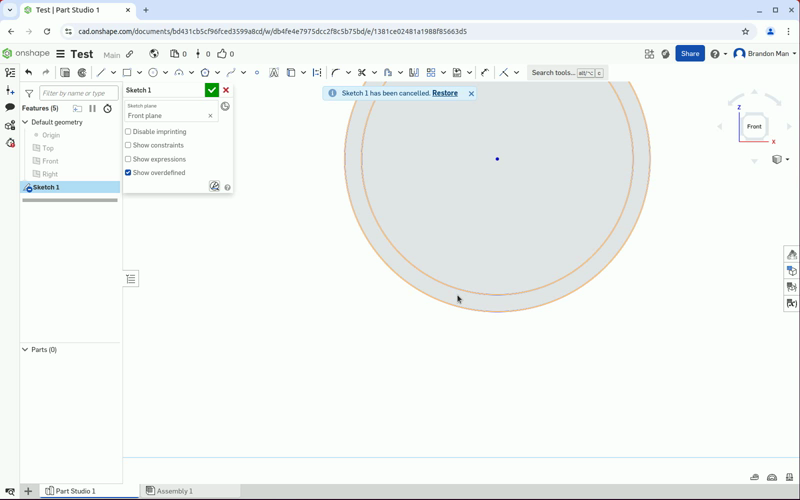
click(457, 294)
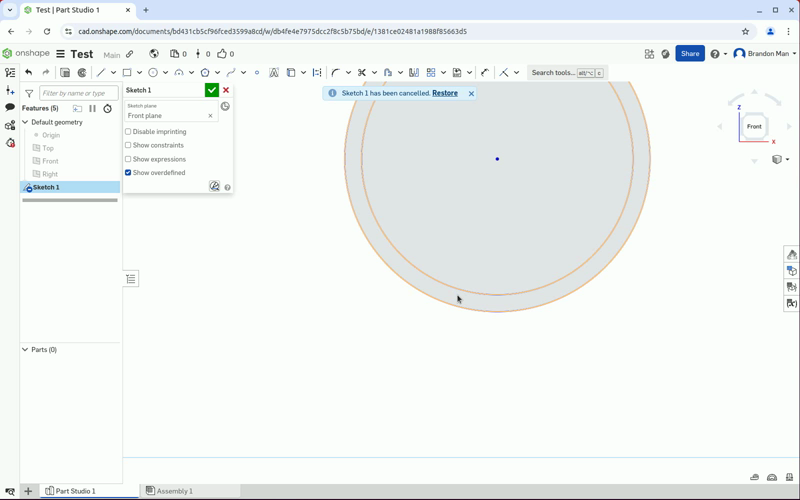
scroll(-6)
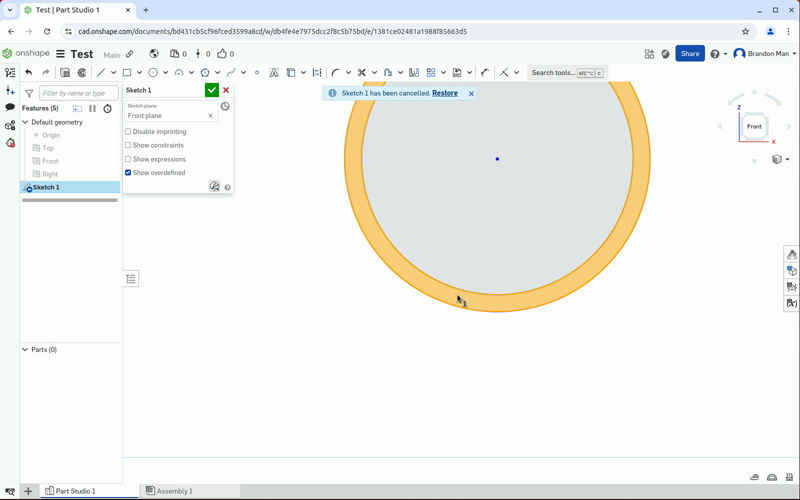
scroll(-6)
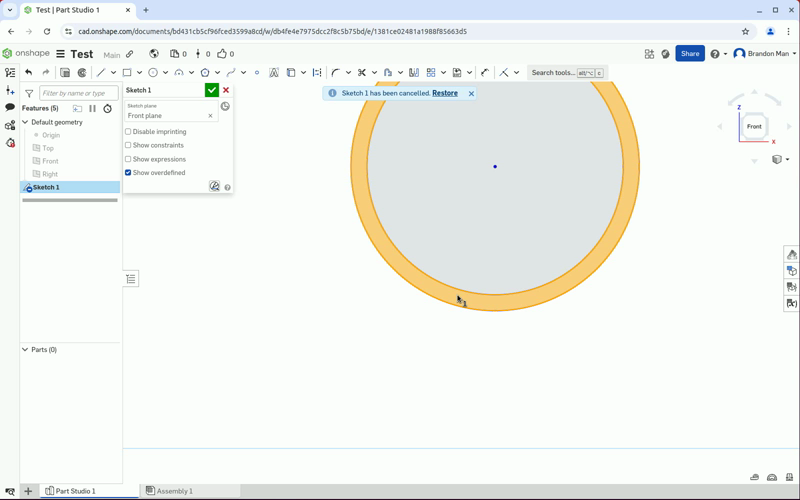
scroll(-6)
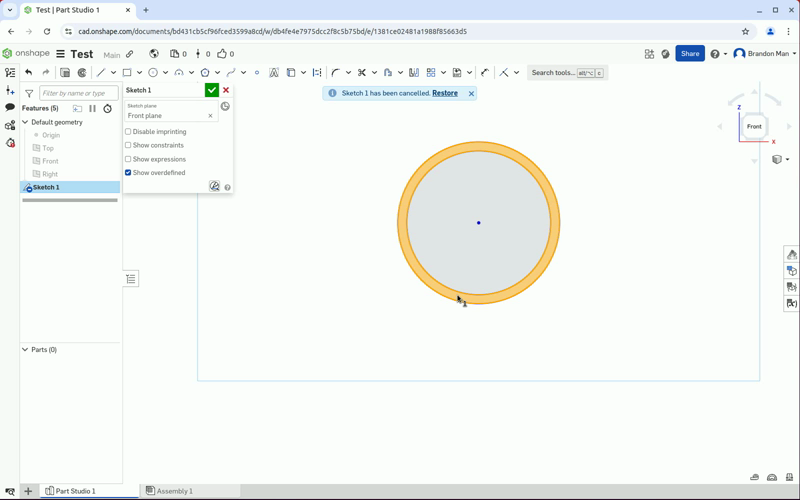
scroll(-6)
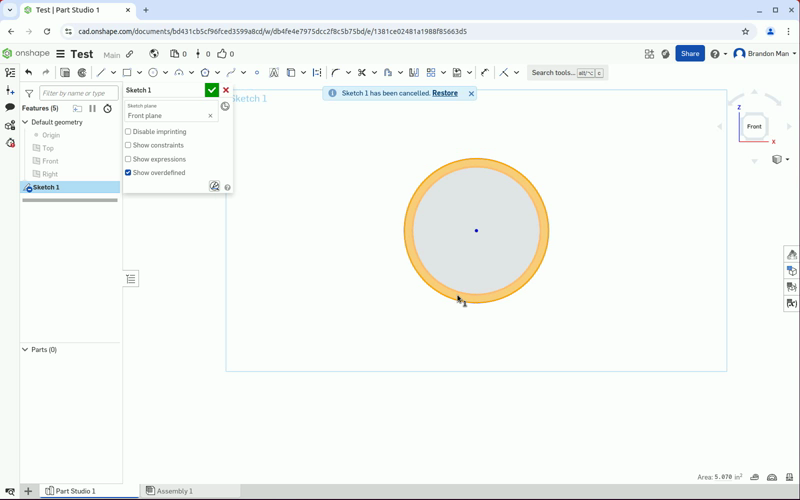
scroll(-6)
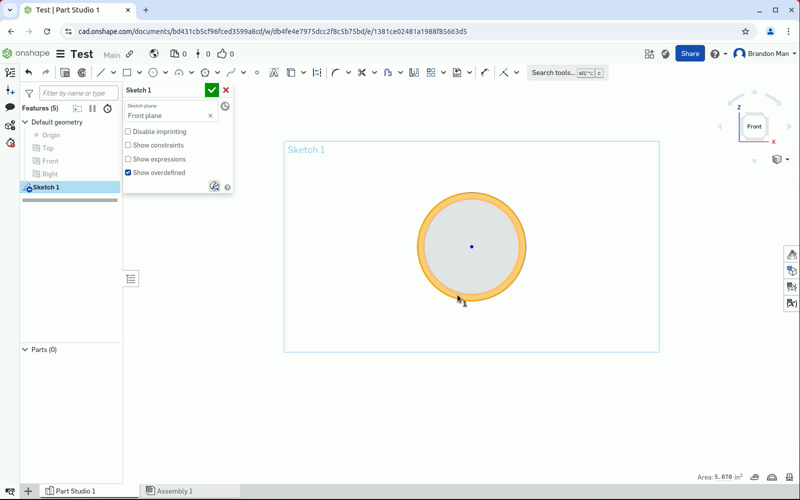
scroll(-6)
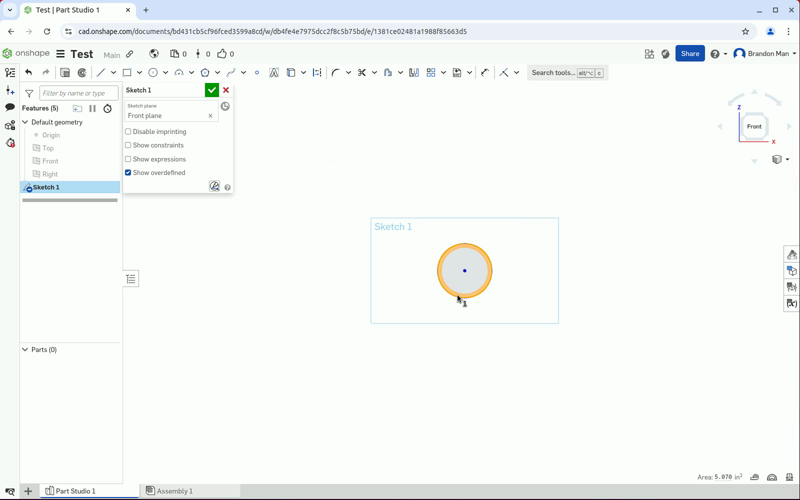
scroll(-6)
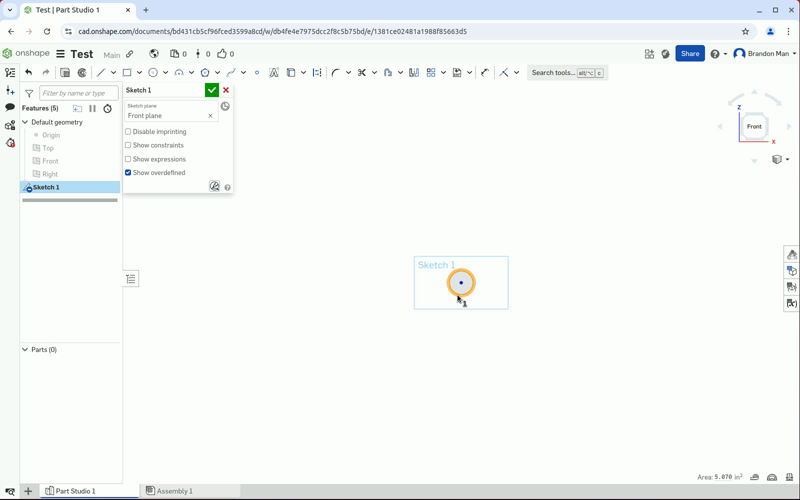
mouse_move(73, 352)
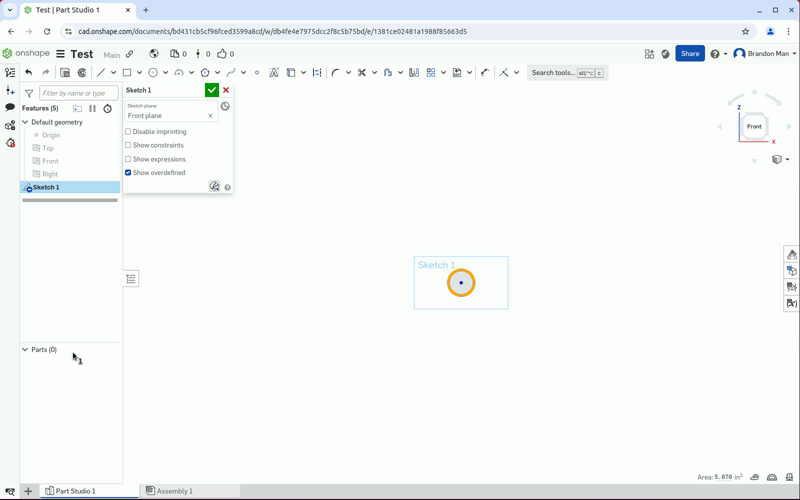
key(shift+y)
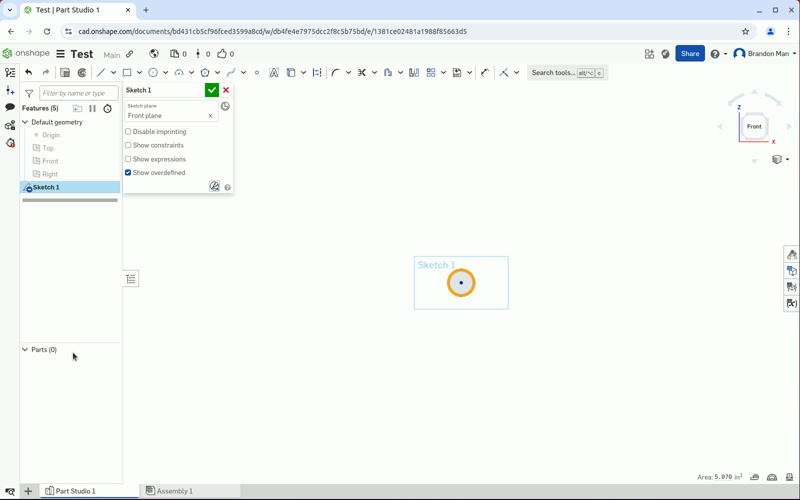
key(shift+e)
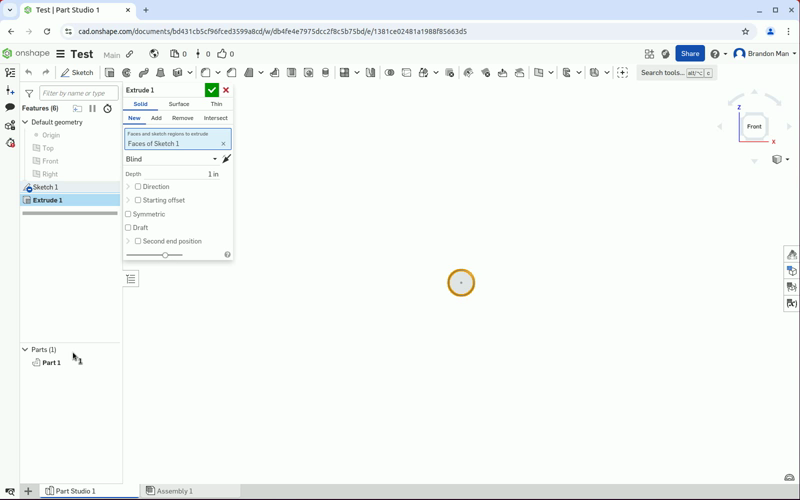
mouse_move(143, 106)
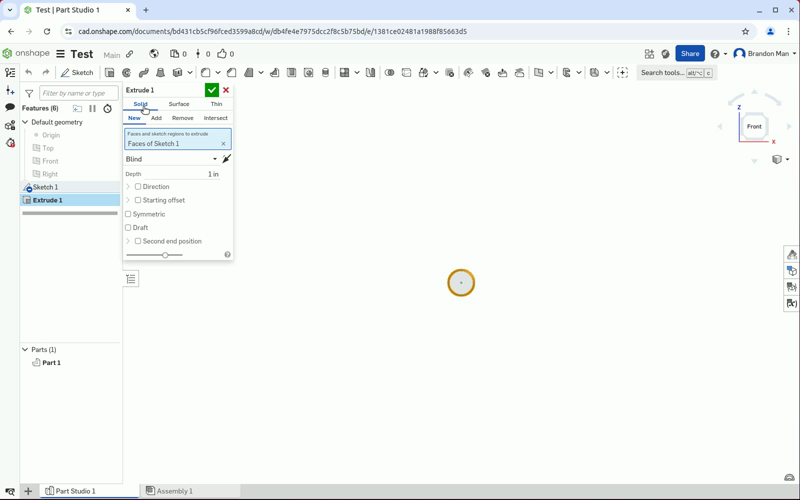
click(143, 106)
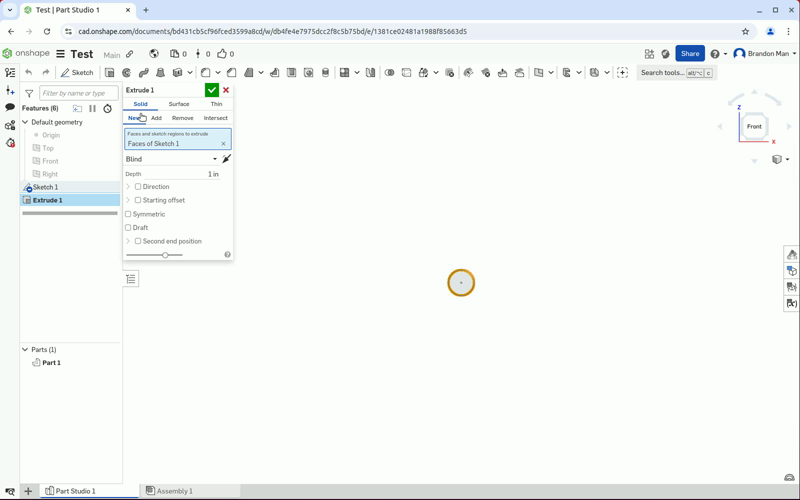
mouse_move(137, 120)
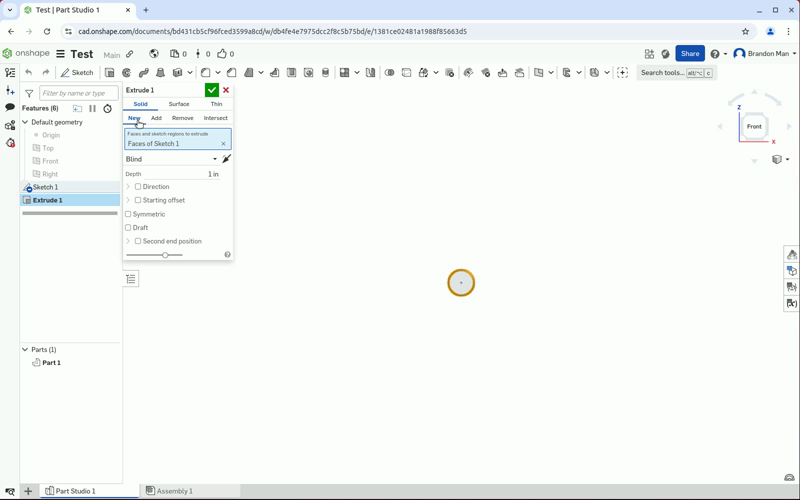
click(137, 120)
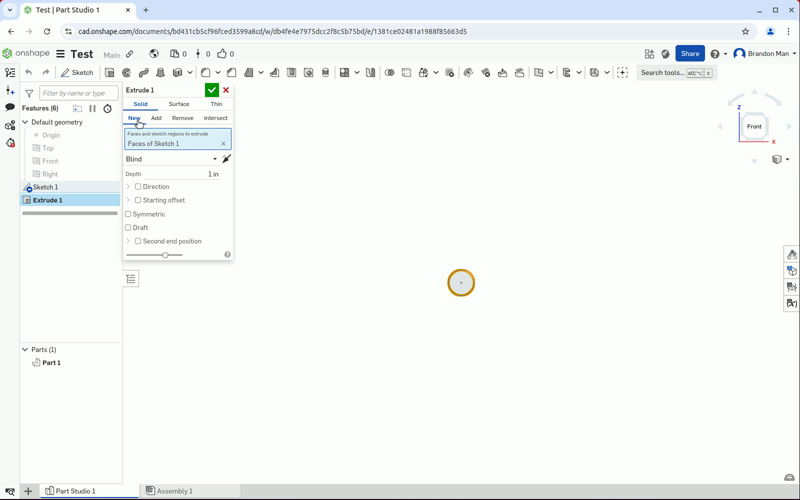
key(tab, 4)
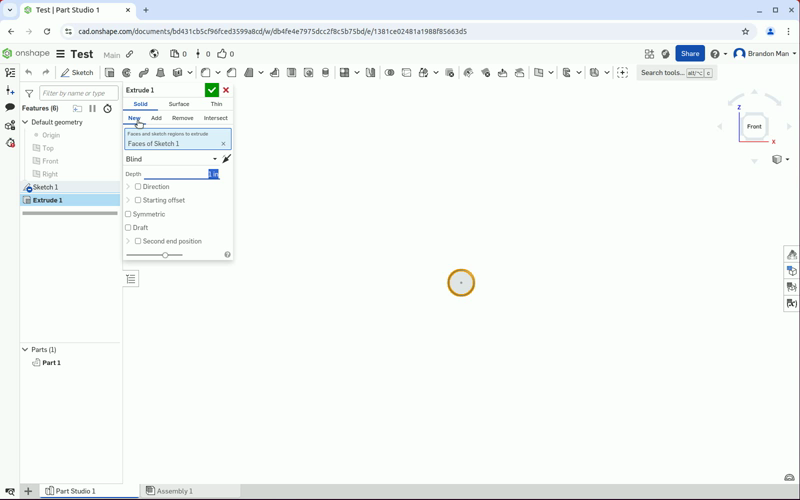
text(16.85)
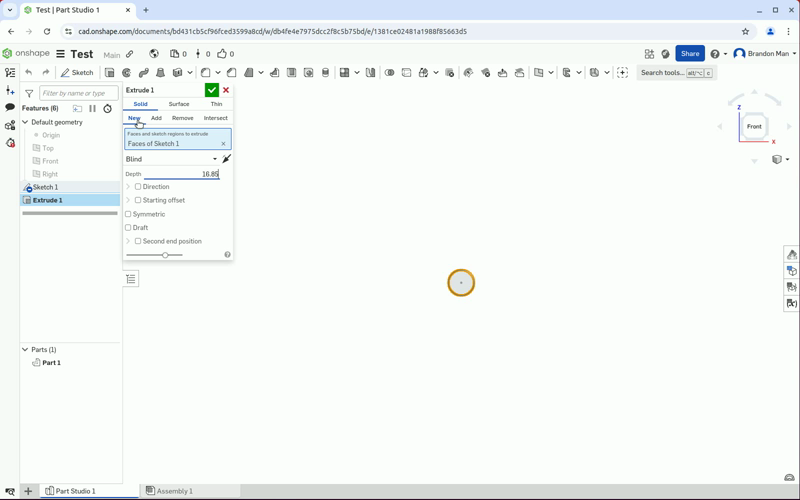
key(tab, 3)
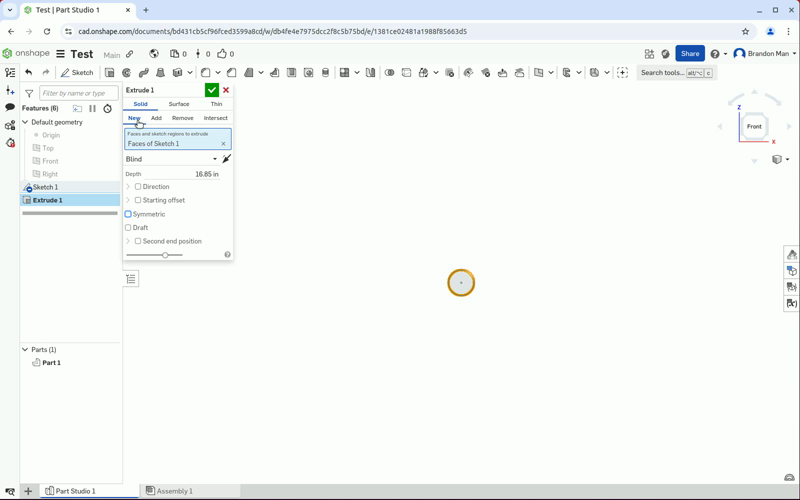
key(space)
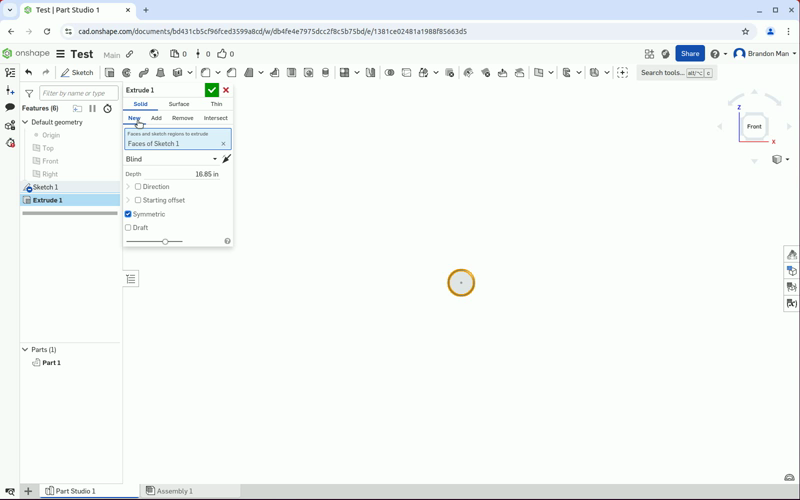
key(enter)
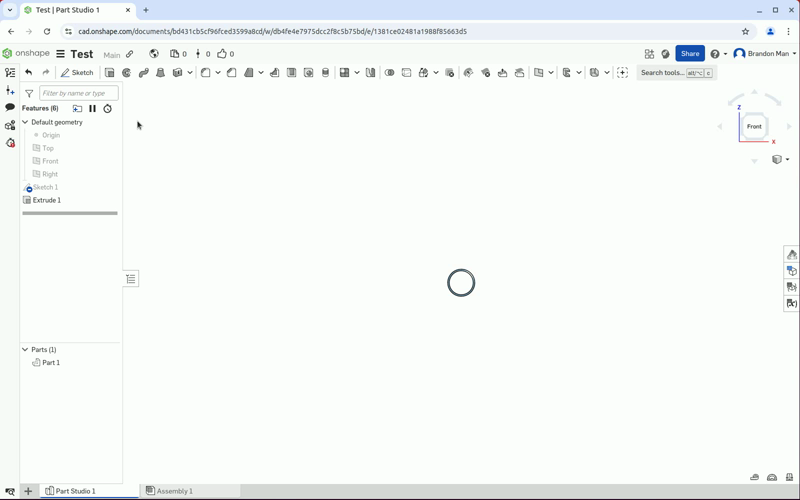
key(shift+h)
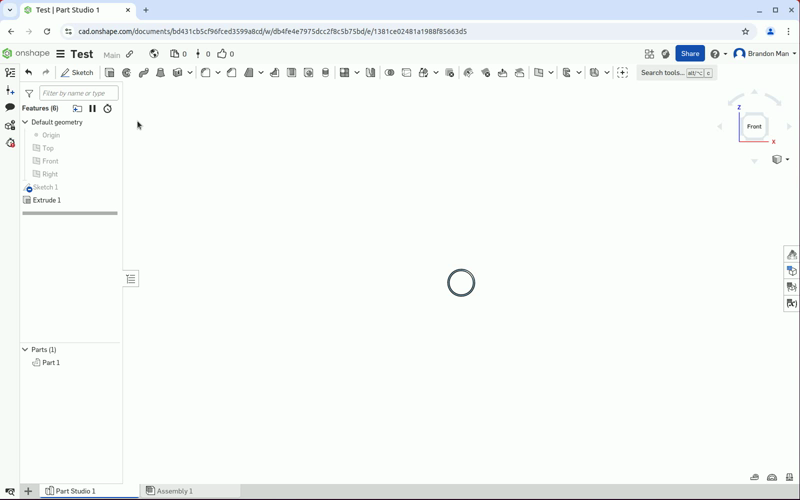
key(shift+h)
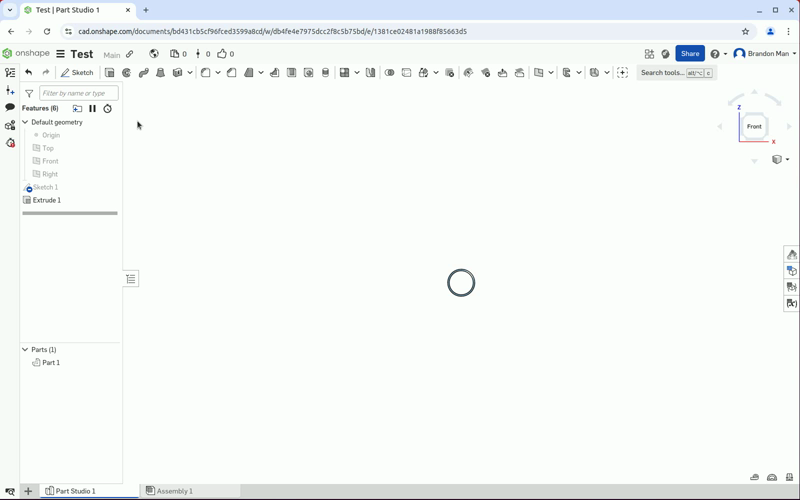
mouse_move(73, 189)
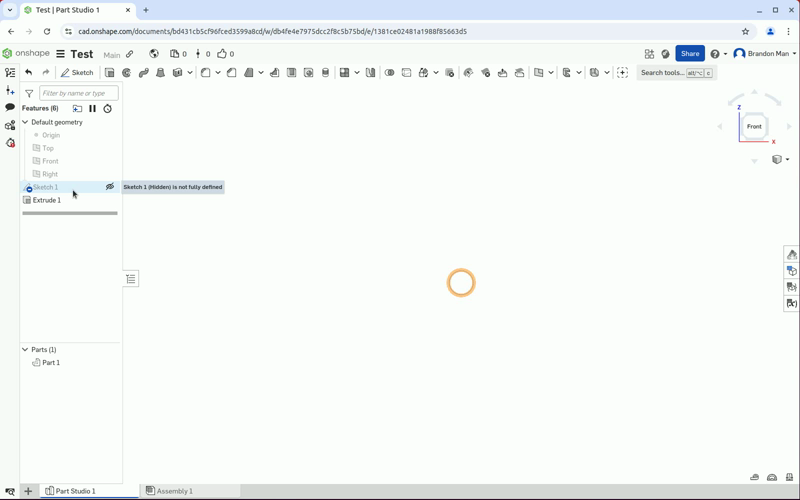
click(73, 189)
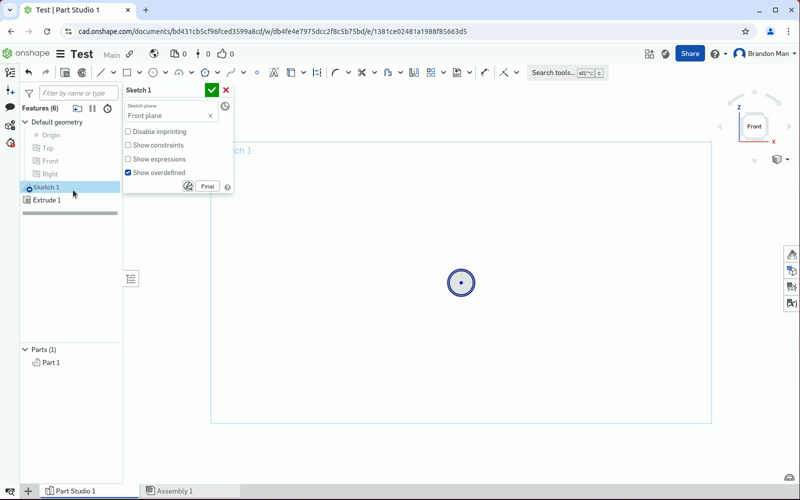
mouse_move(229, 92)
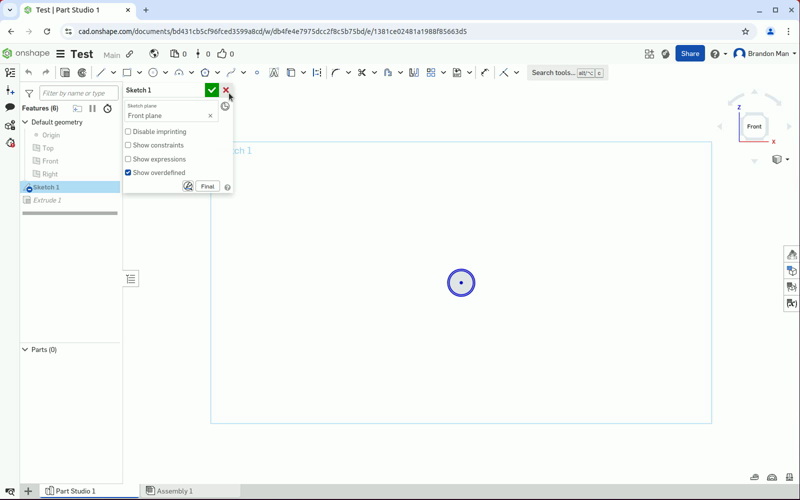
click(229, 92)
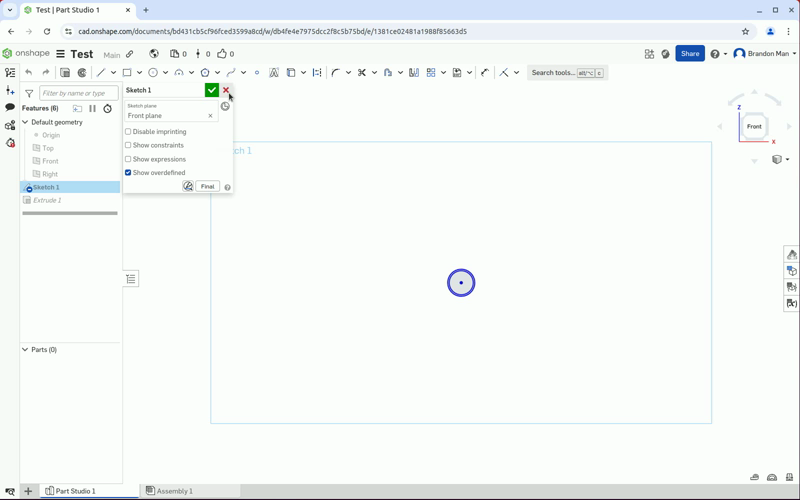
key(shift+s)
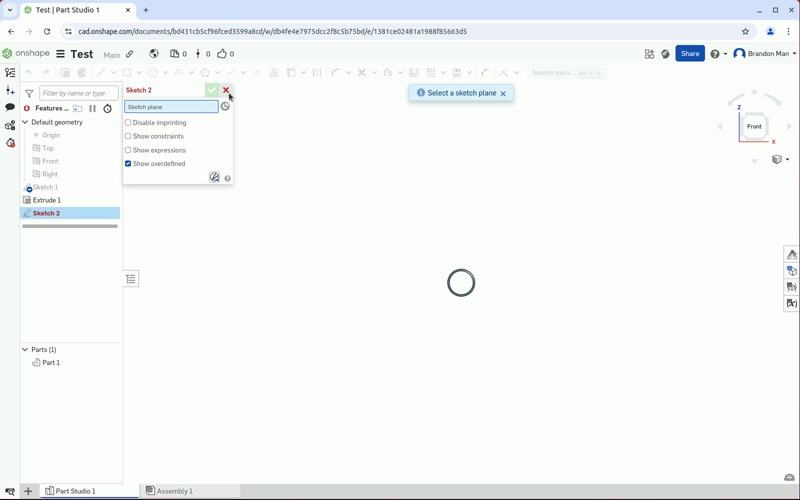
mouse_move(73, 163)
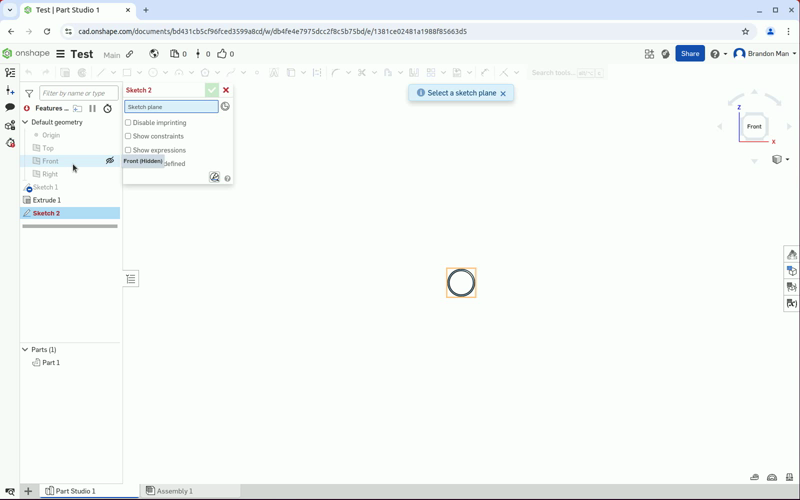
click(73, 163)
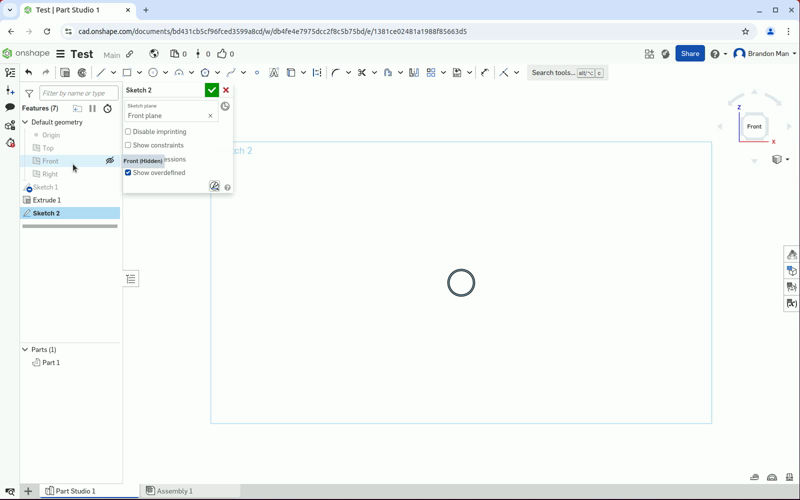
mouse_move(73, 352)
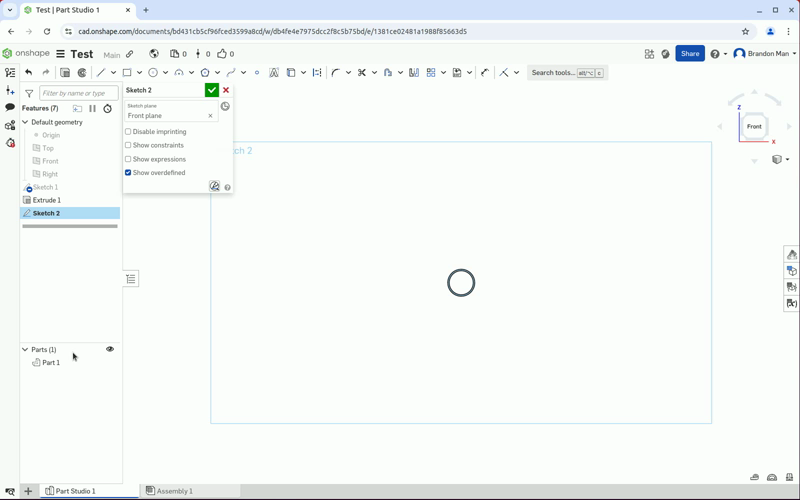
key(y)
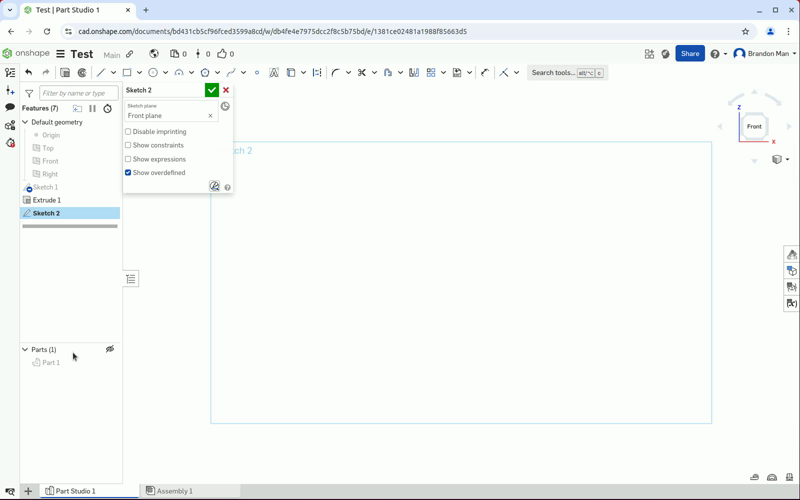
key(c)
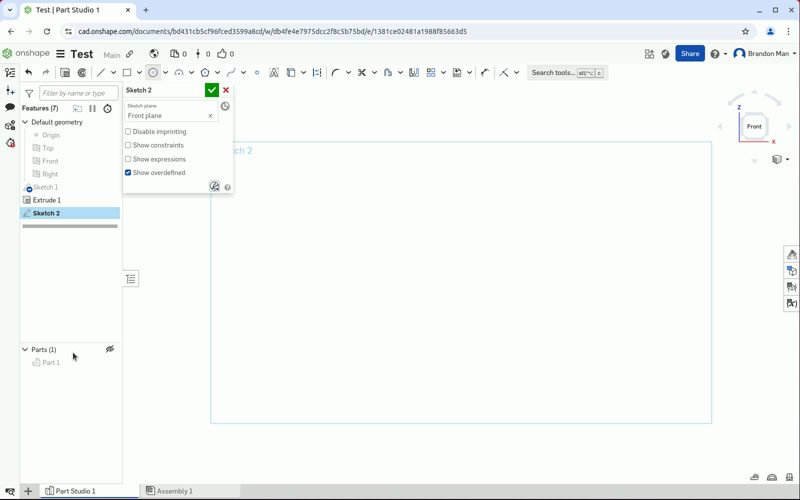
key_down(shift)
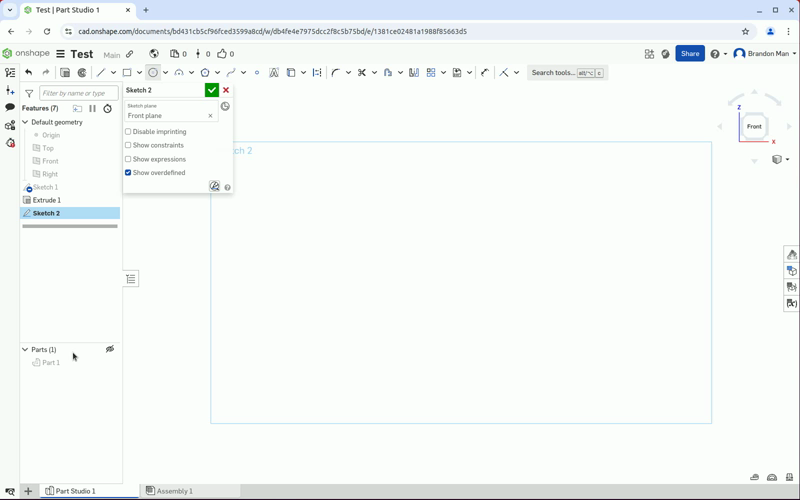
mouse_move(460, 282)
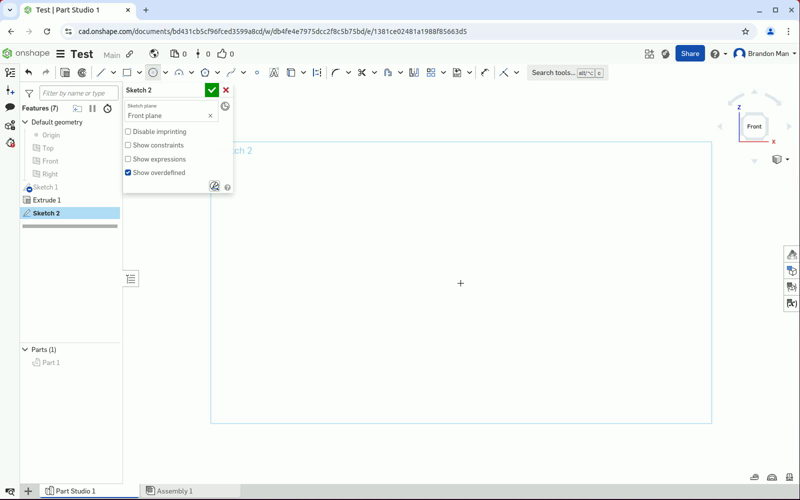
click(460, 282)
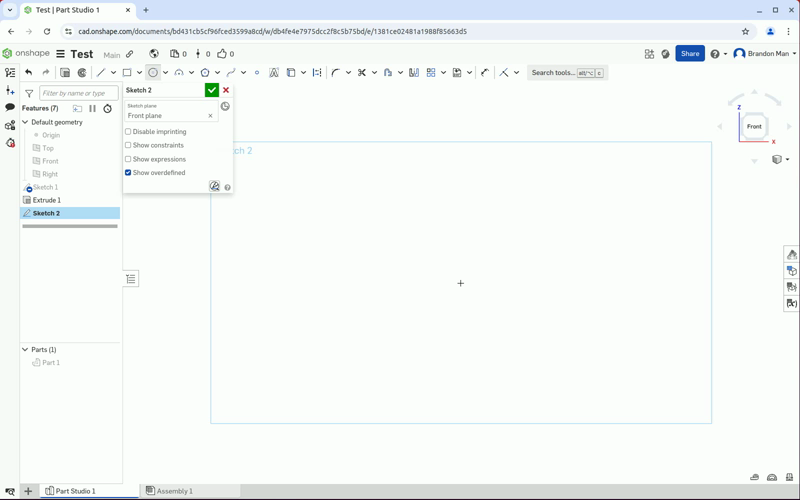
key_up(shift)
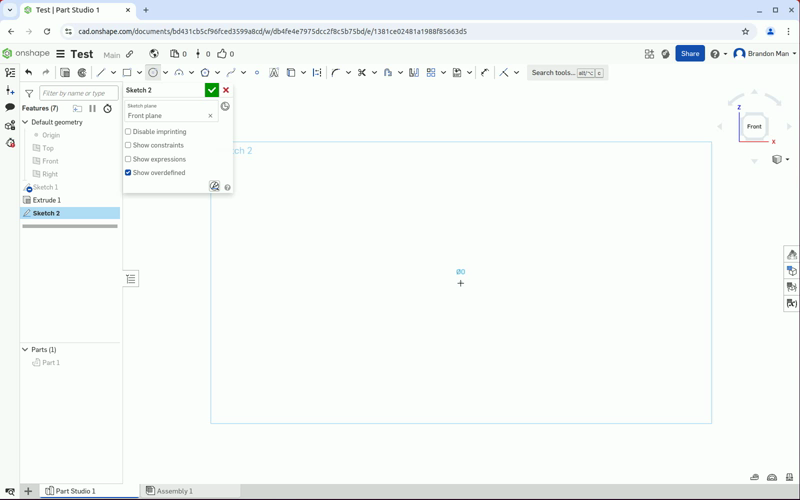
mouse_move(472, 282)
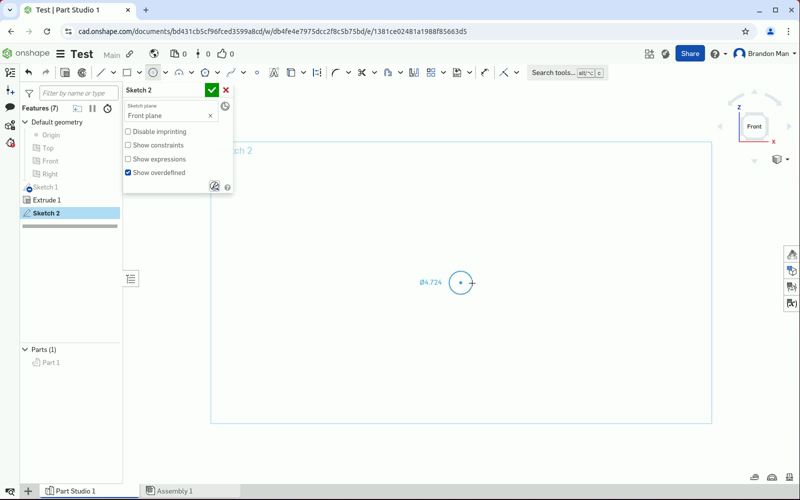
click(472, 282)
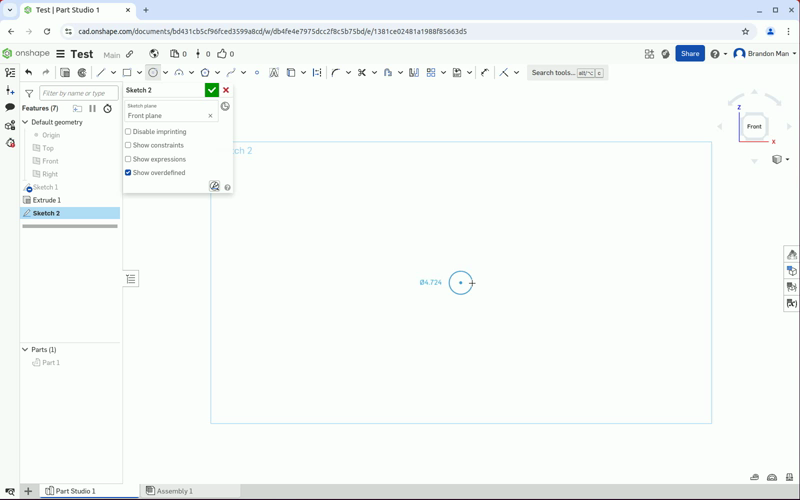
key(esc)
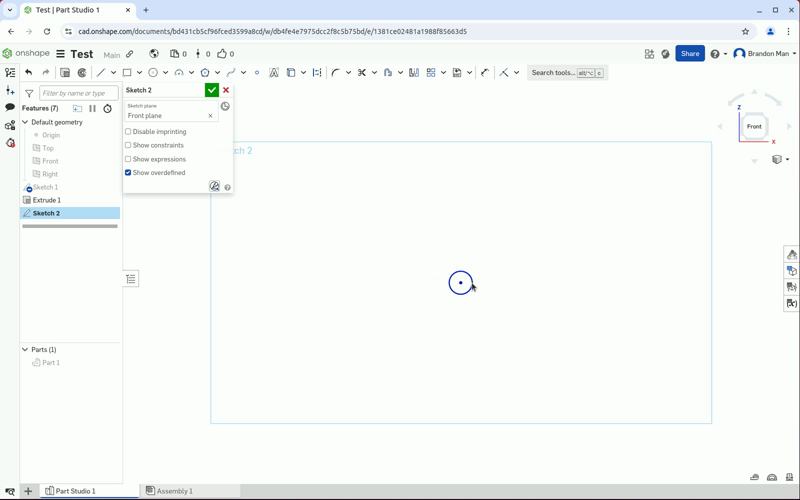
key(c)
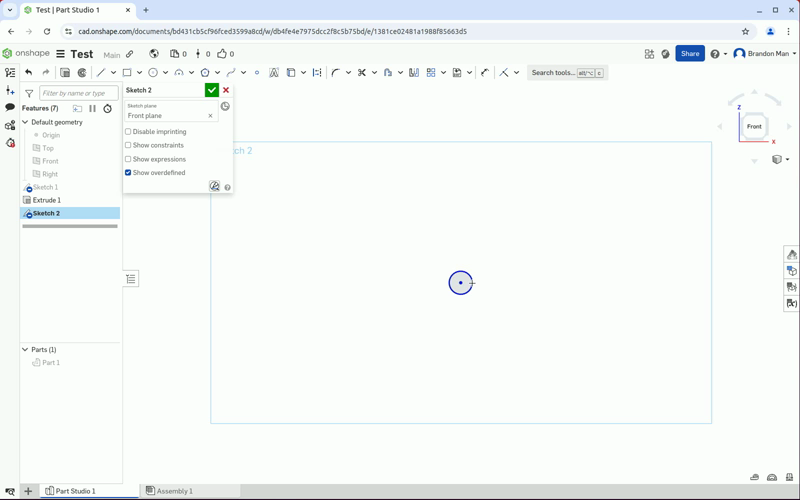
key_down(shift)
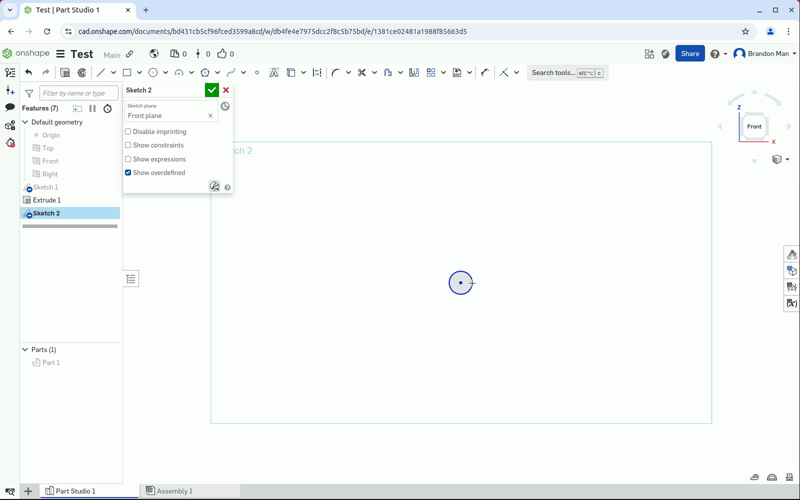
mouse_move(460, 282)
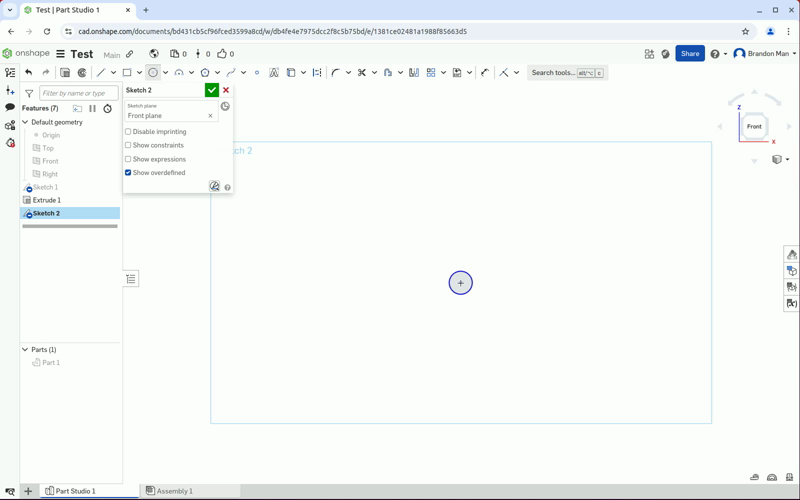
click(460, 282)
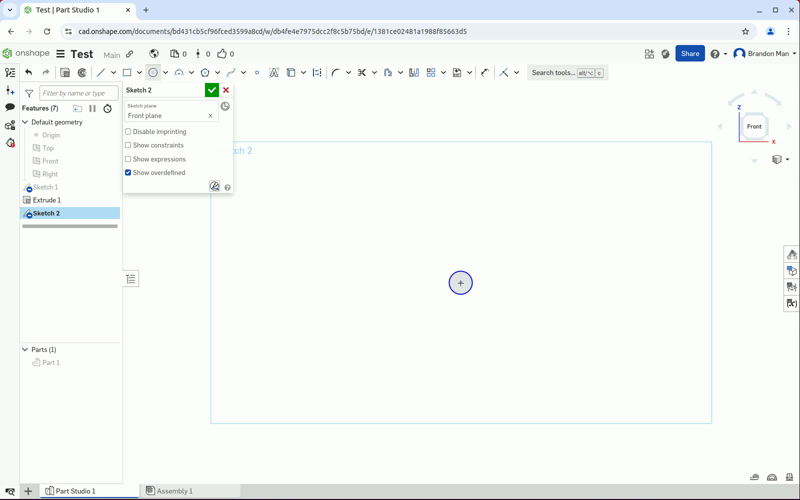
key_up(shift)
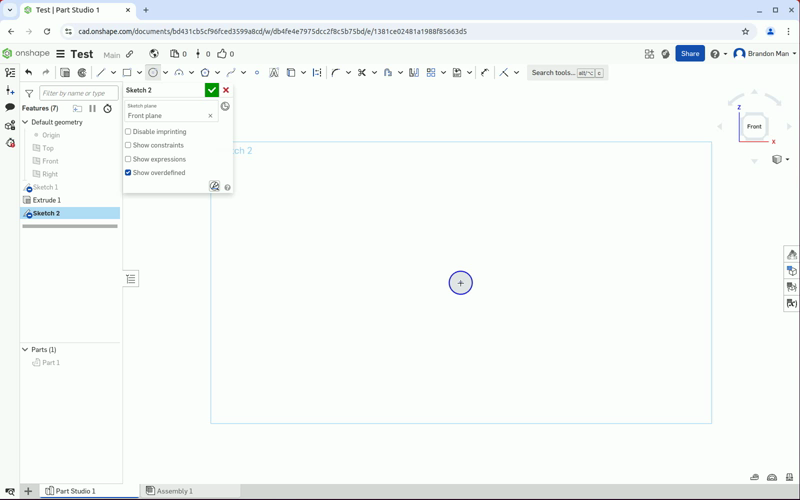
mouse_move(469, 282)
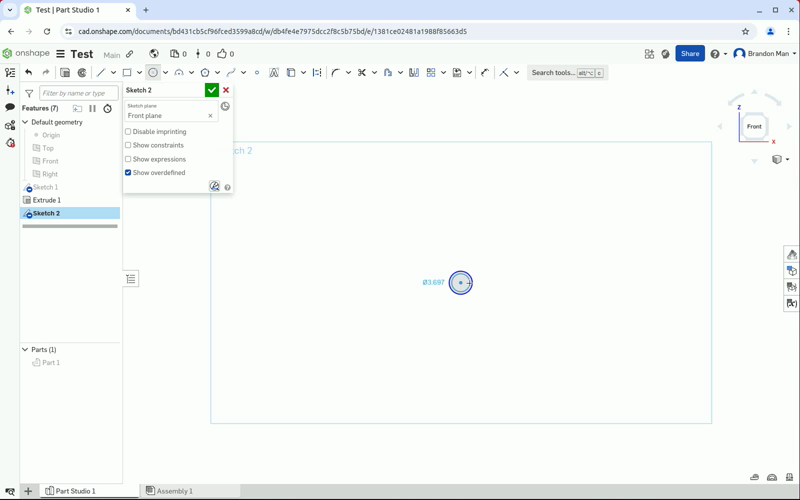
scroll(6)
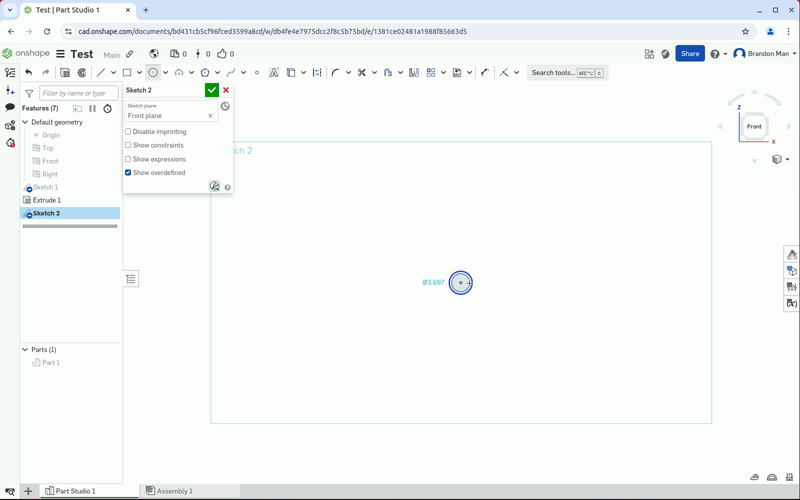
scroll(6)
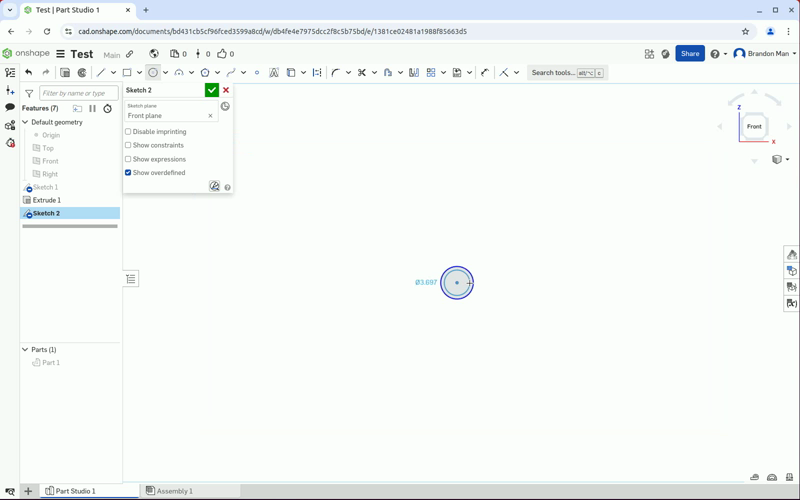
scroll(6)
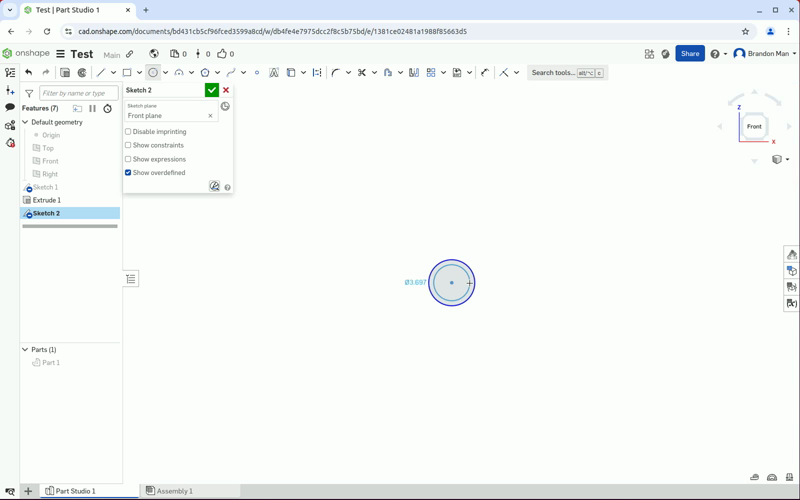
scroll(6)
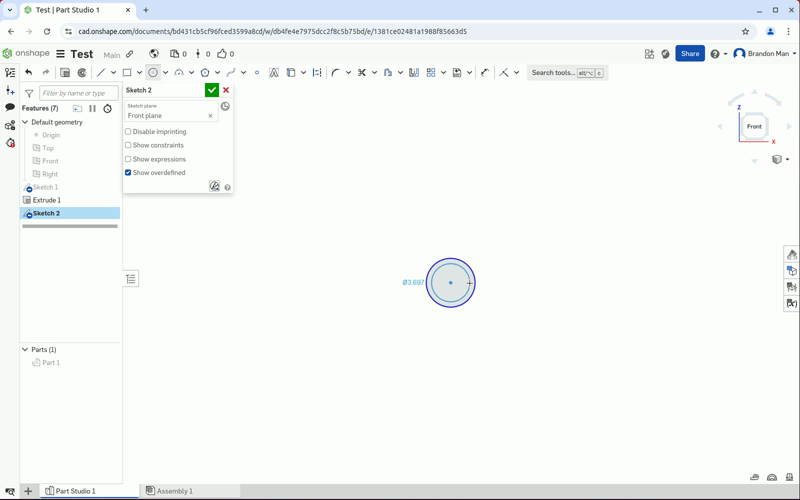
scroll(6)
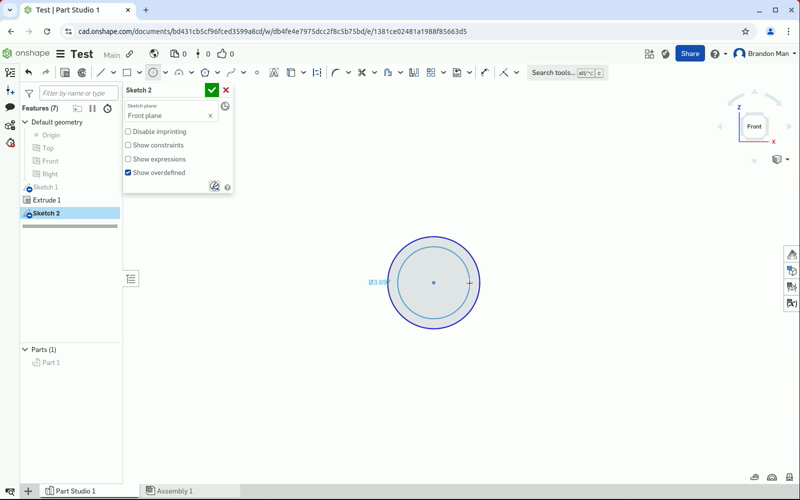
scroll(6)
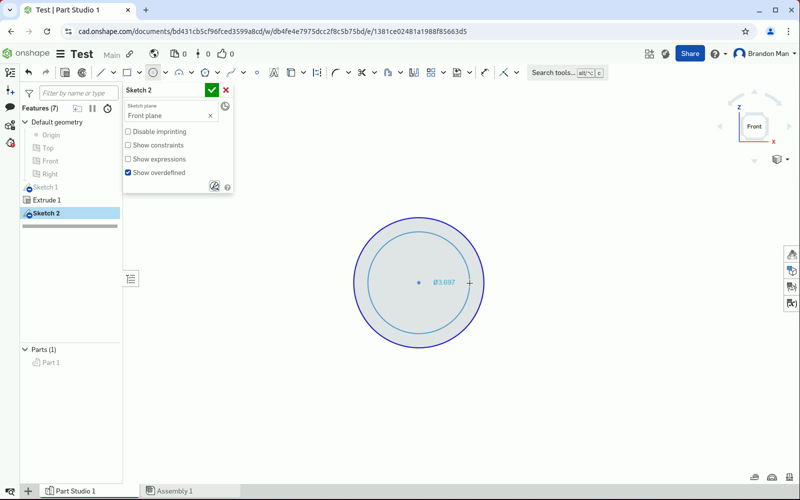
scroll(6)
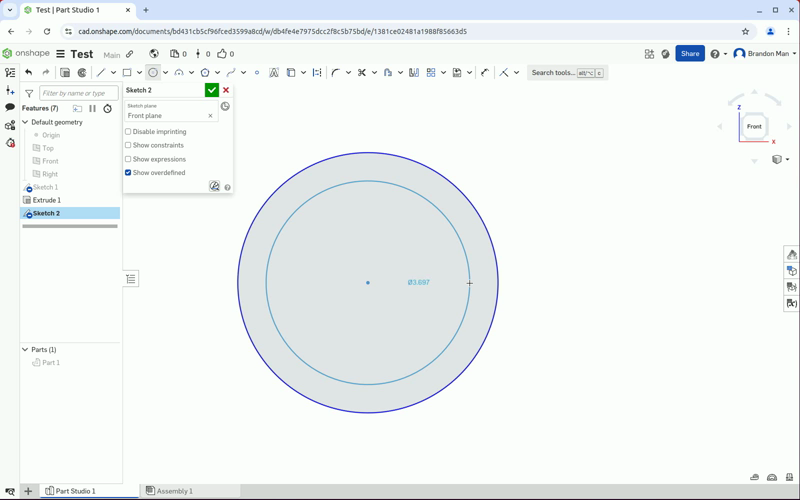
click(469, 282)
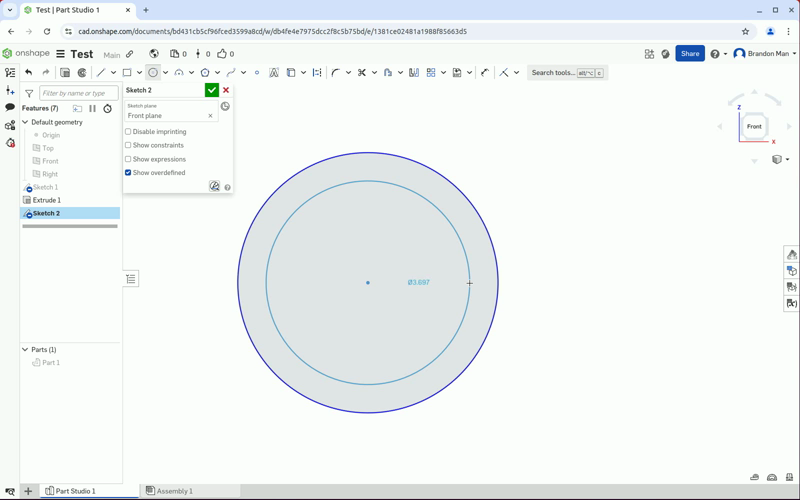
scroll(-6)
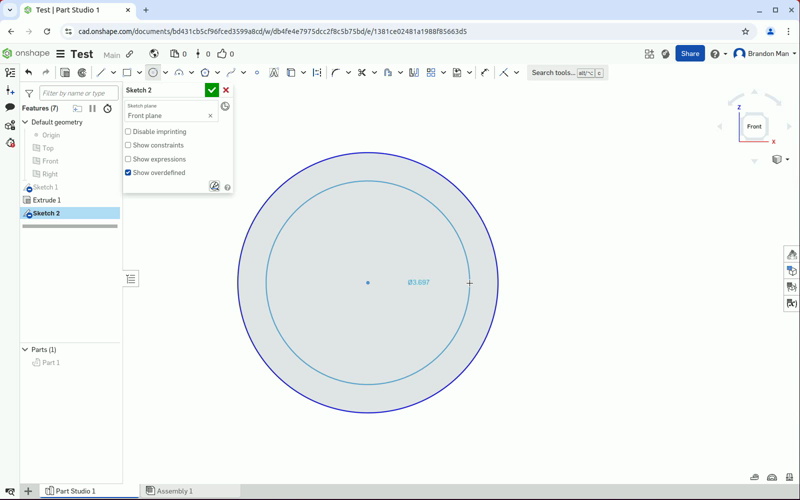
scroll(-6)
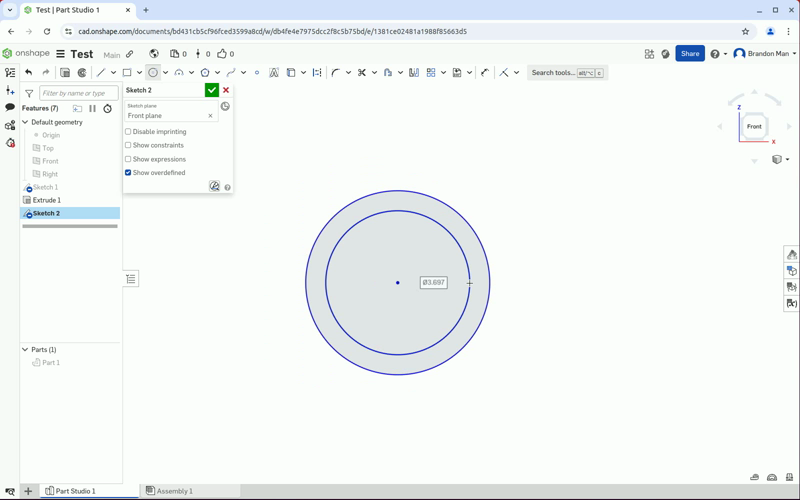
scroll(-6)
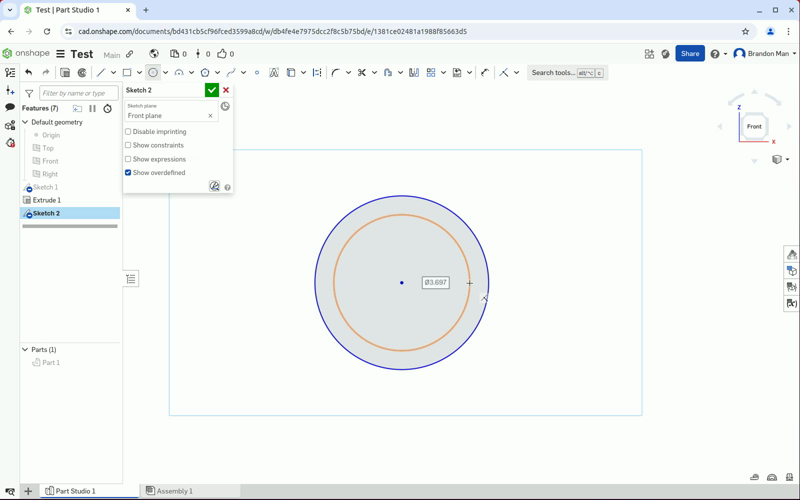
scroll(-6)
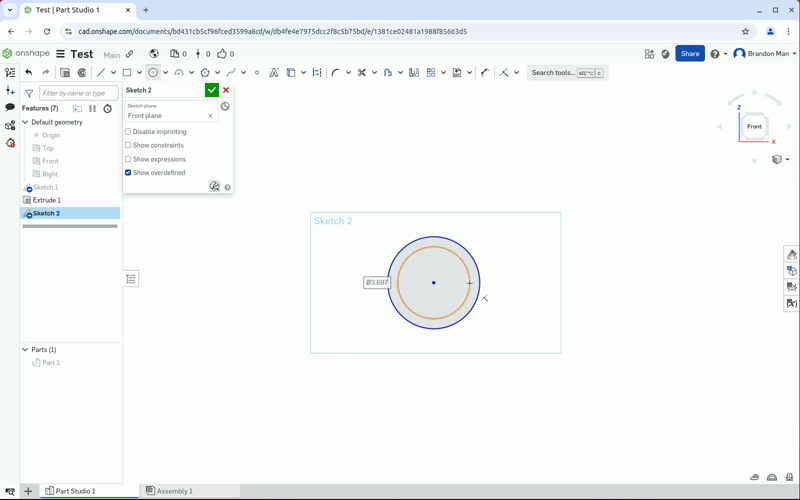
scroll(-6)
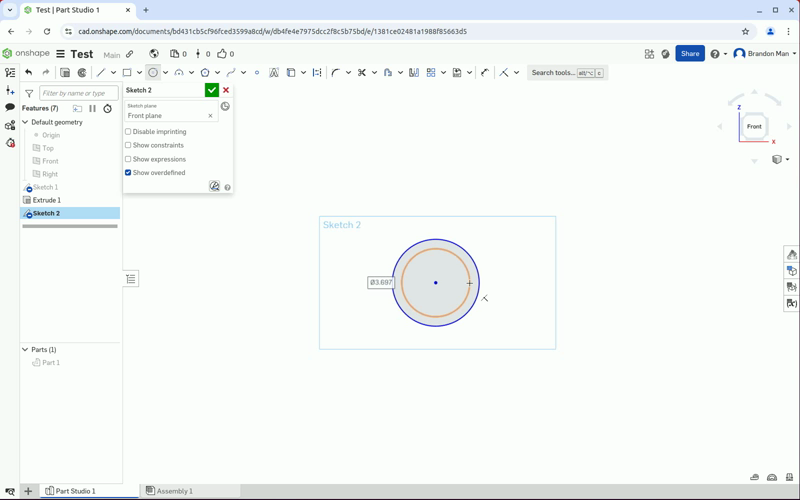
scroll(-6)
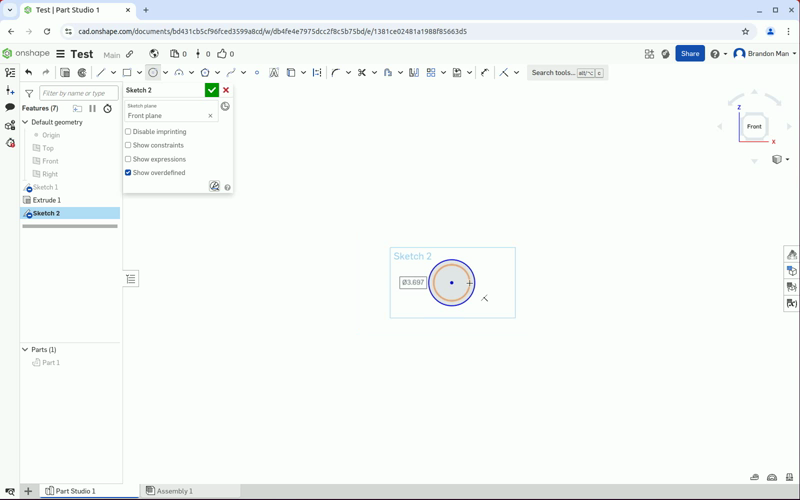
scroll(-6)
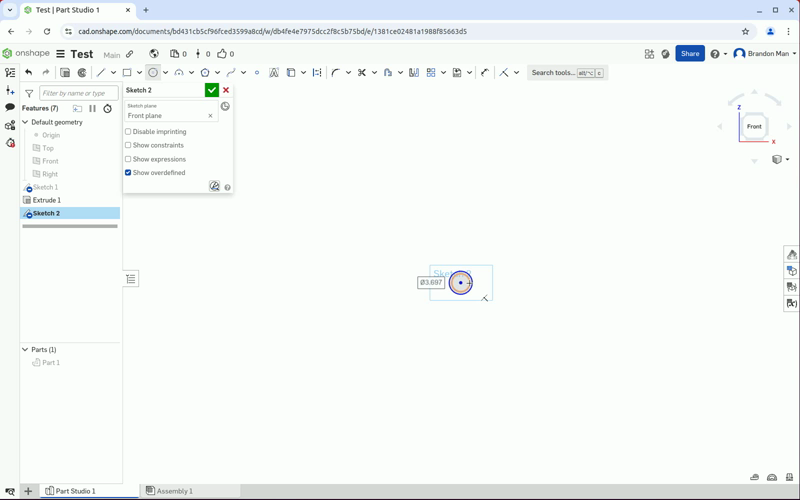
key(esc)
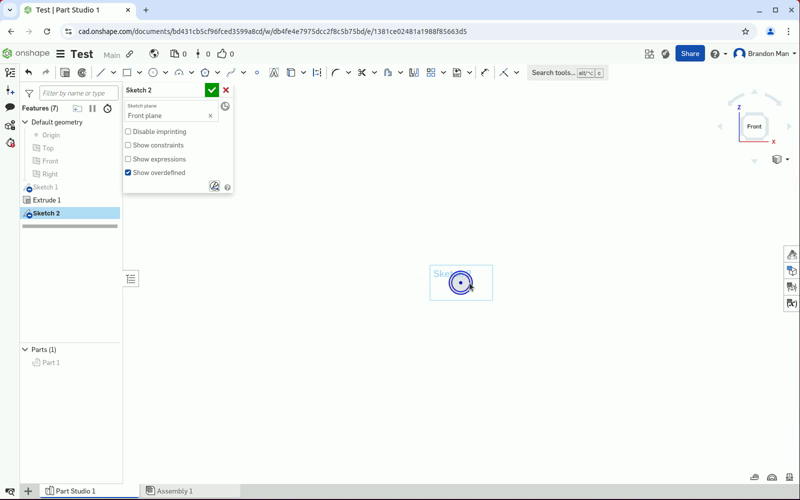
mouse_move(451, 287)
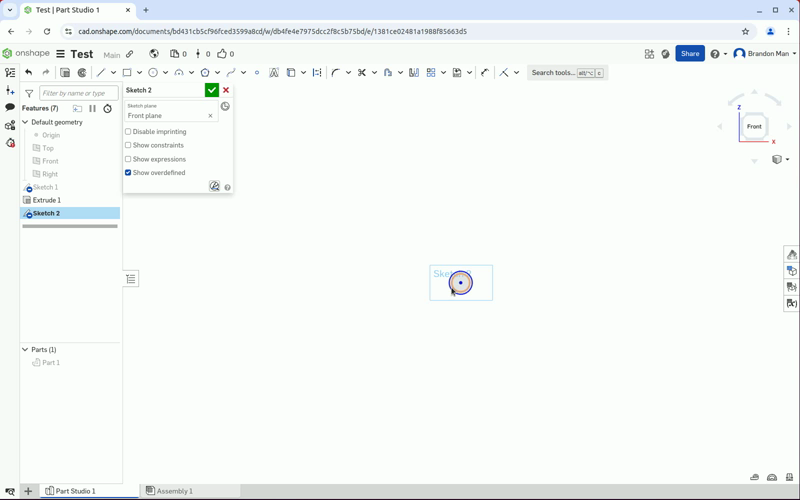
scroll(6)
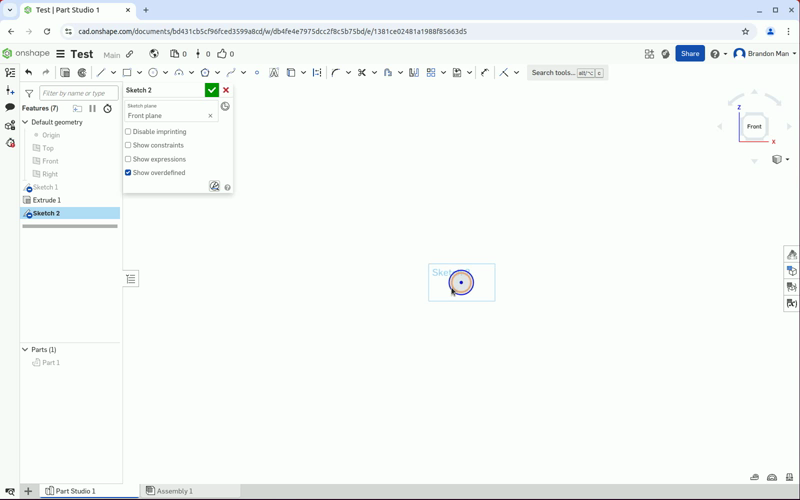
scroll(6)
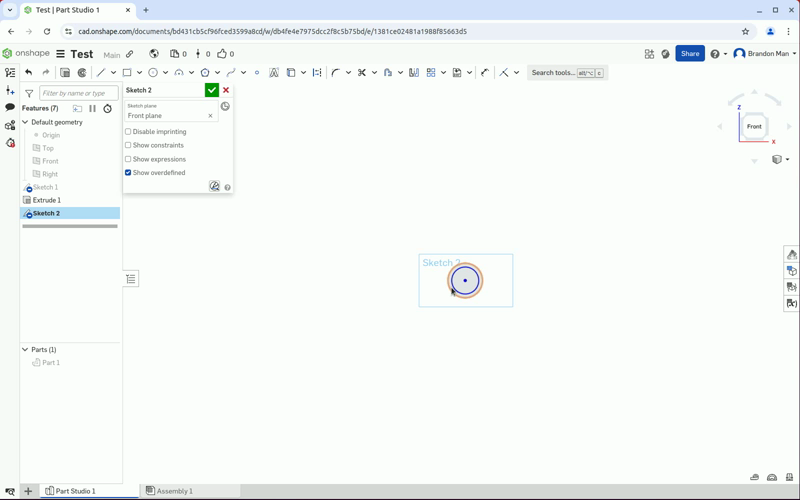
scroll(6)
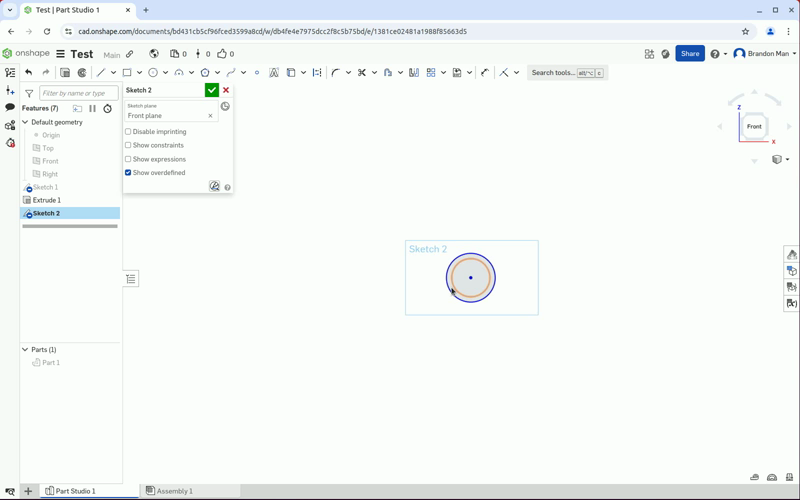
scroll(6)
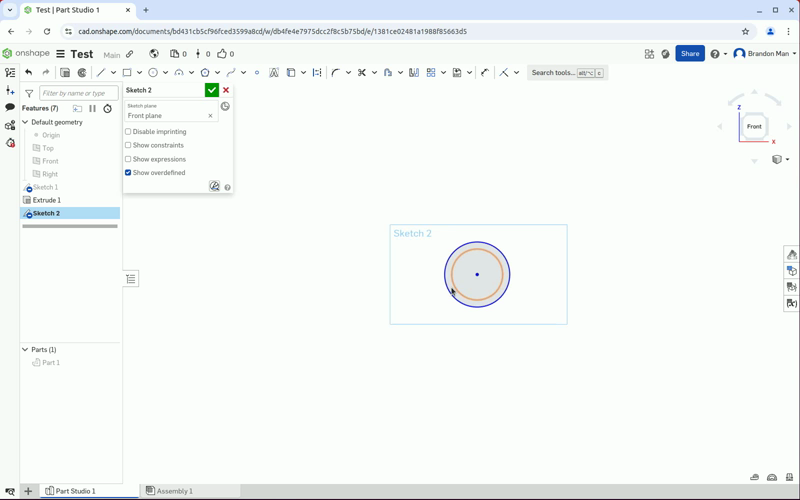
scroll(6)
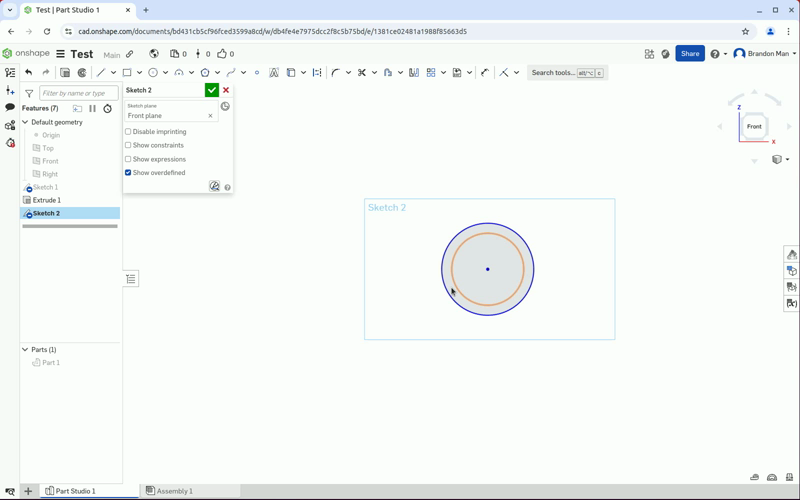
scroll(6)
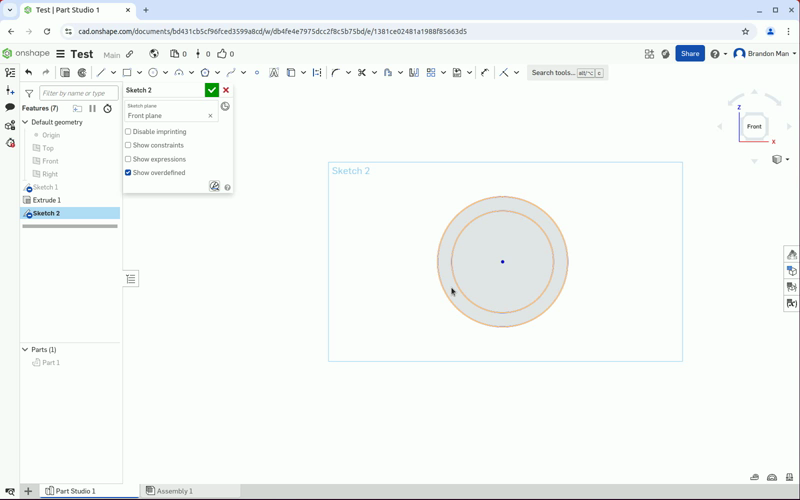
scroll(6)
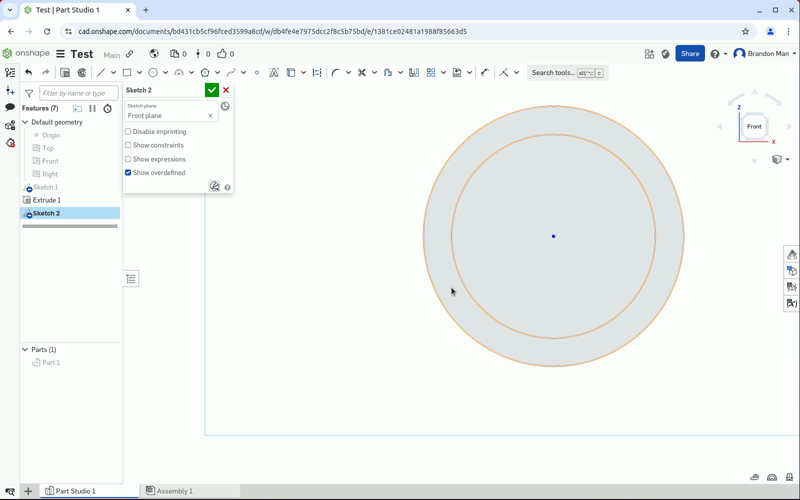
click(451, 287)
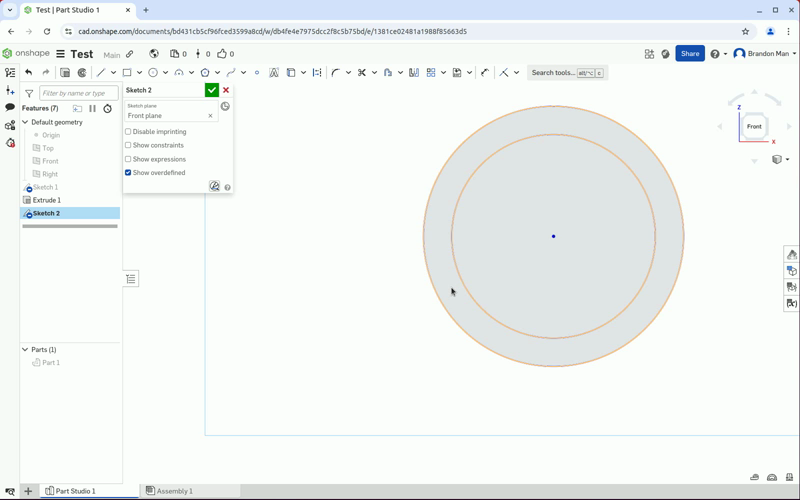
scroll(-6)
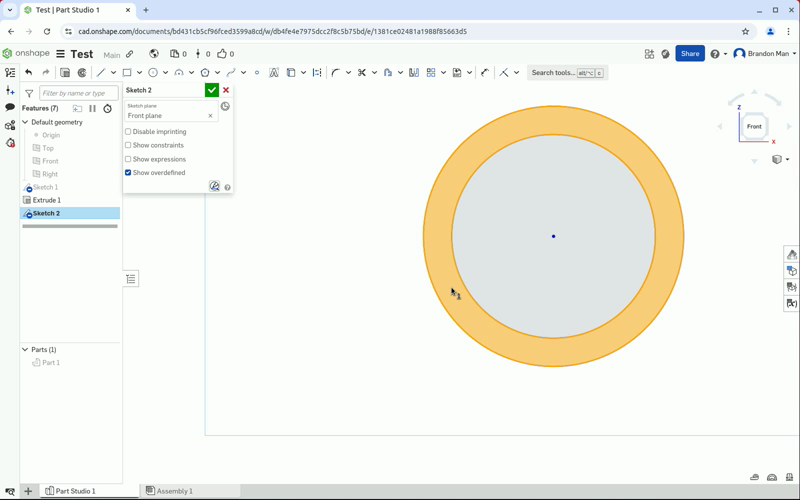
scroll(-6)
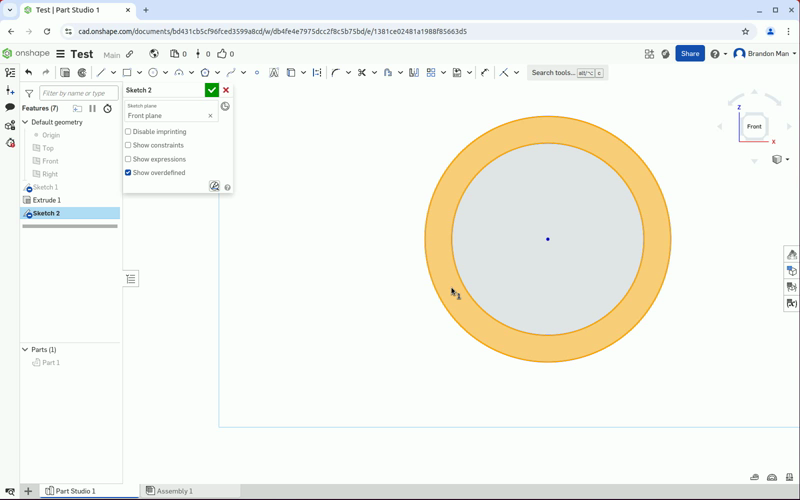
scroll(-6)
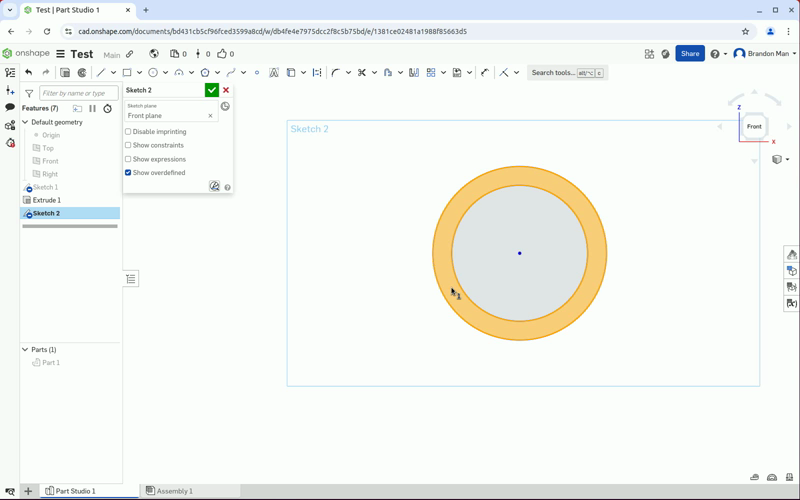
scroll(-6)
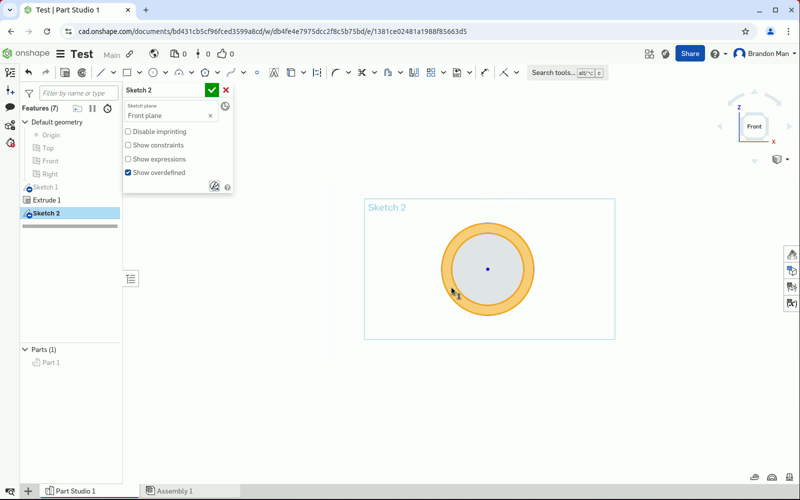
scroll(-6)
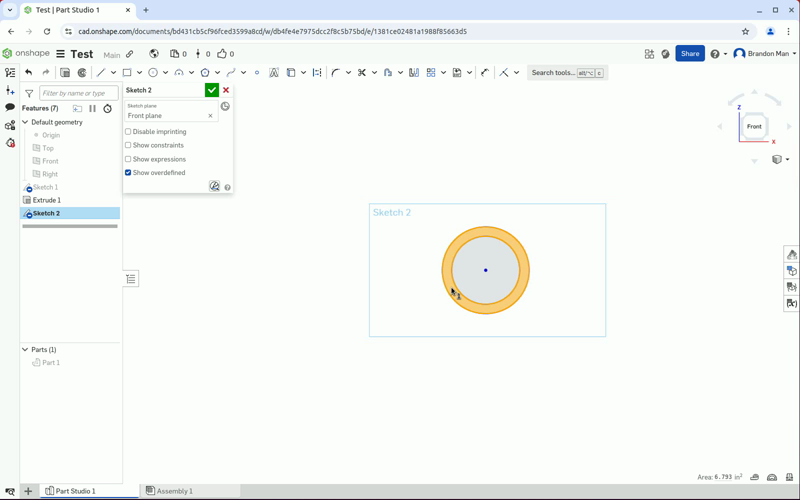
scroll(-6)
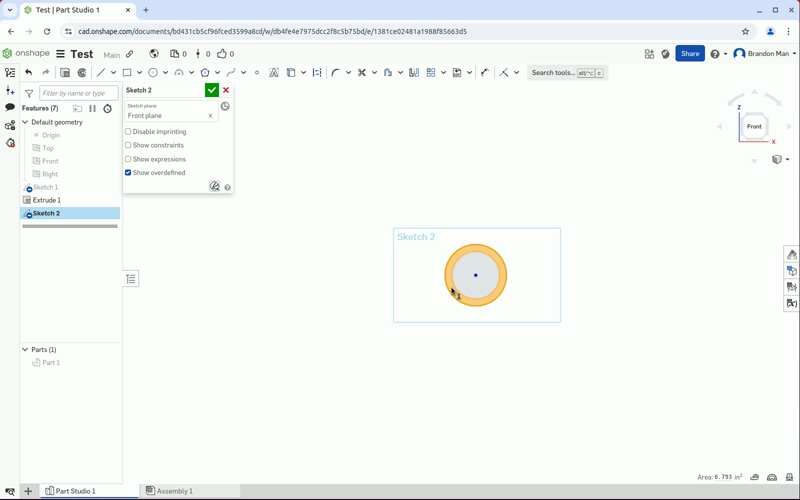
scroll(-6)
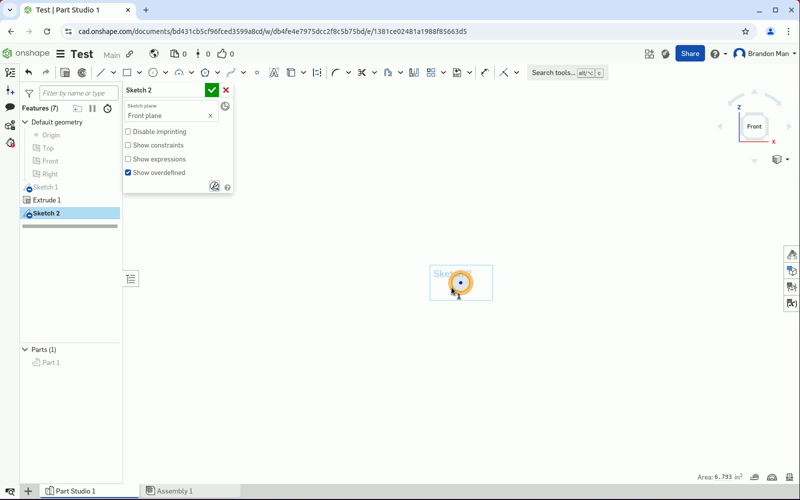
mouse_move(73, 352)
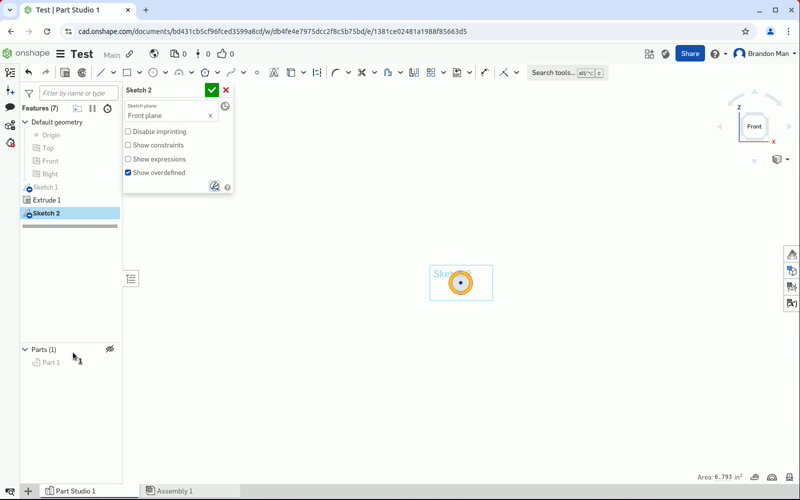
key(shift+y)
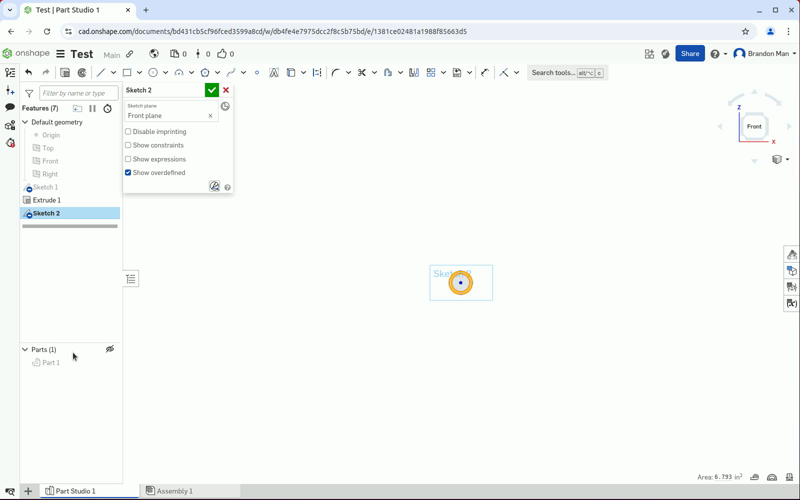
key(shift+e)
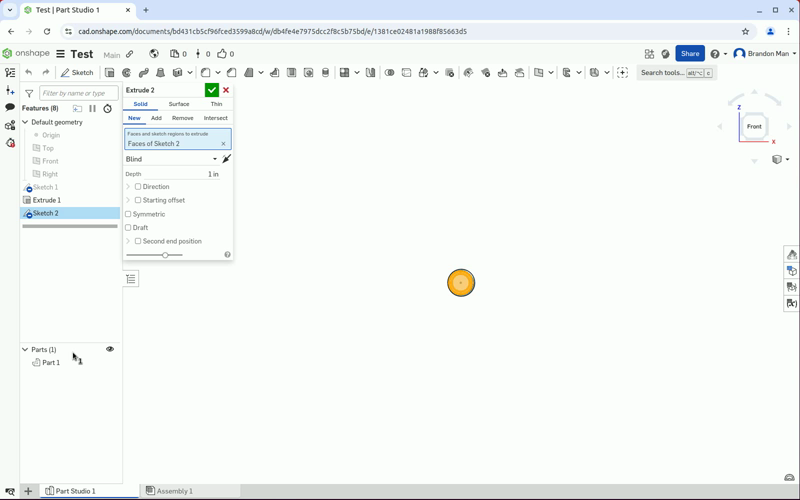
mouse_move(143, 106)
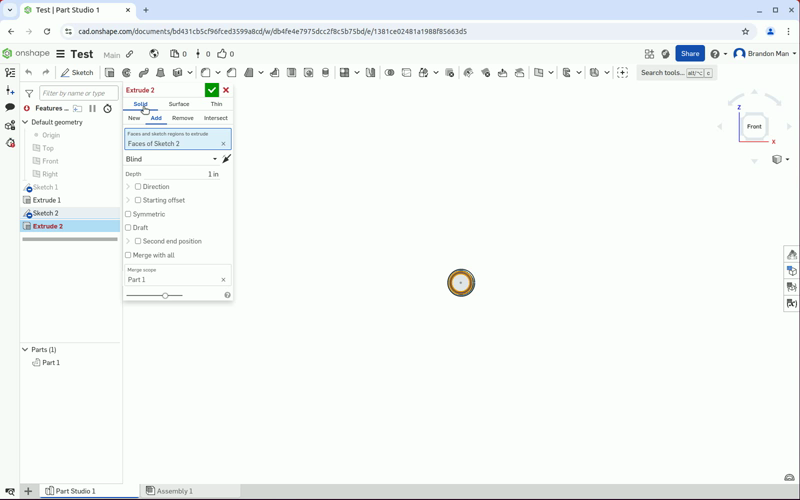
click(143, 106)
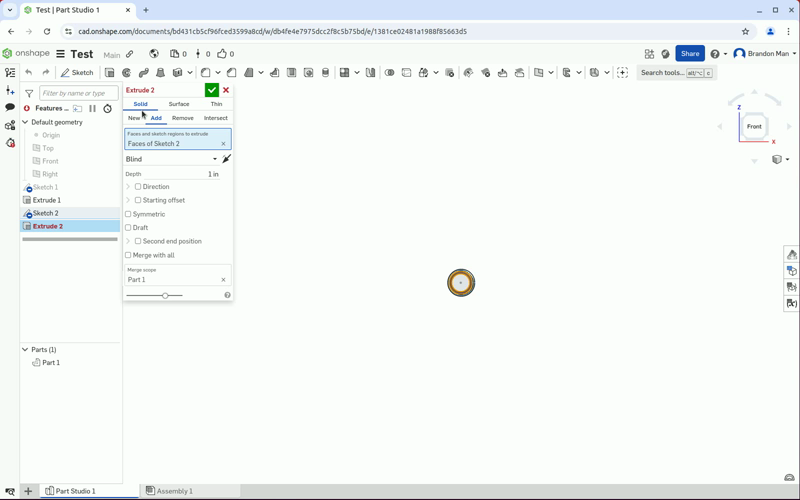
mouse_move(137, 120)
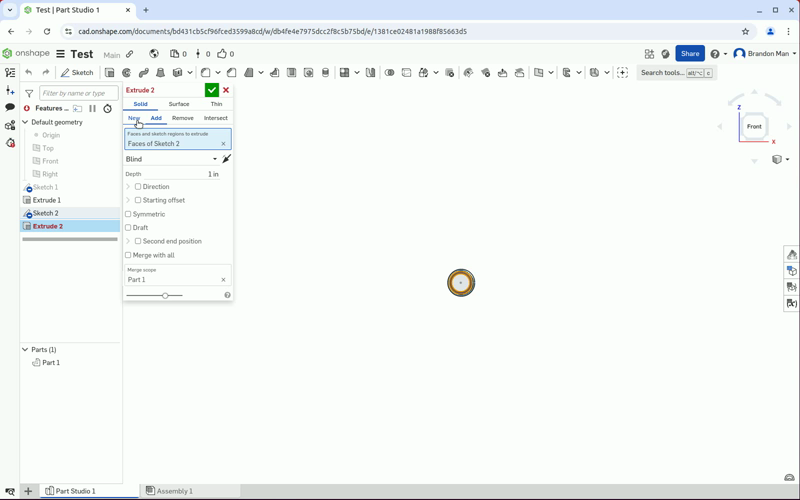
click(137, 120)
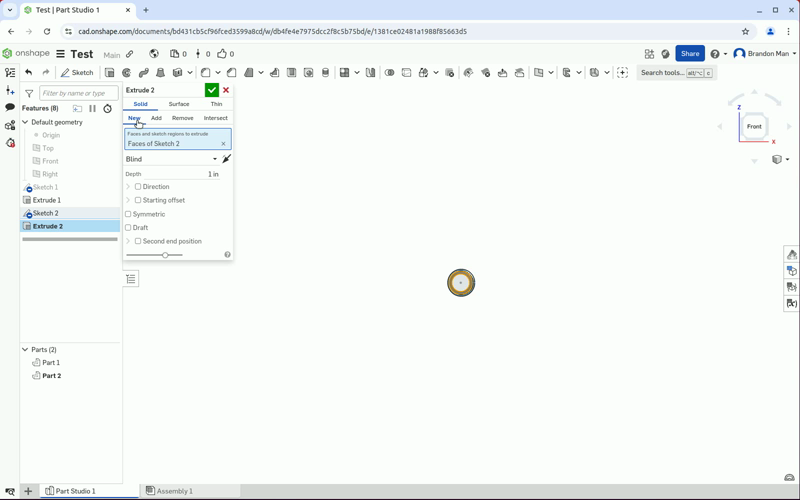
key(tab, 4)
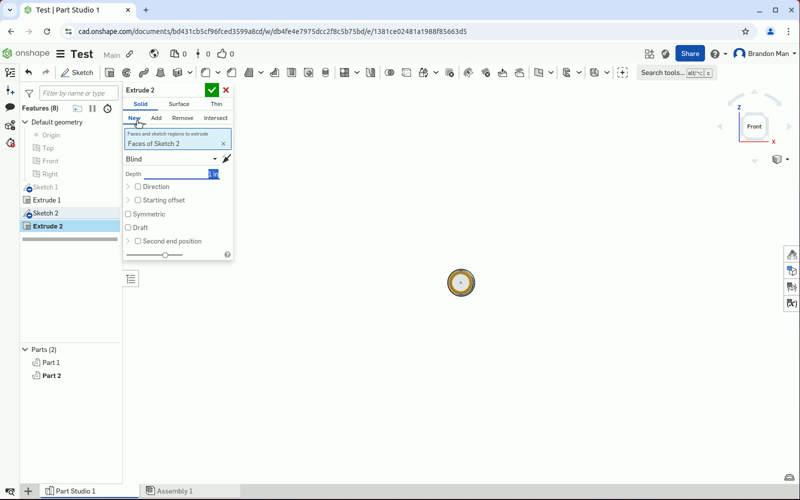
text(12.516)
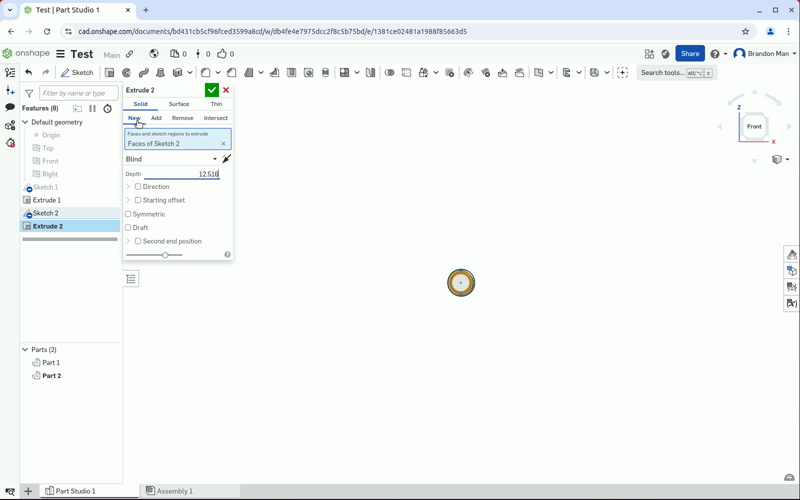
key(tab, 3)
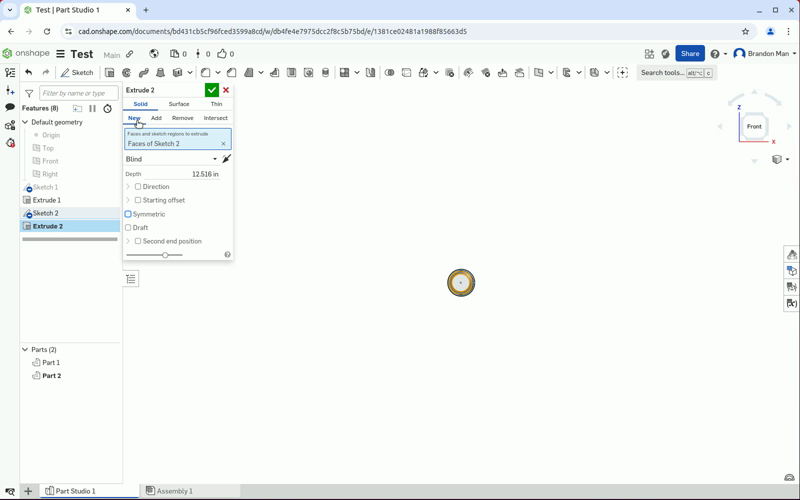
key(space)
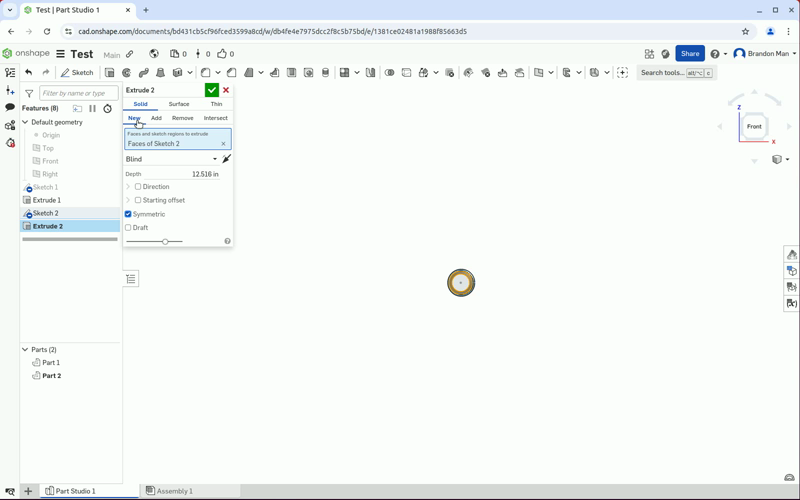
key(enter)
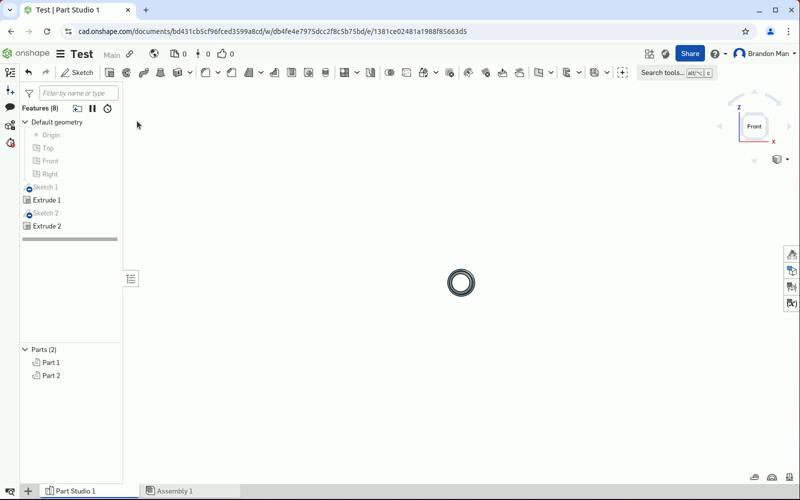
key(shift+h)
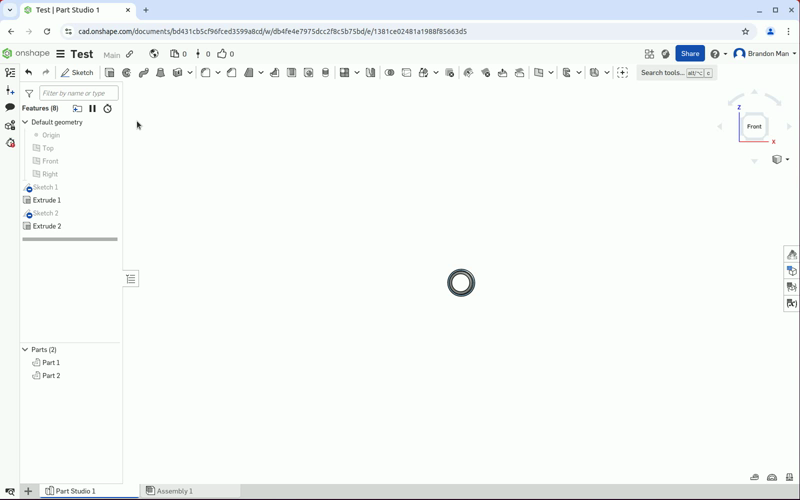
key(shift+h)
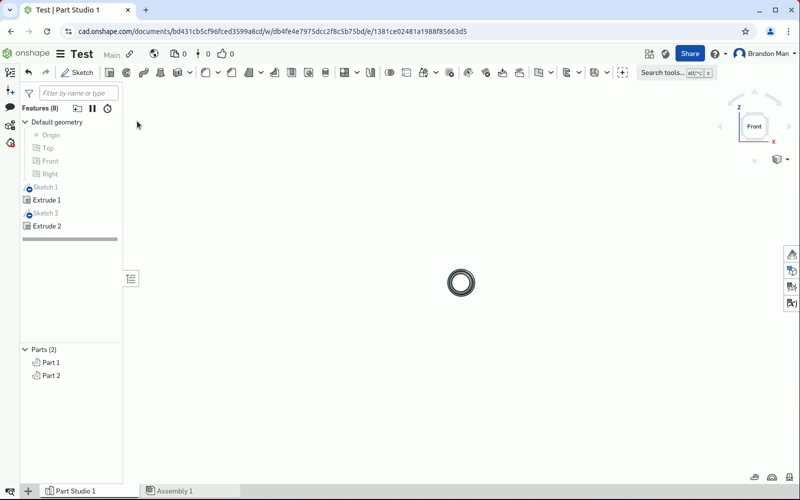
mouse_move(73, 189)
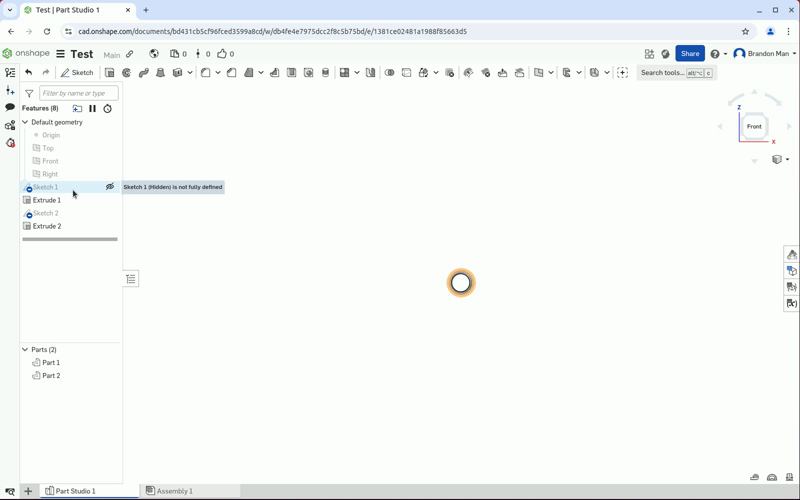
click(73, 189)
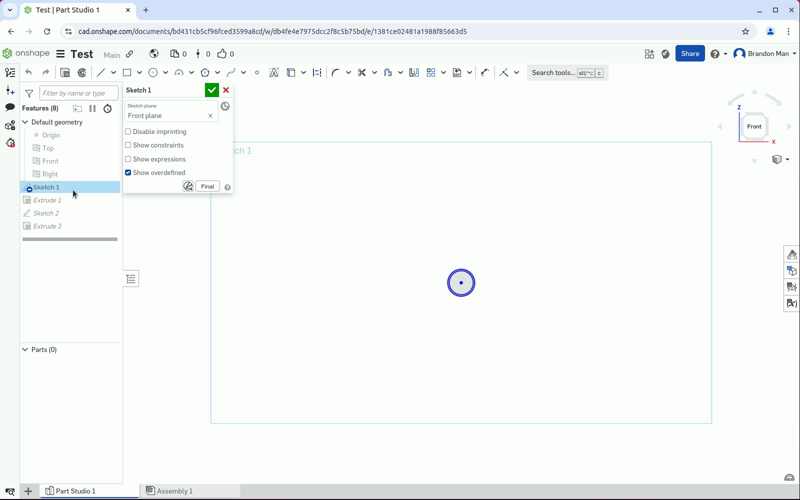
mouse_move(229, 92)
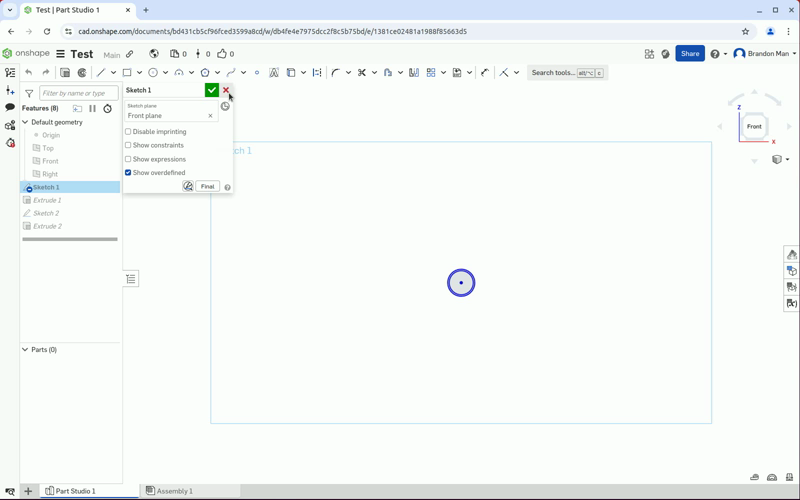
click(229, 92)
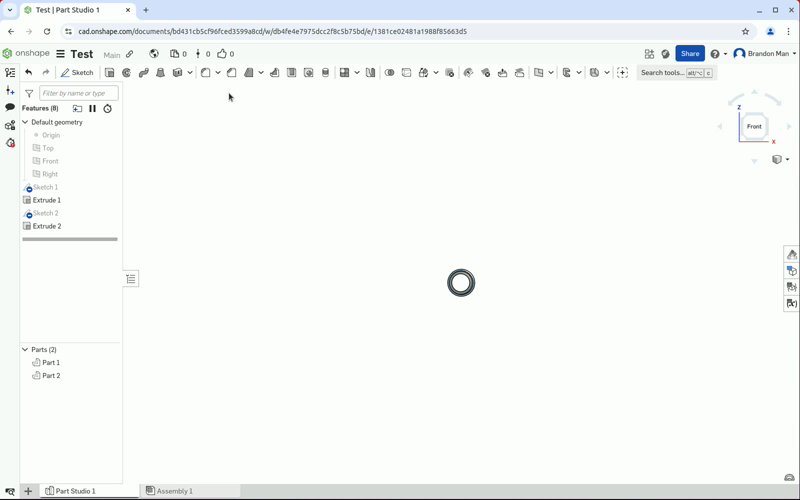
mouse_move(73, 352)
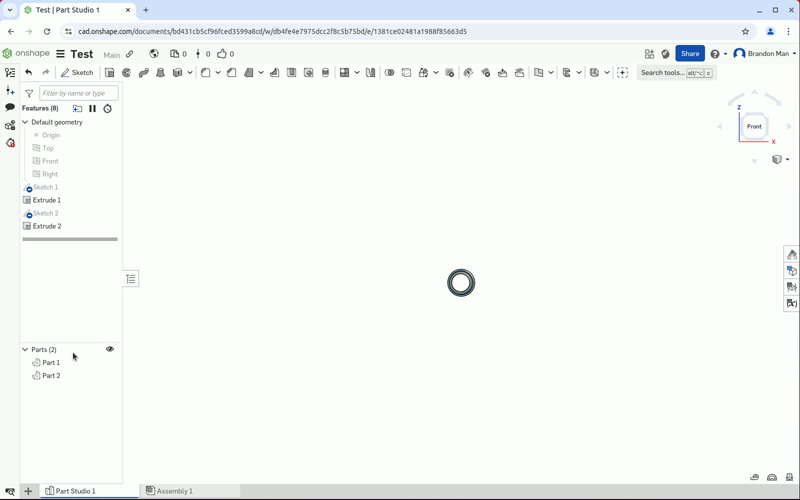
key(y)
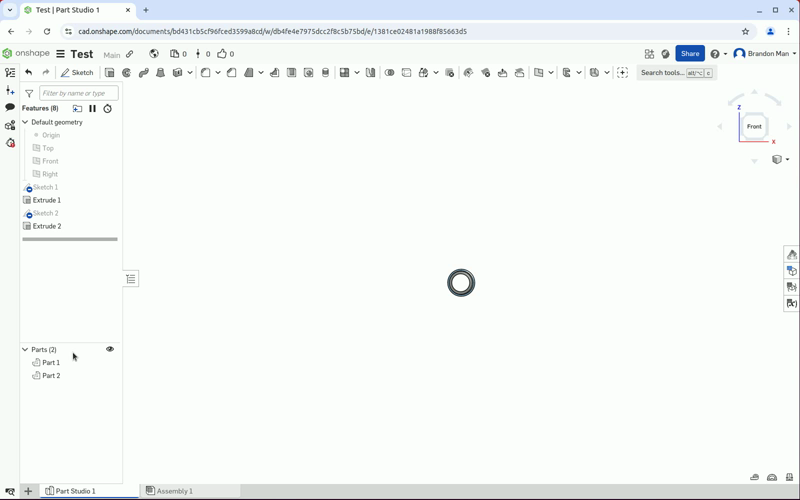
key(shift+p)
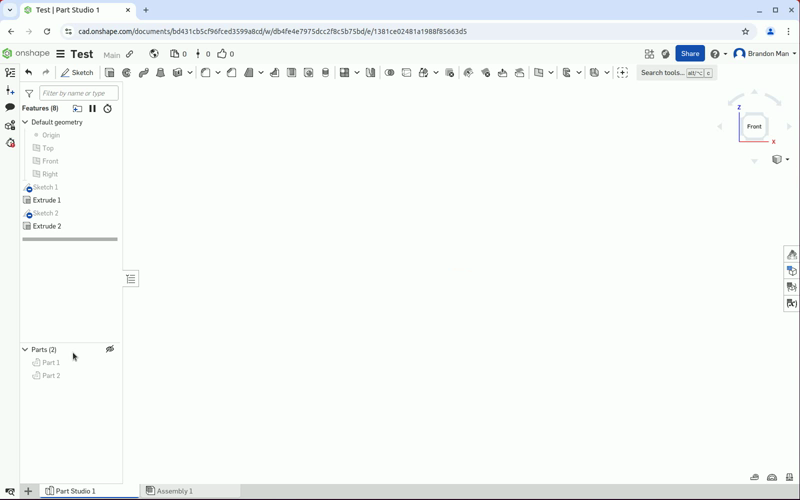
key(space)
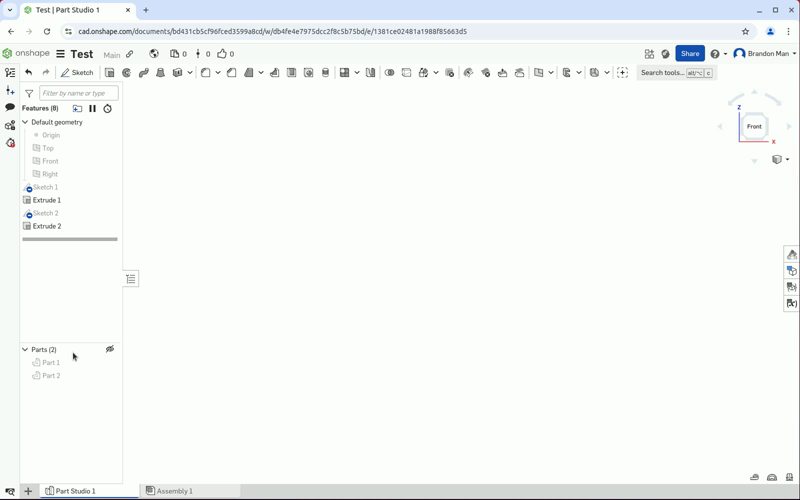
key_down(shift)
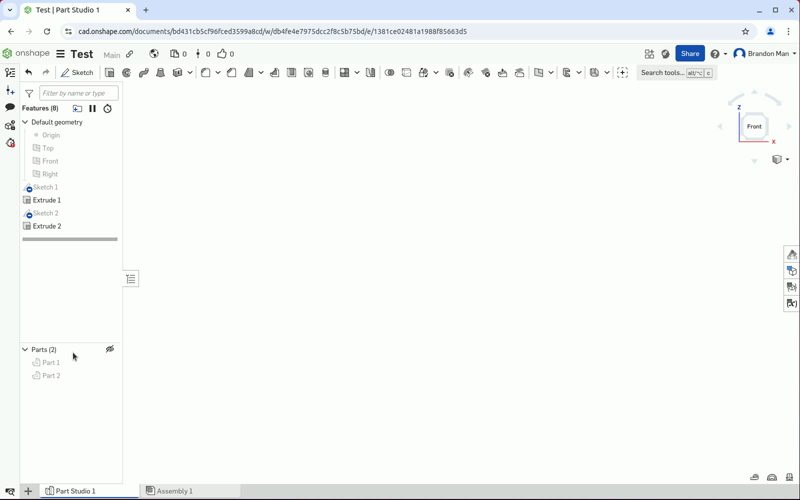
key(down)
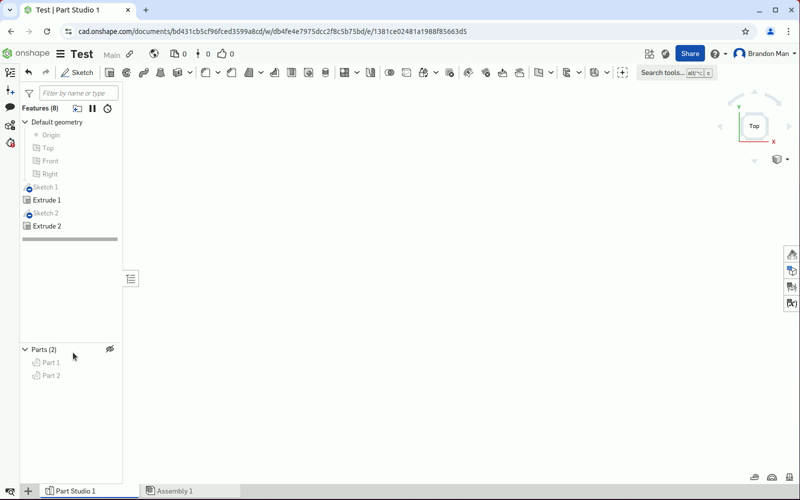
key_up(shift)
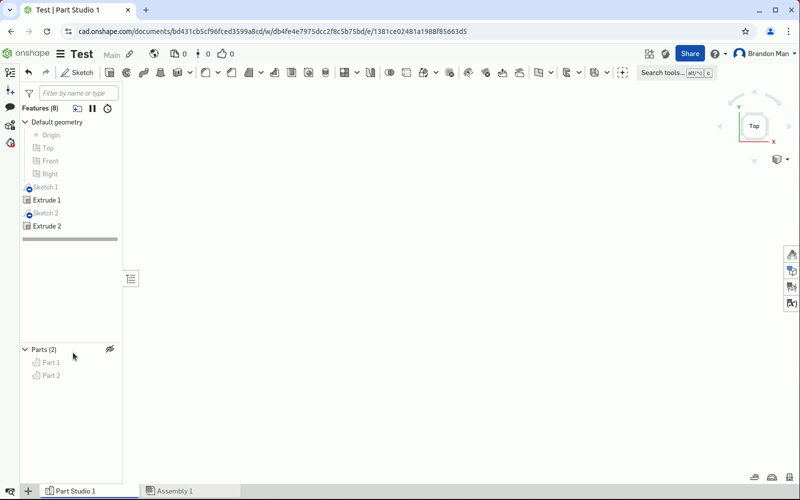
mouse_move(73, 352)
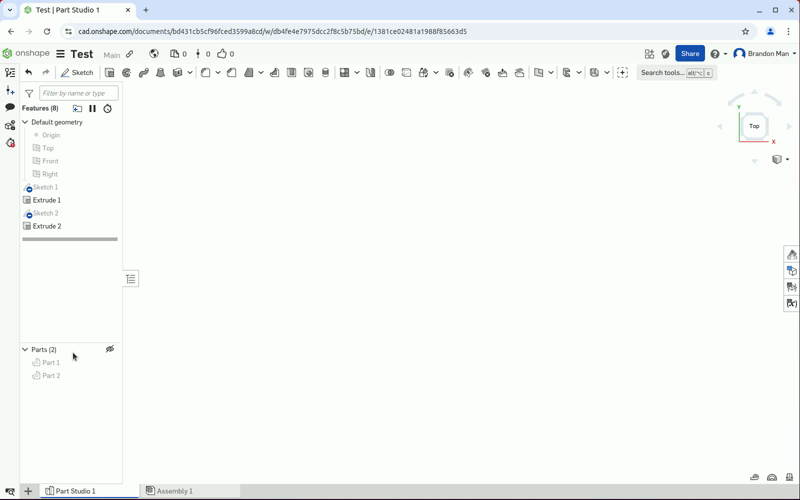
key(shift+y)
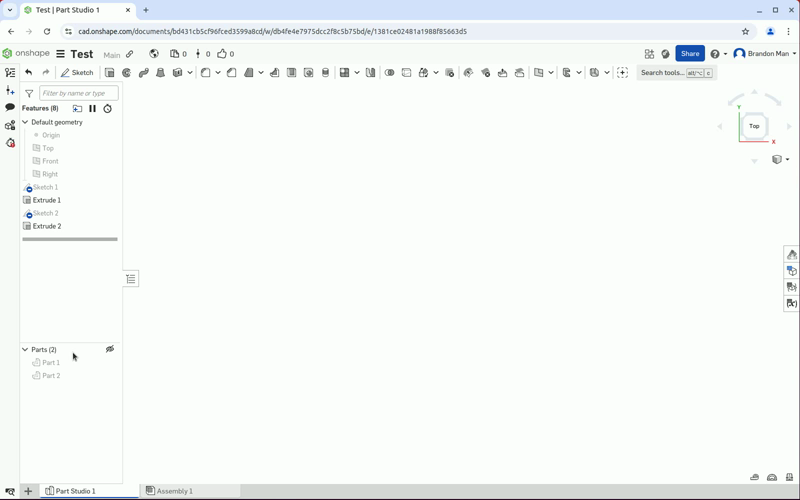
key(shift+s)
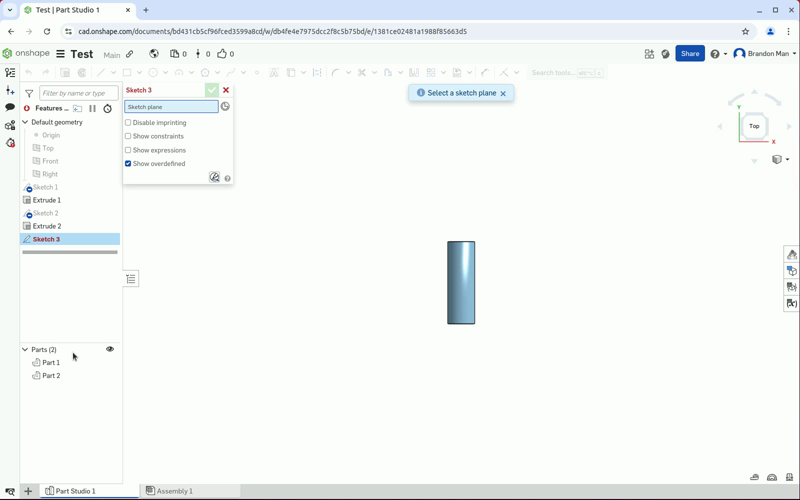
mouse_move(73, 150)
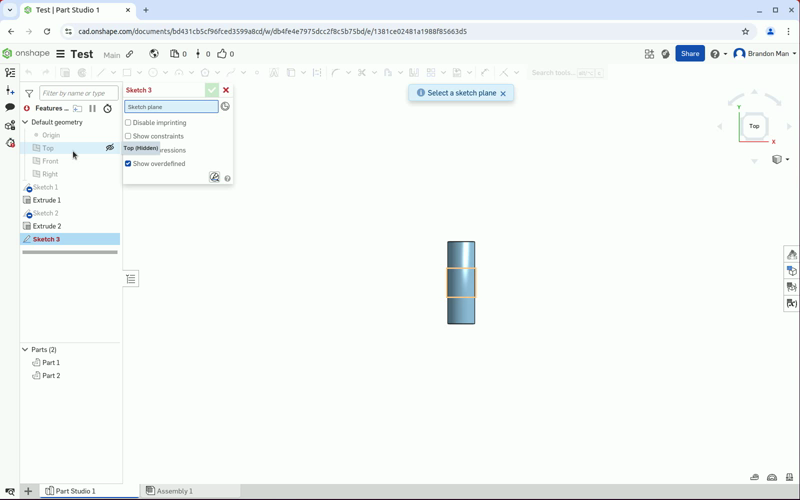
click(73, 150)
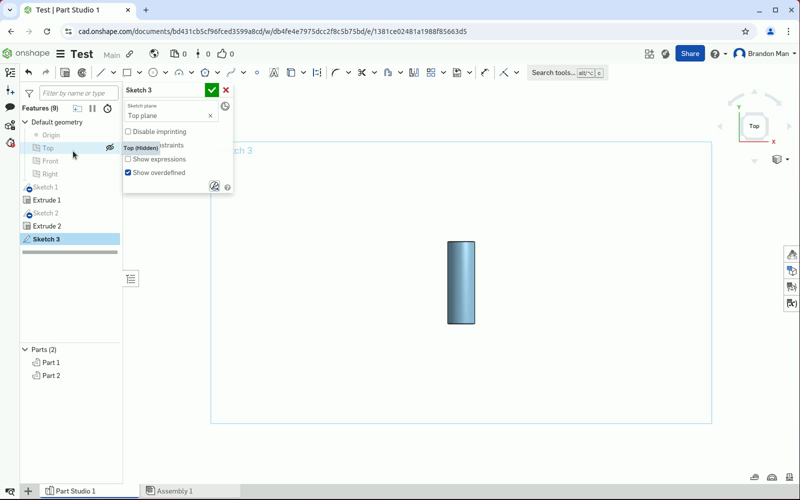
mouse_move(73, 352)
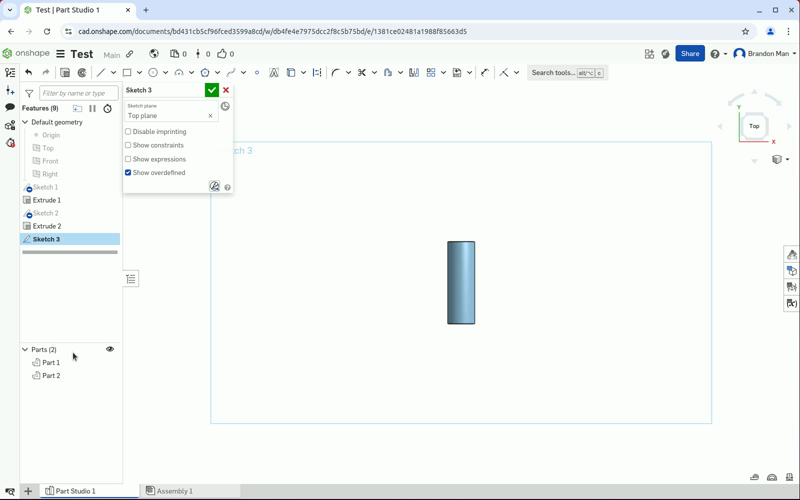
key(y)
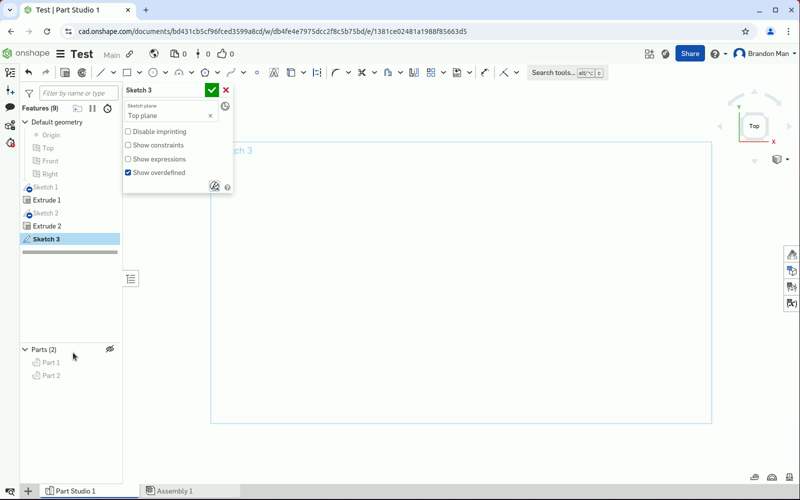
key(l)
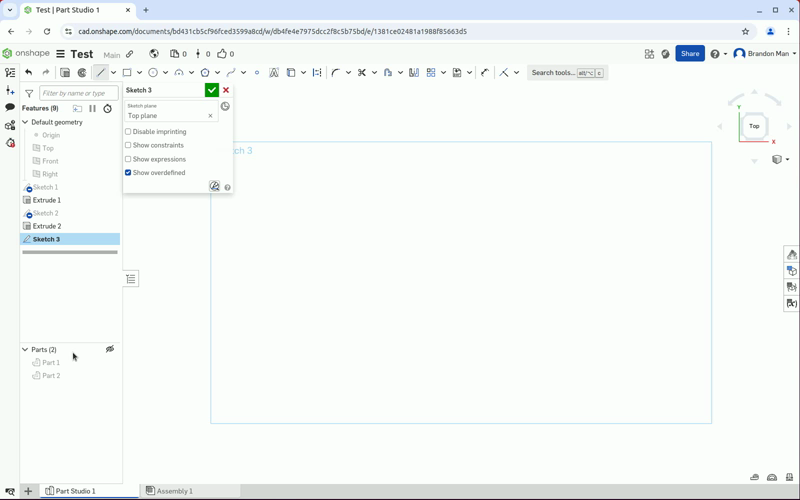
key_down(shift)
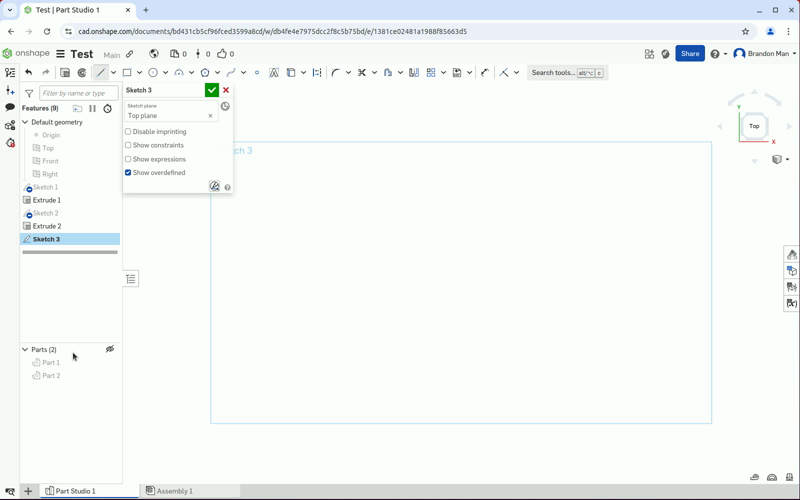
mouse_move(348, 308)
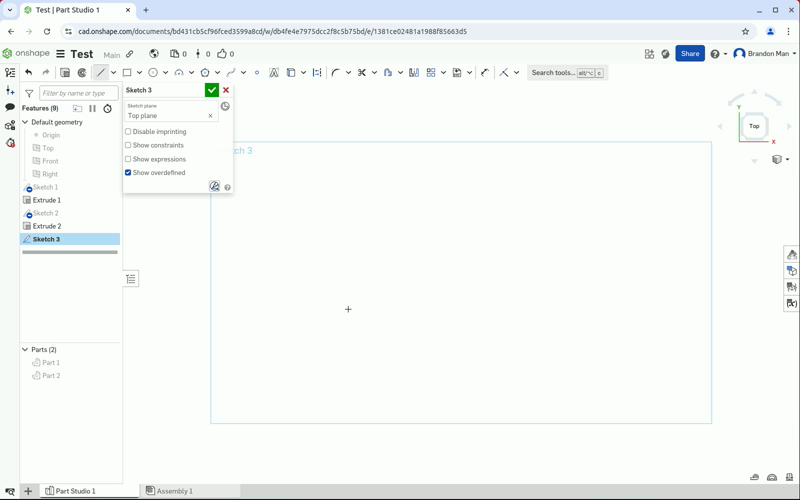
click(348, 308)
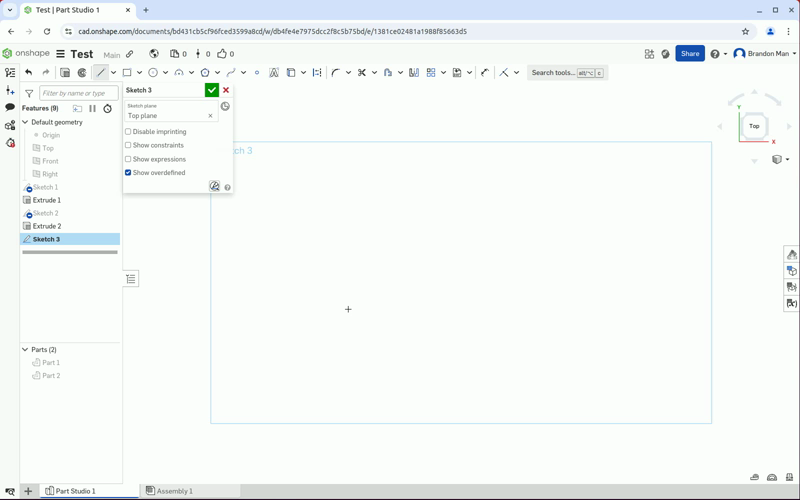
key_up(shift)
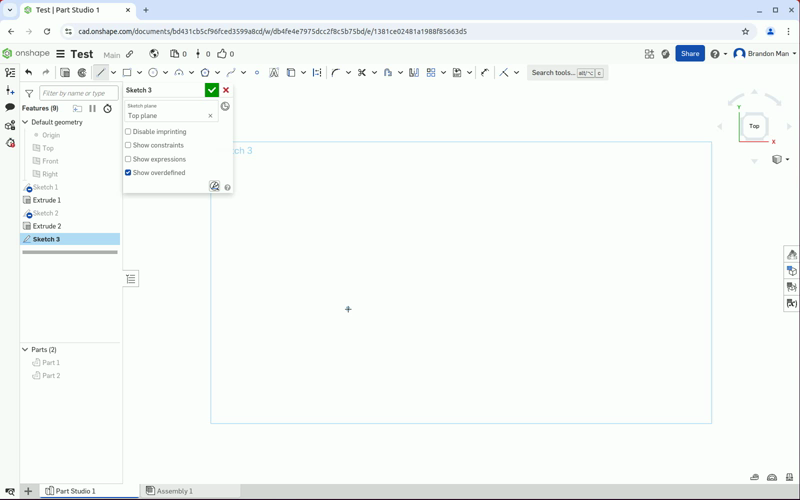
key_down(shift)
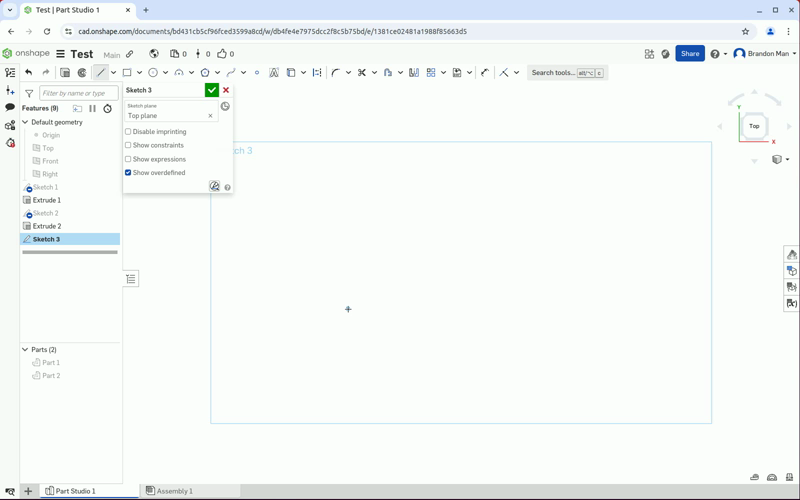
mouse_move(450, 308)
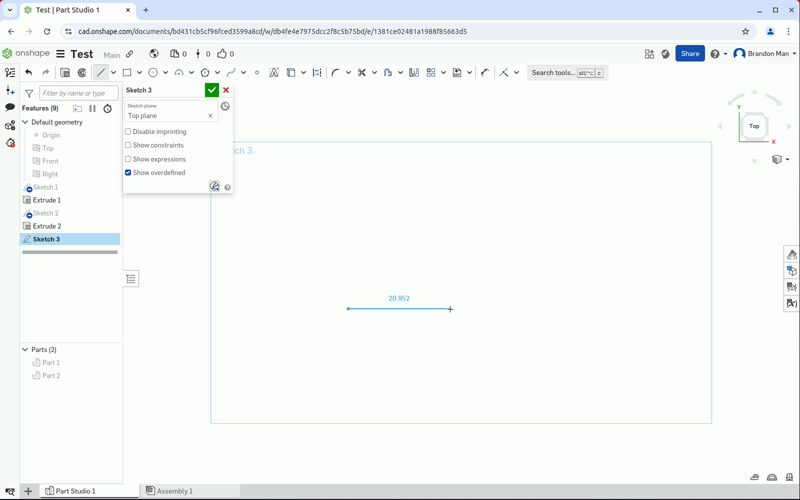
click(450, 308)
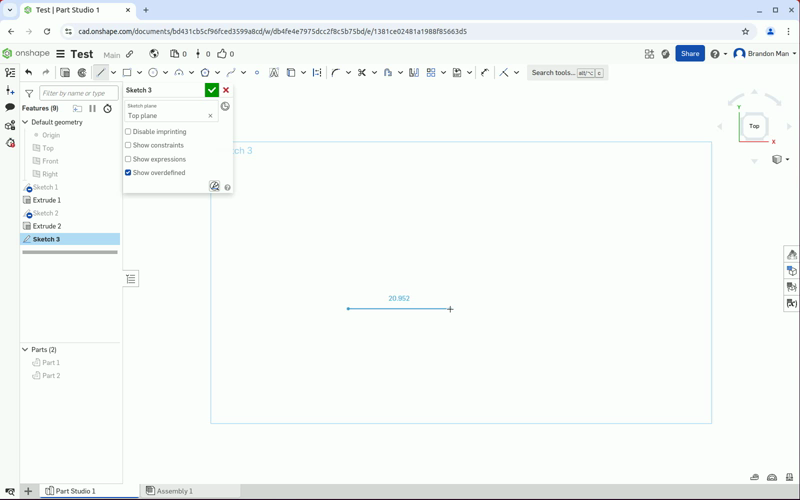
key_up(shift)
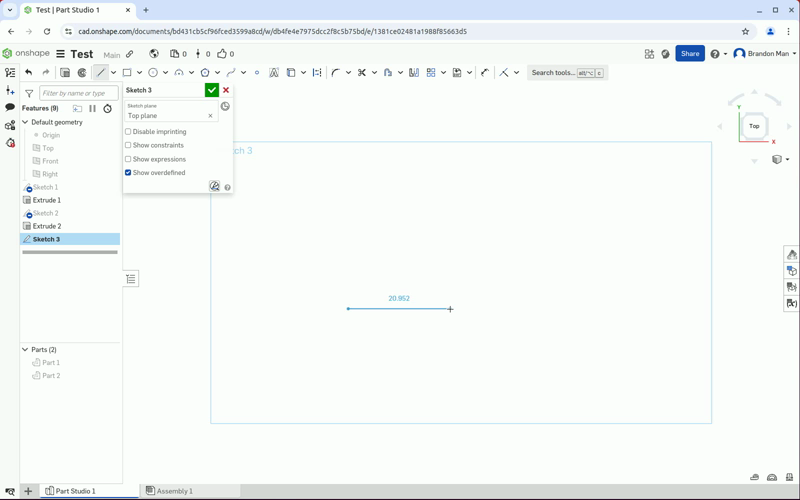
key_down(shift)
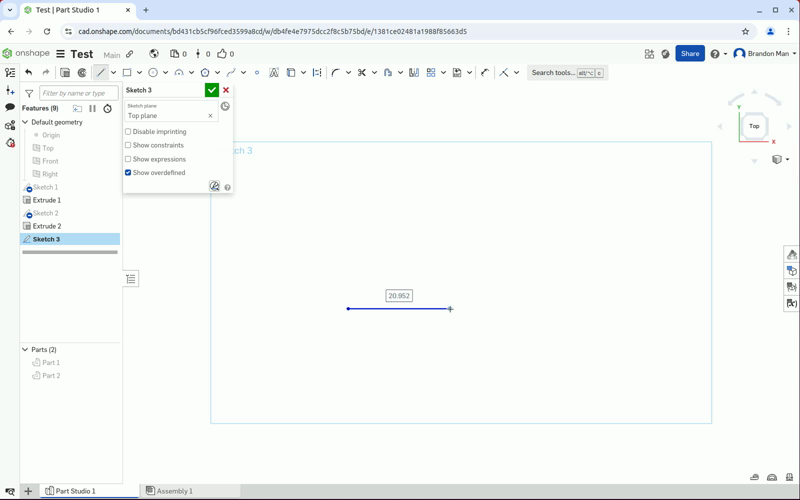
mouse_move(480, 308)
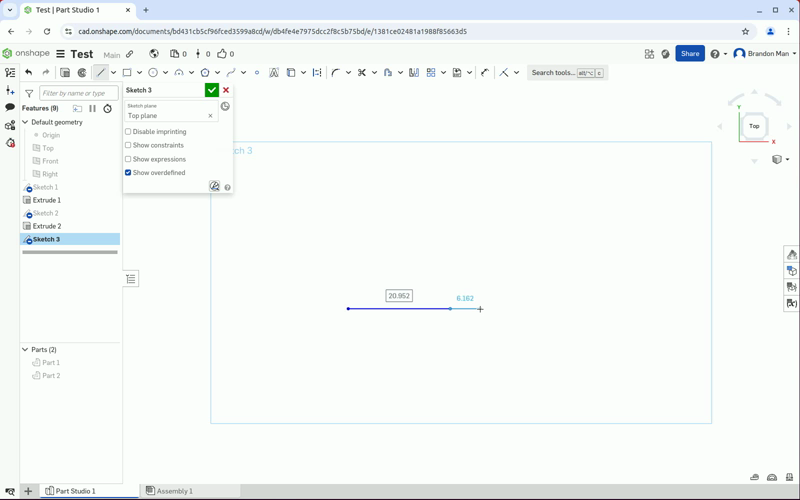
mouse_move(450, 297)
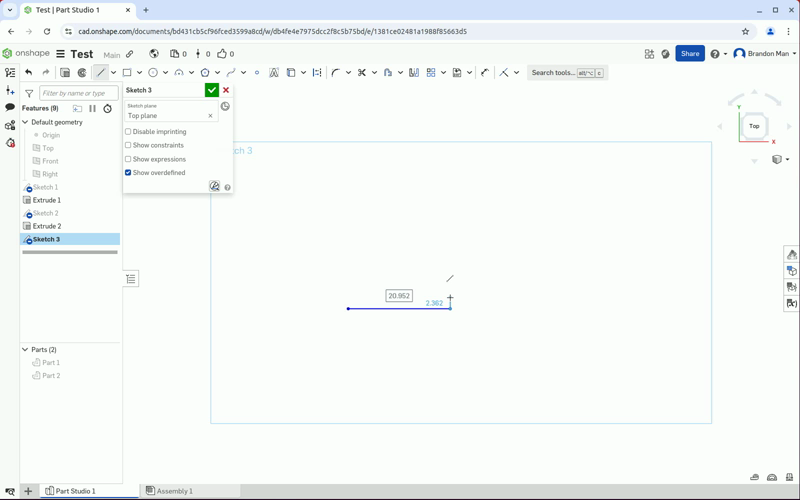
click(450, 297)
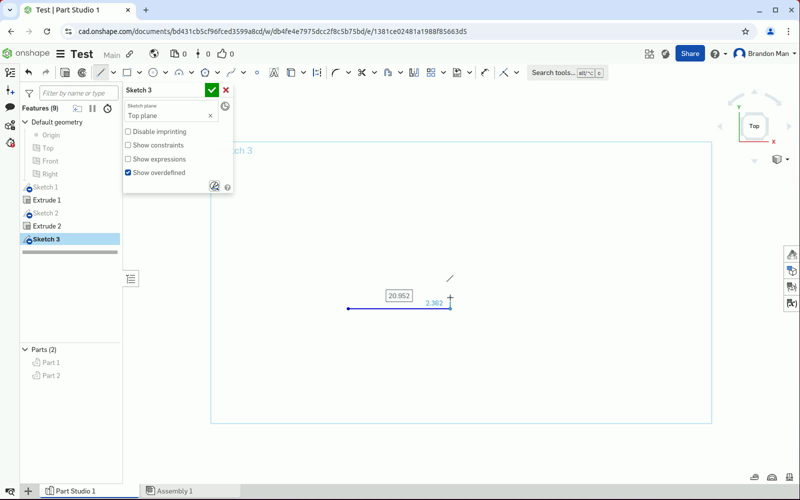
key_up(shift)
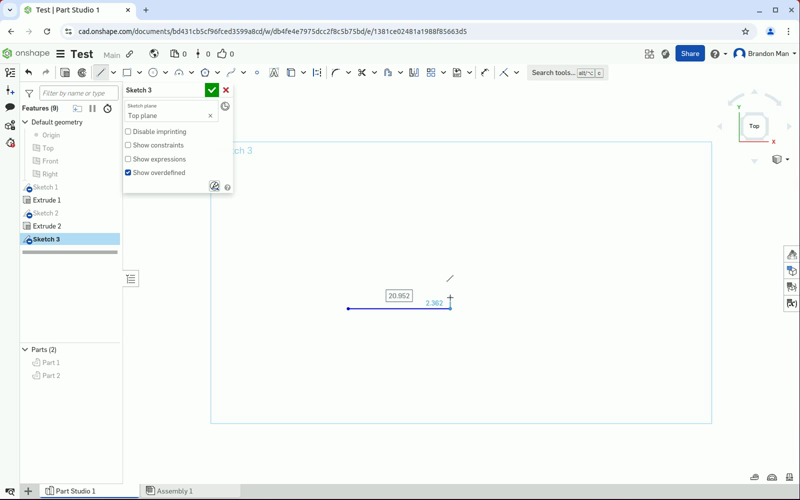
key_down(shift)
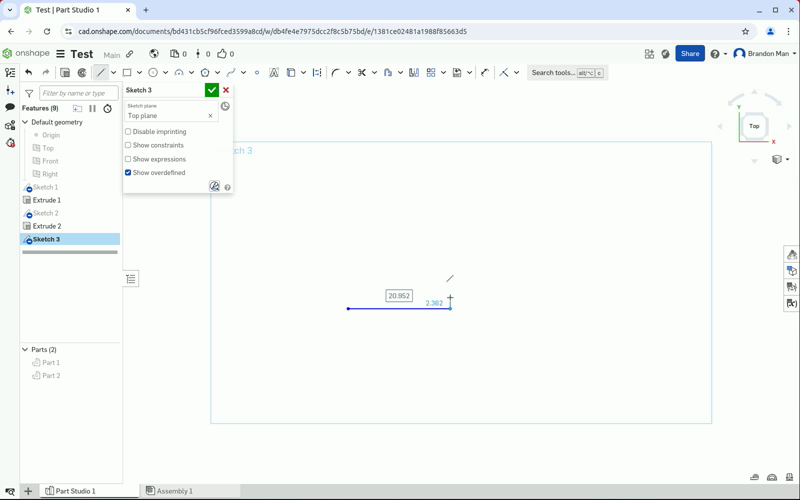
mouse_move(348, 297)
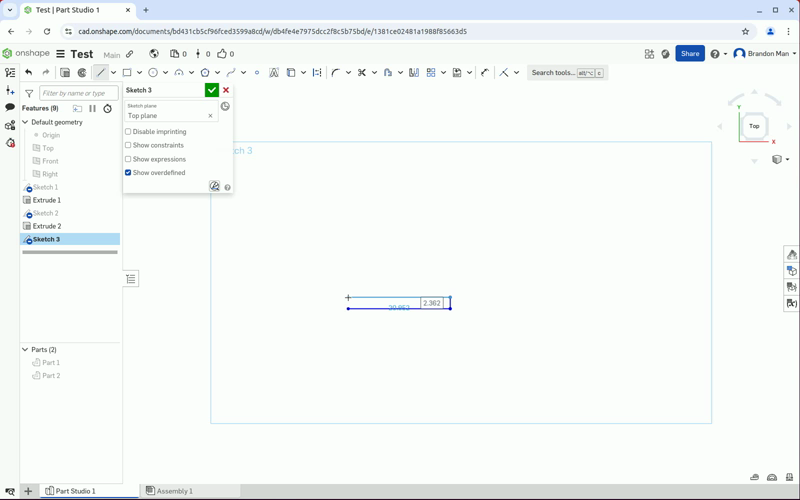
click(348, 297)
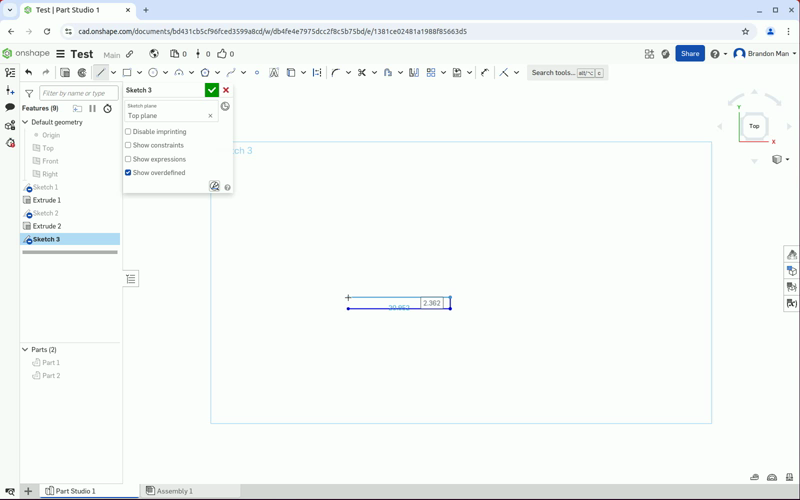
key_up(shift)
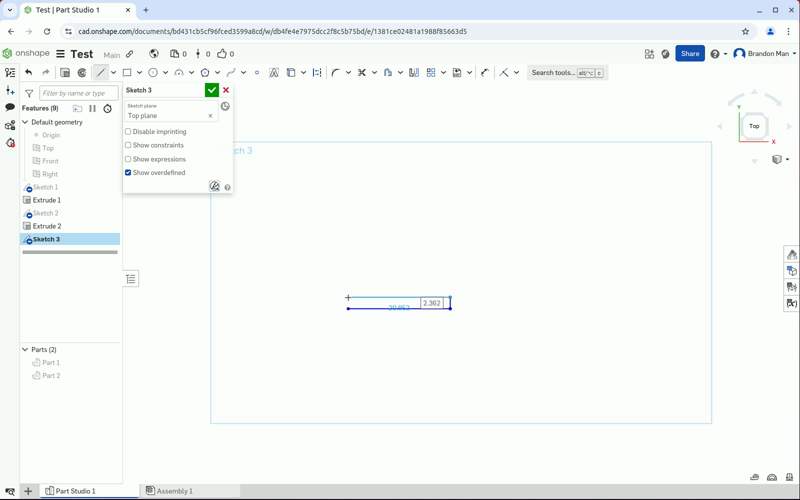
mouse_move(378, 297)
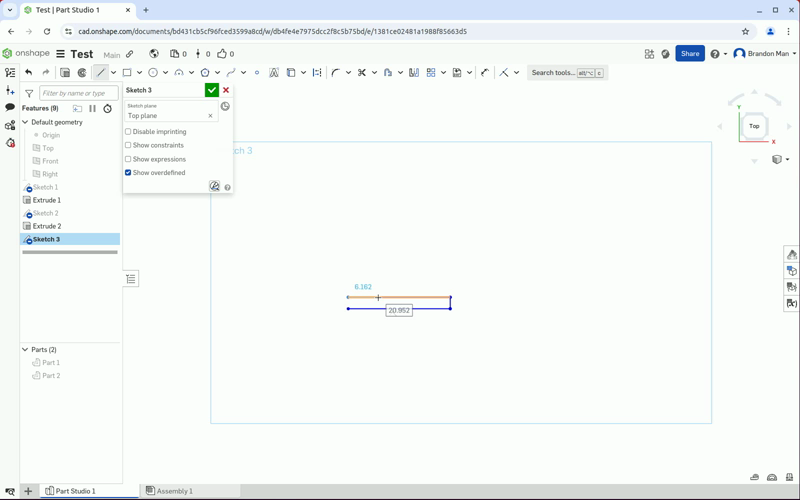
key_down(shift)
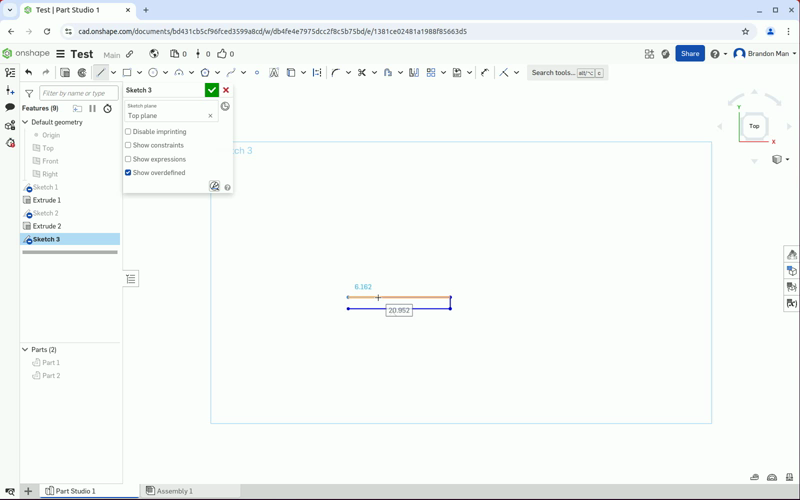
mouse_move(348, 308)
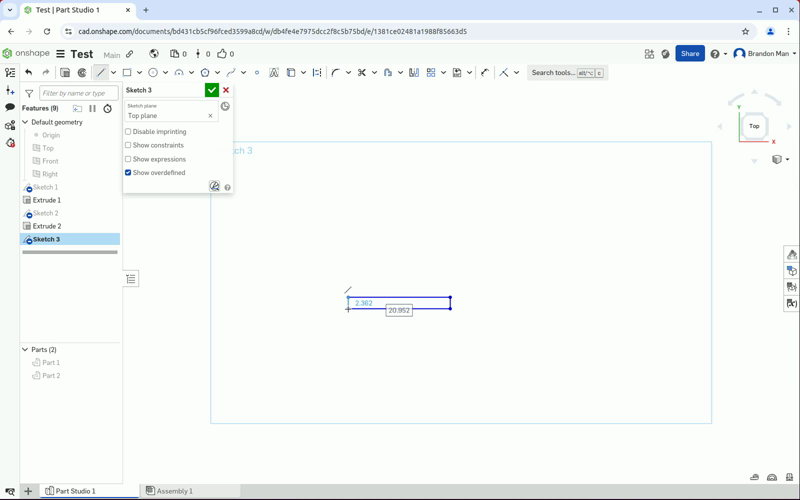
key_up(shift)
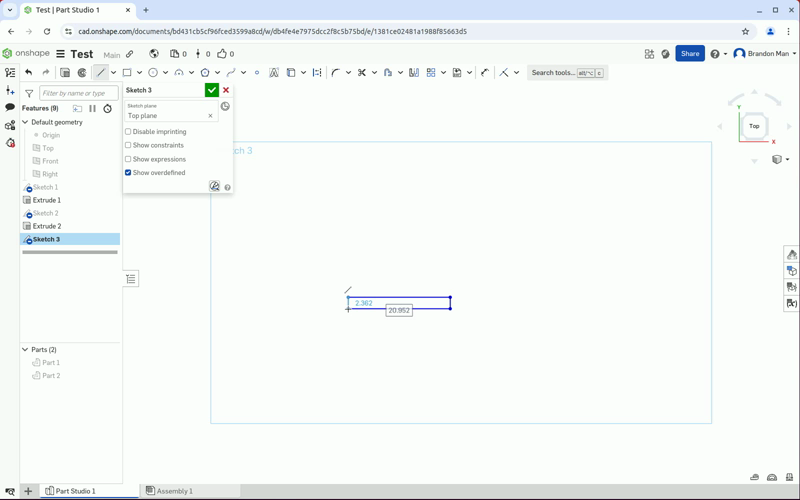
click(348, 308)
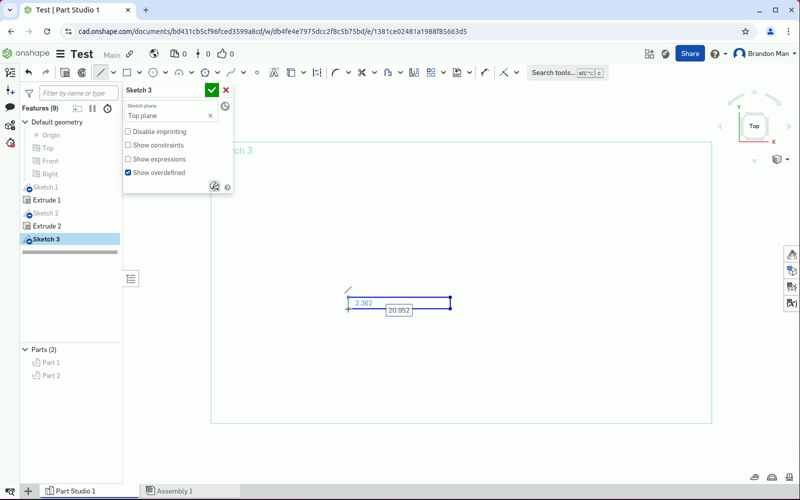
key(esc)
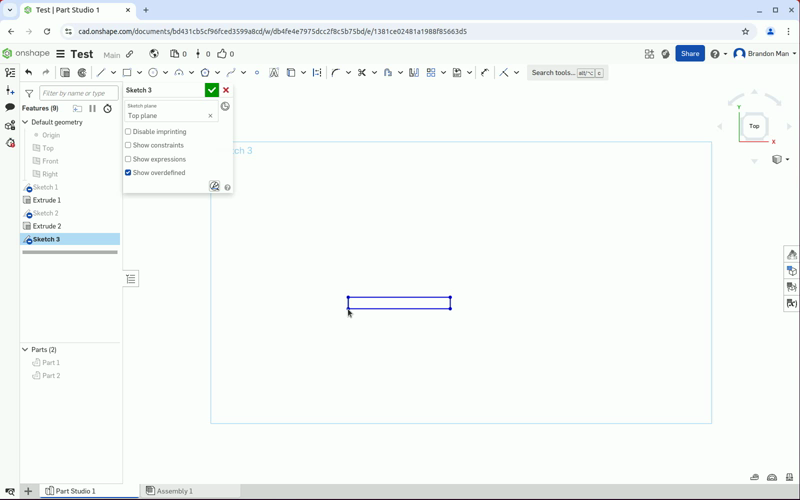
mouse_move(373, 300)
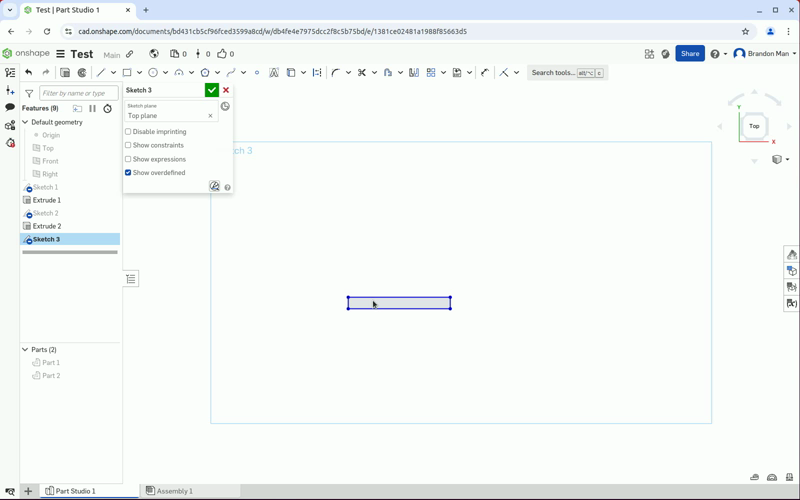
scroll(6)
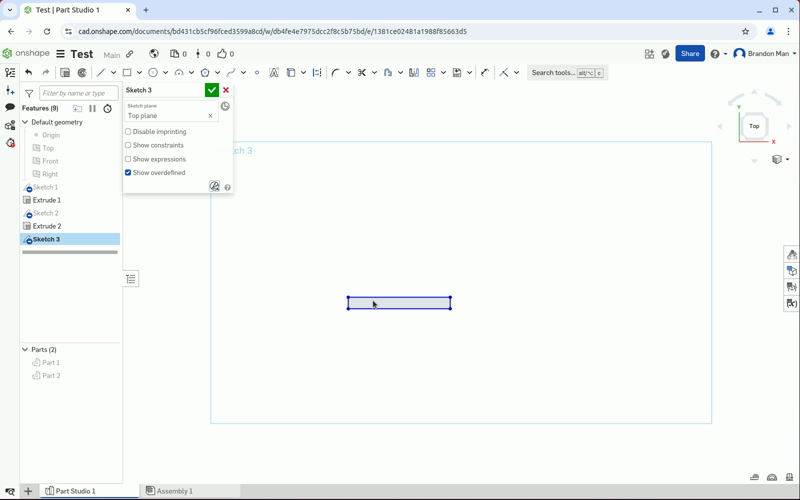
scroll(6)
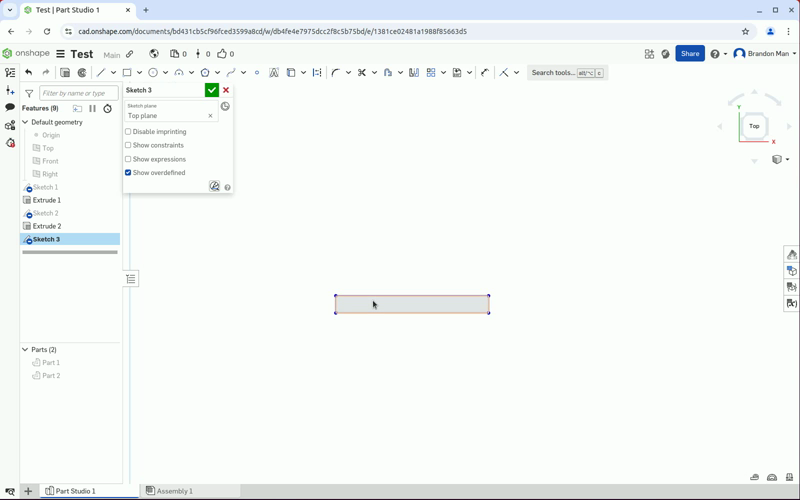
scroll(6)
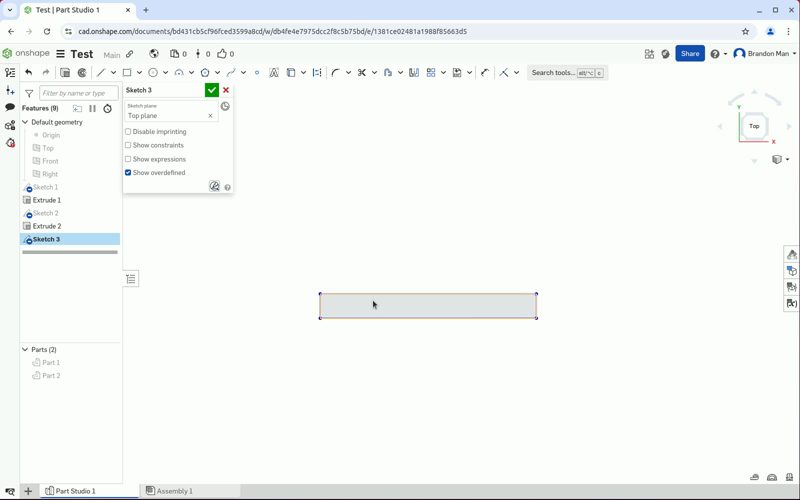
scroll(6)
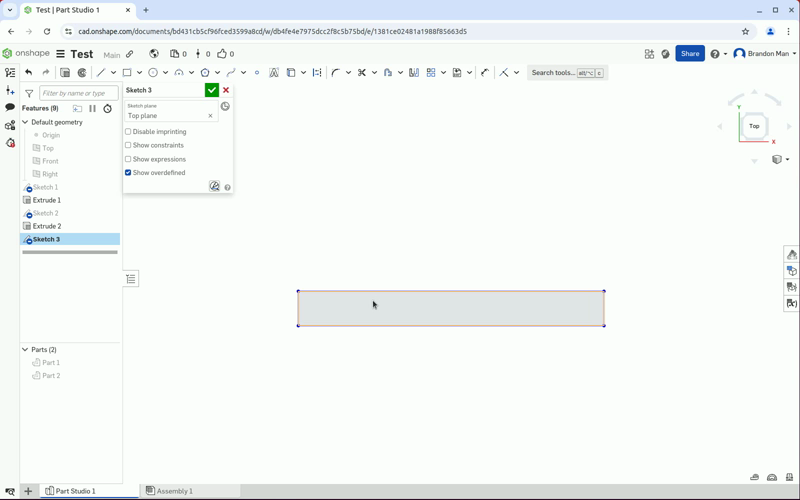
scroll(6)
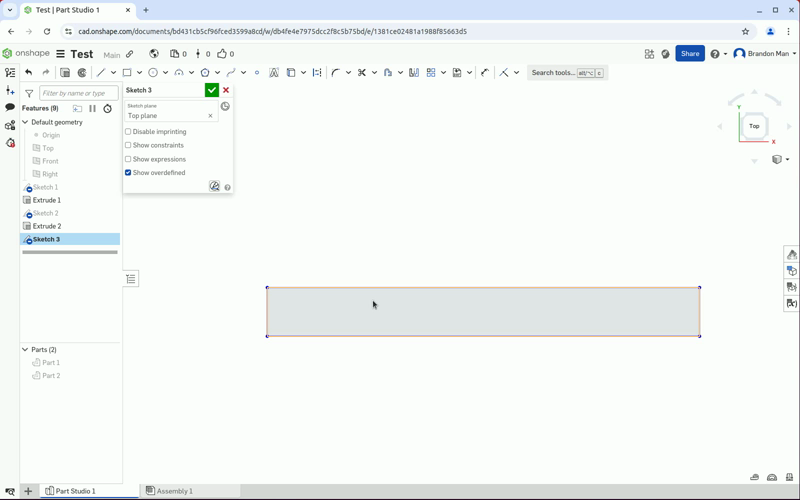
scroll(6)
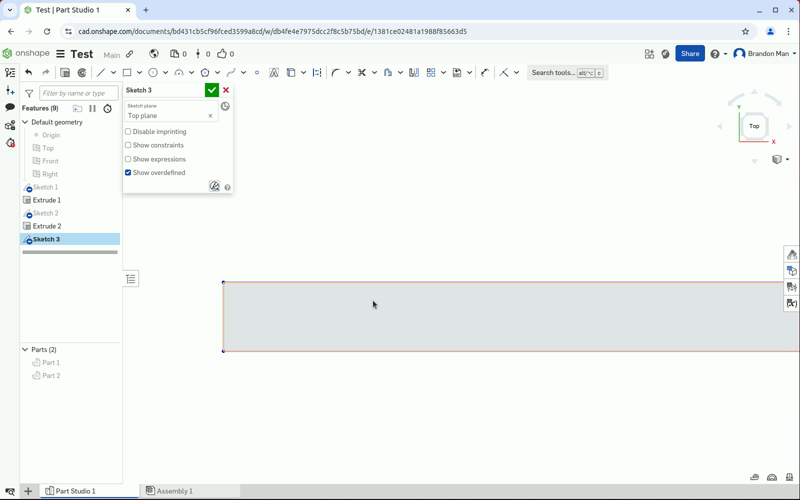
scroll(6)
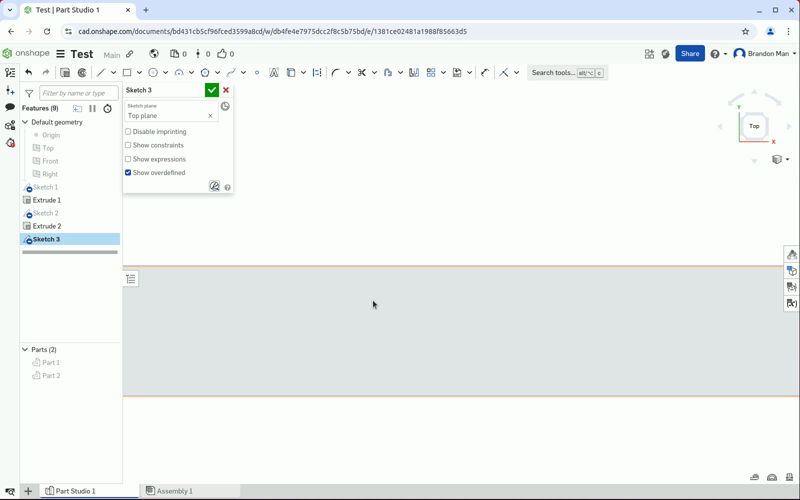
click(373, 300)
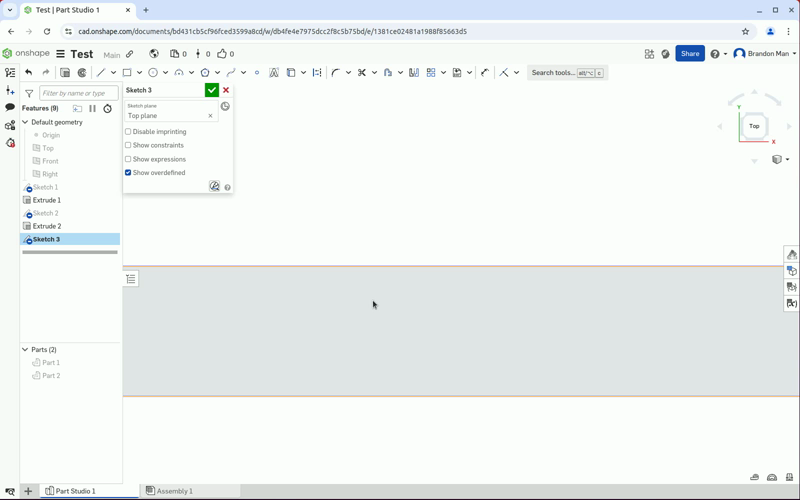
scroll(-6)
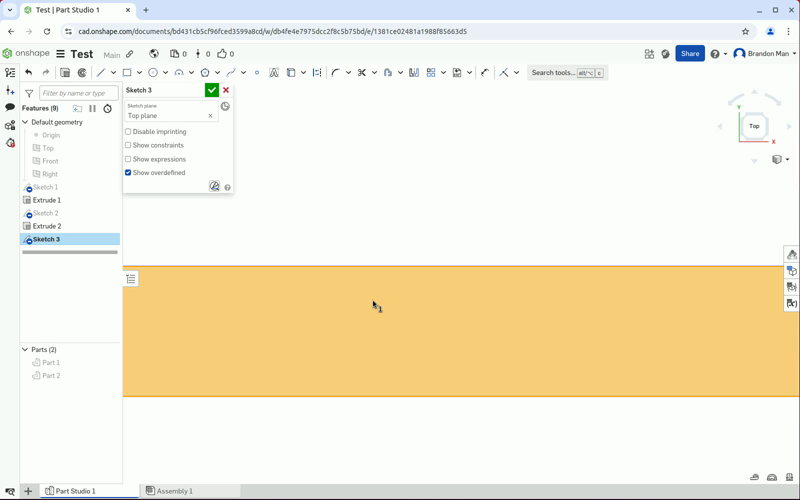
scroll(-6)
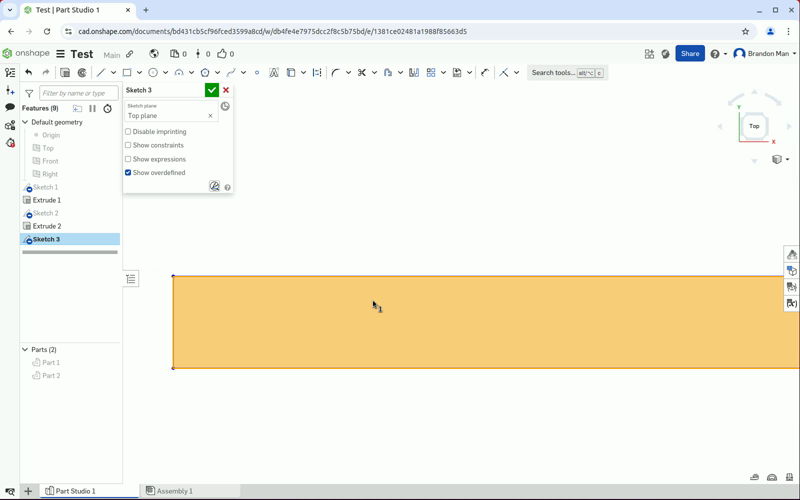
scroll(-6)
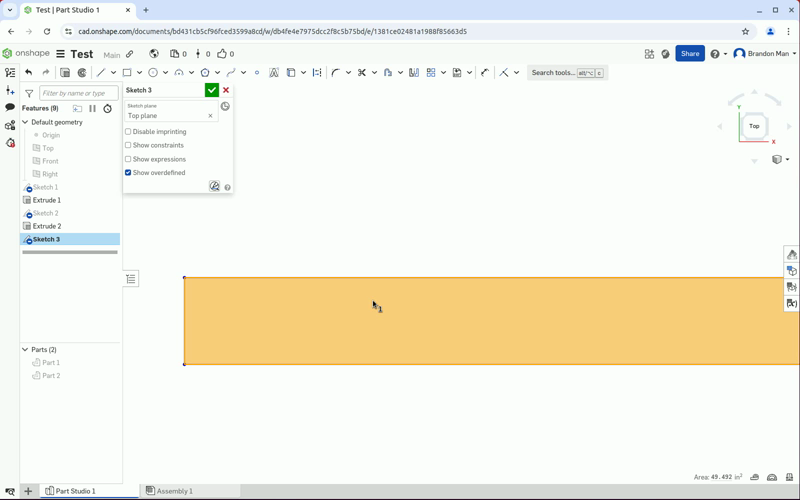
scroll(-6)
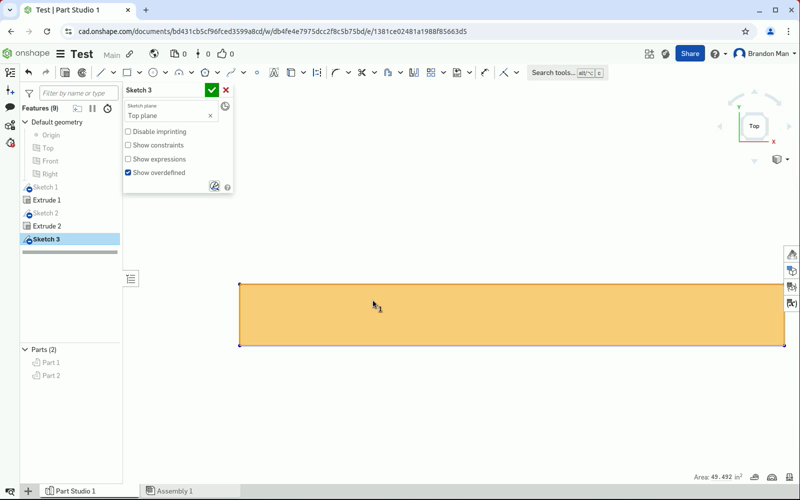
scroll(-6)
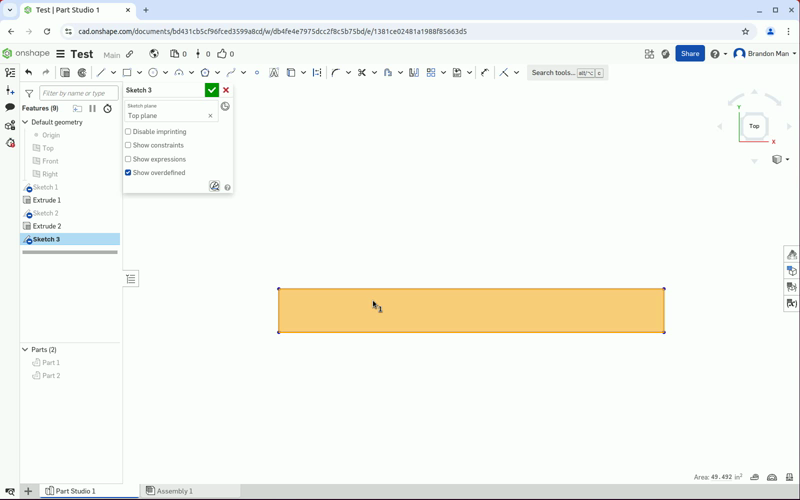
scroll(-6)
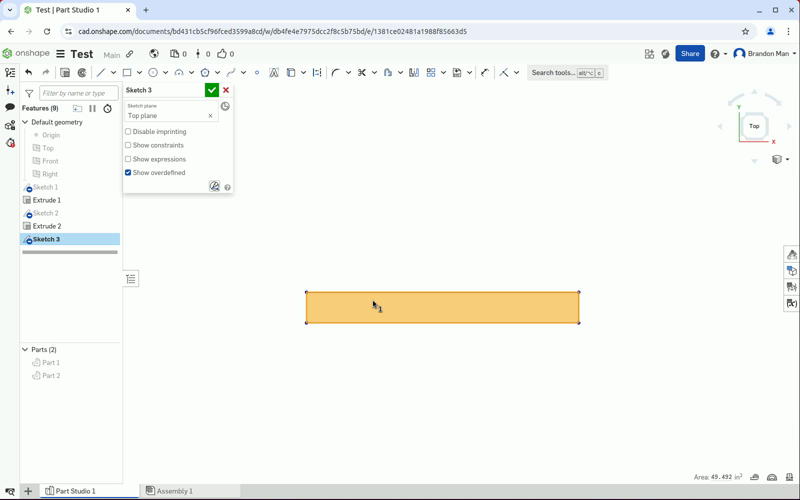
scroll(-6)
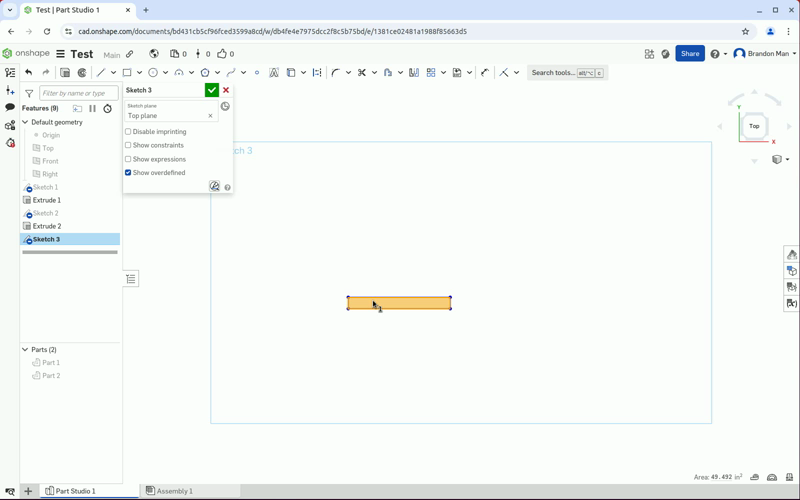
mouse_move(73, 352)
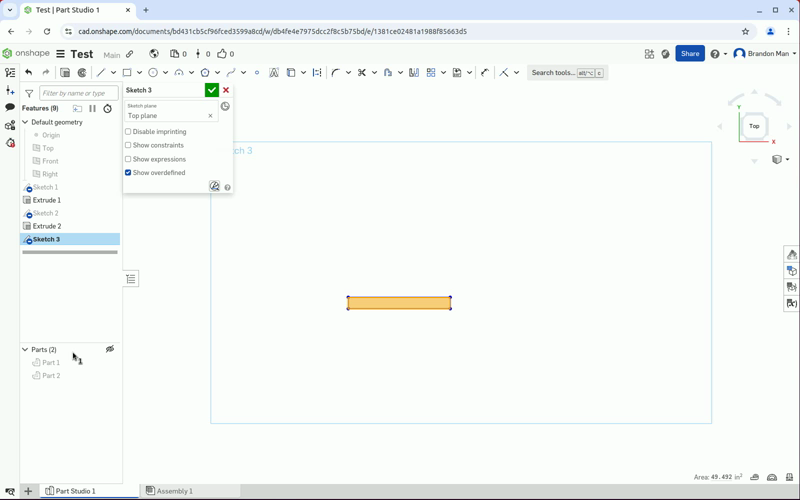
key(shift+y)
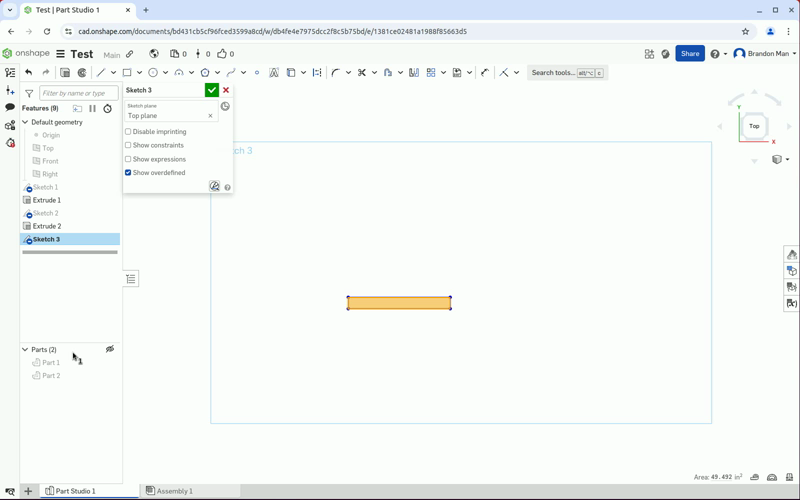
key(shift+e)
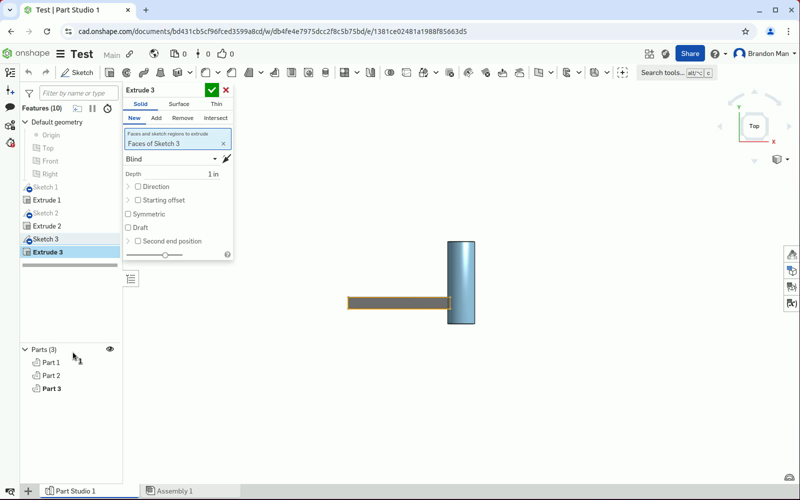
mouse_move(143, 106)
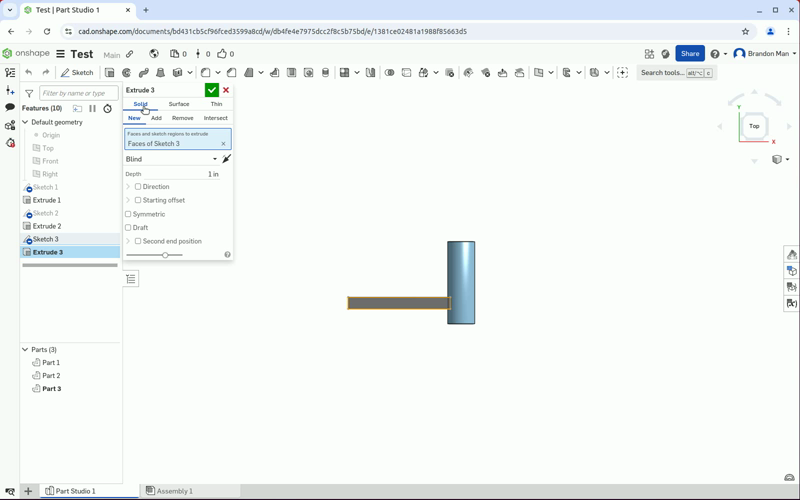
click(143, 106)
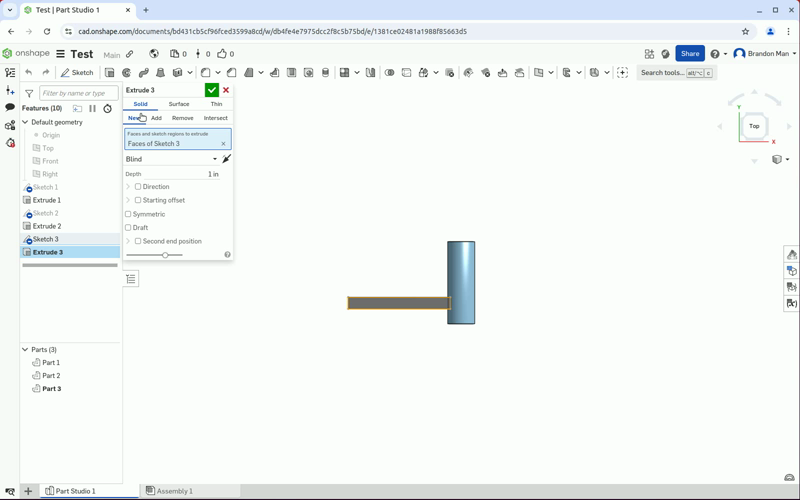
mouse_move(137, 120)
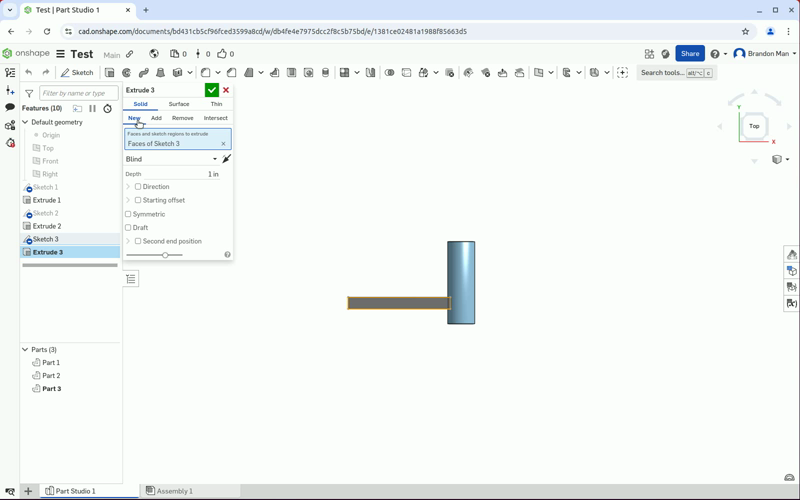
click(137, 120)
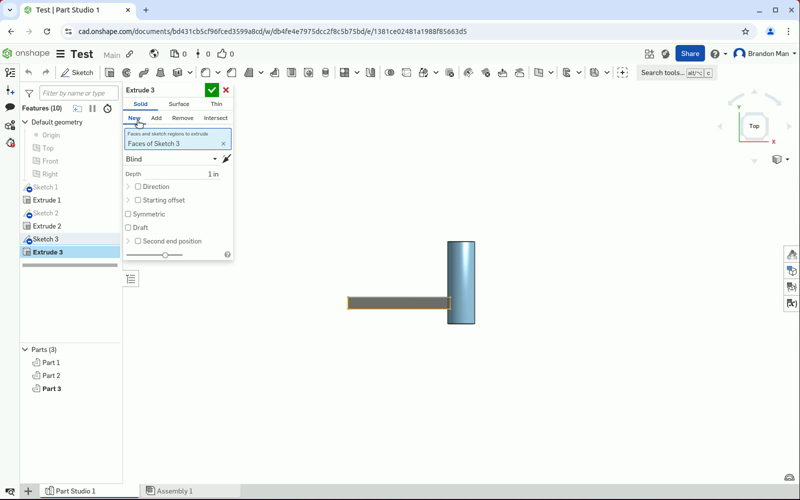
key(tab, 4)
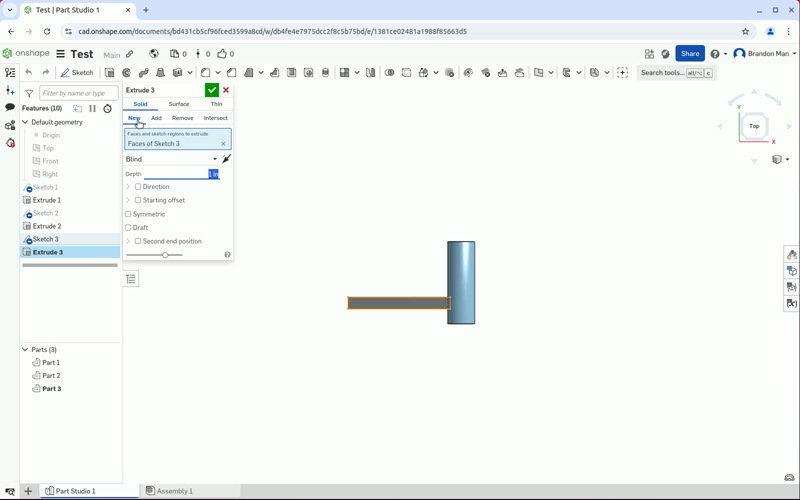
text(2.408)
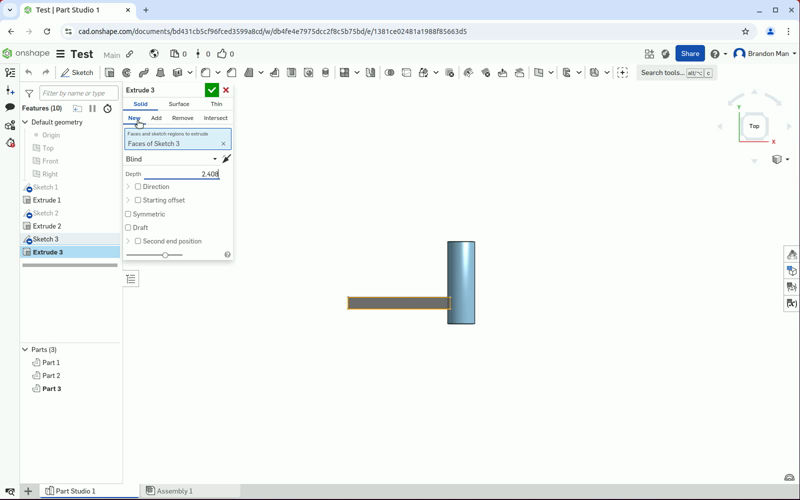
key(tab, 3)
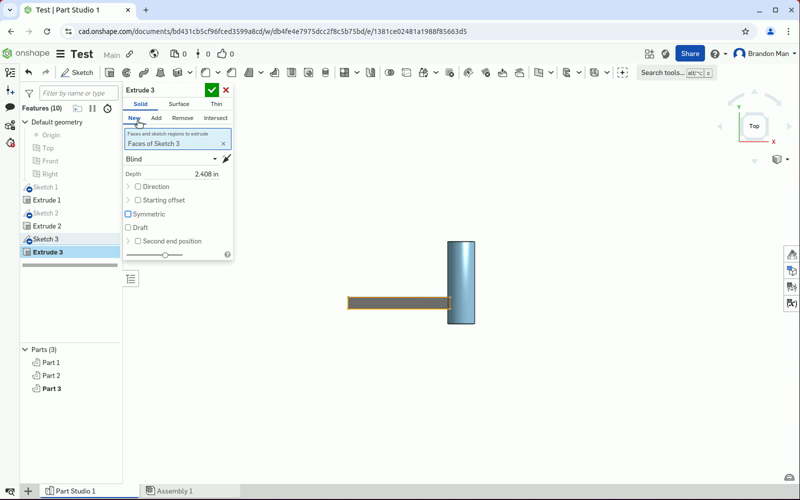
key(space)
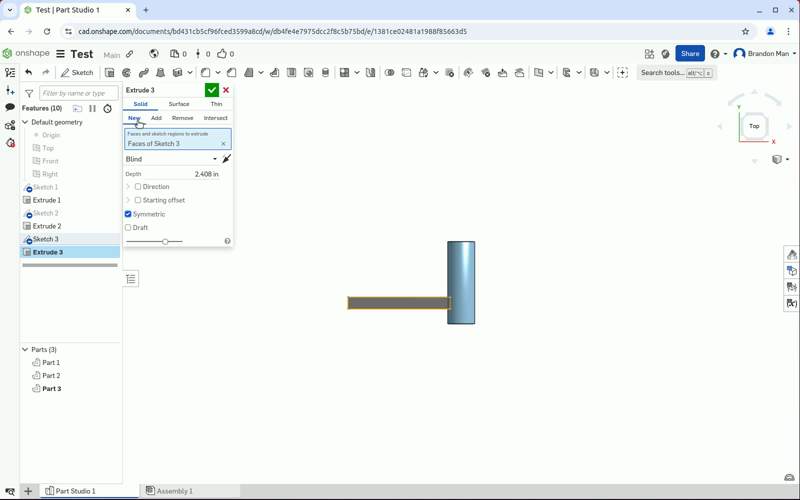
key(enter)
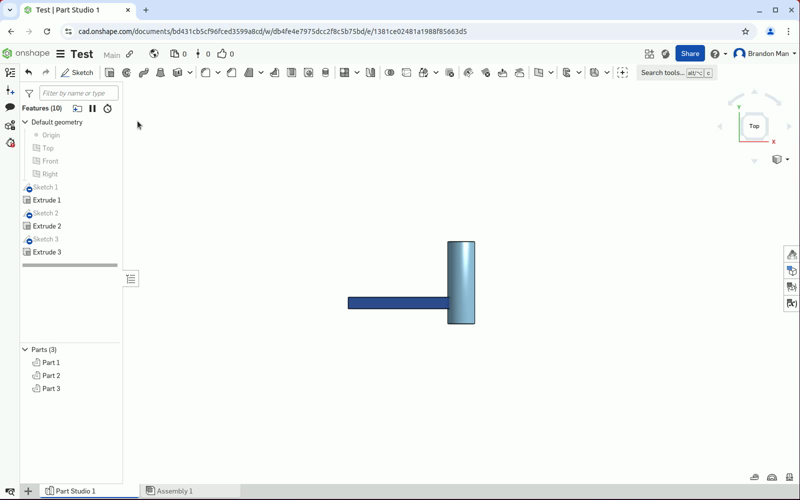
key(shift+h)
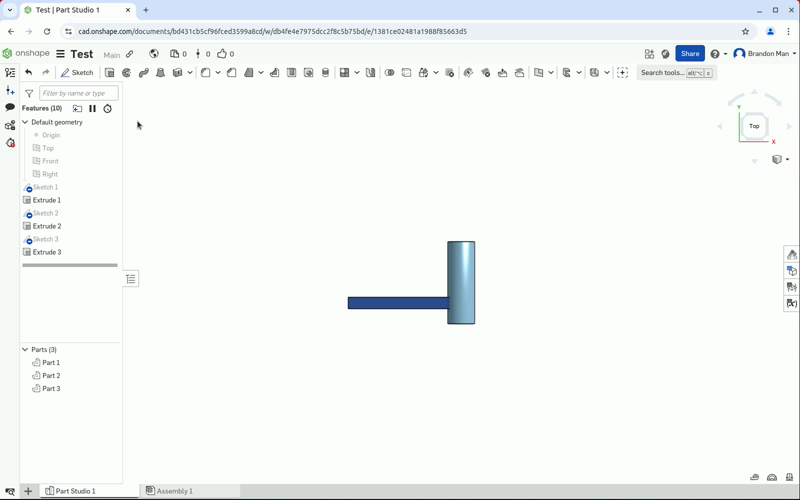
key(shift+h)
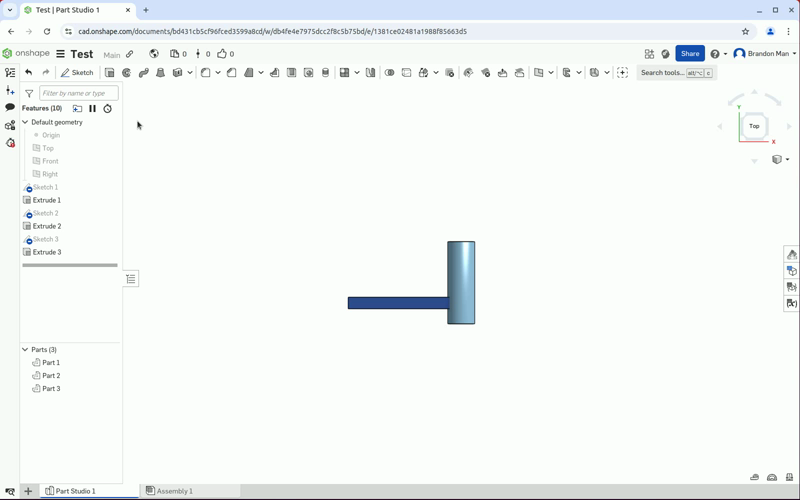
mouse_move(73, 189)
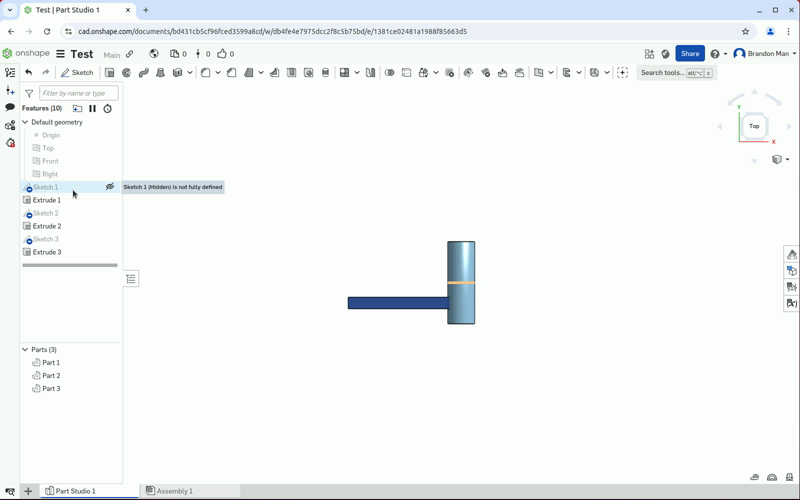
click(73, 189)
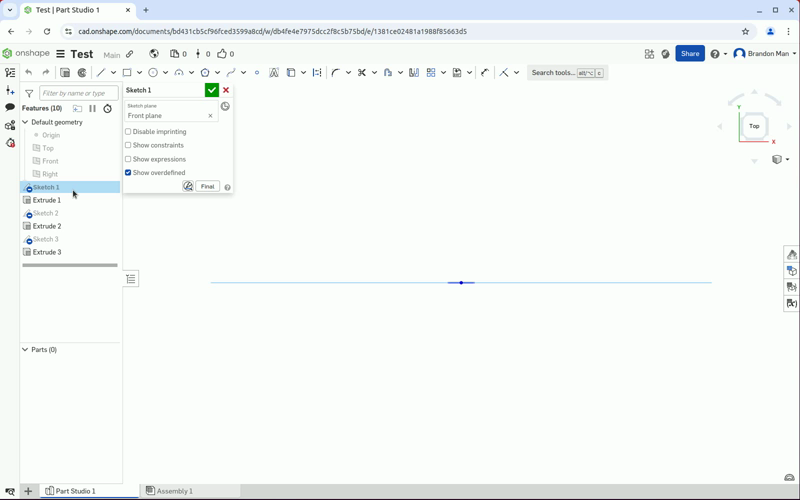
mouse_move(229, 92)
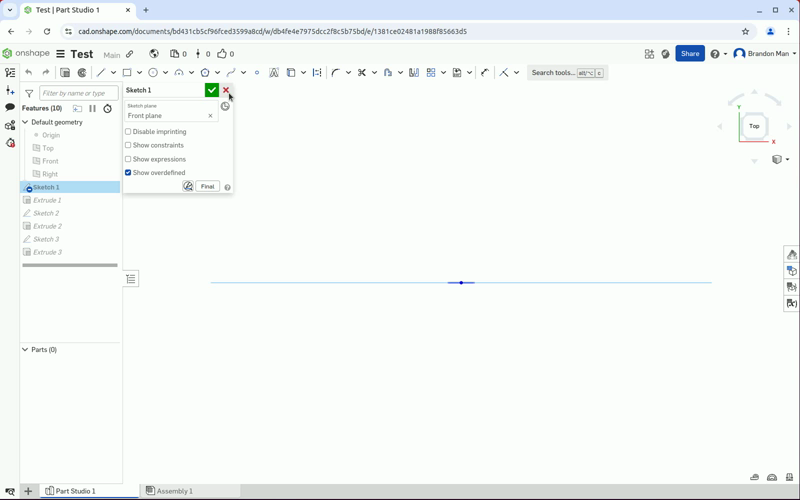
click(229, 92)
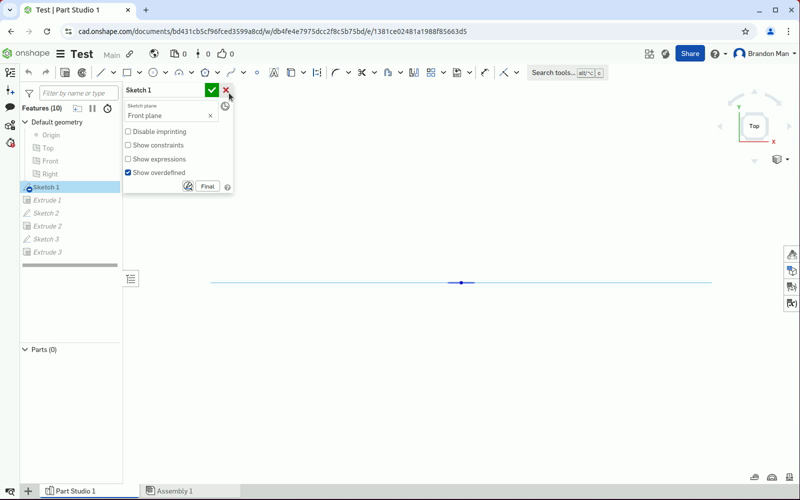
key(shift+s)
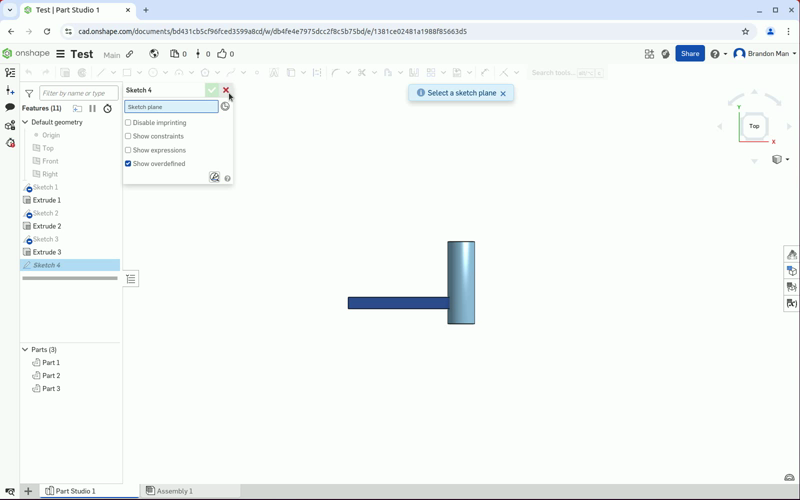
mouse_move(73, 150)
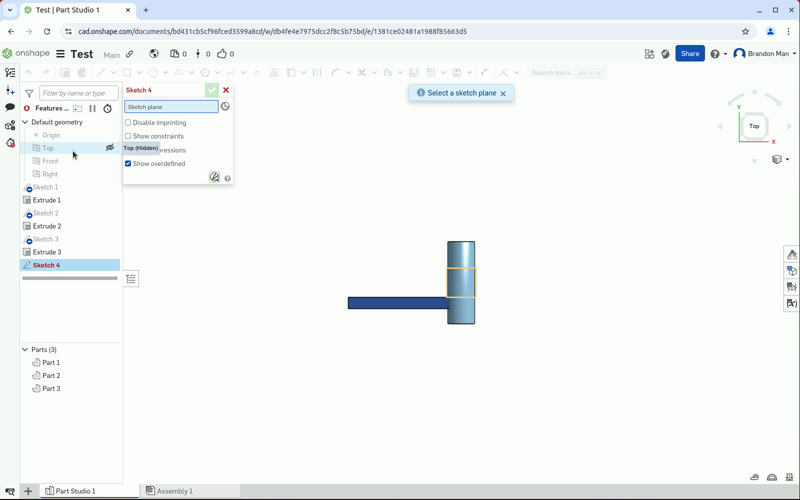
click(73, 150)
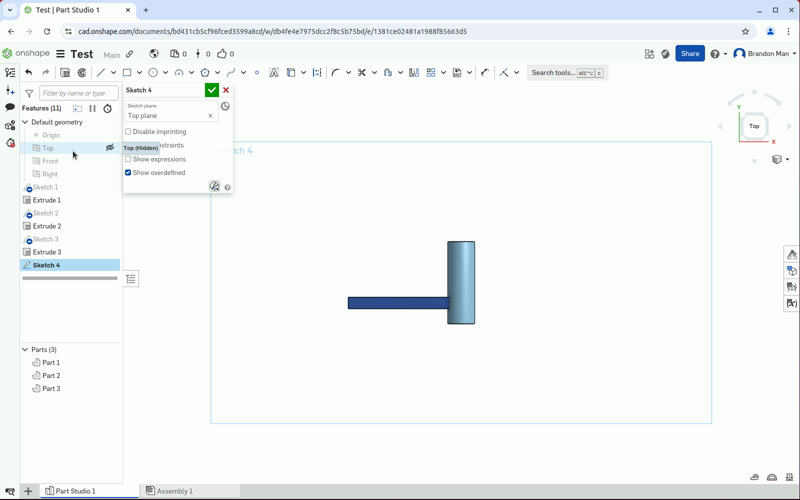
mouse_move(73, 352)
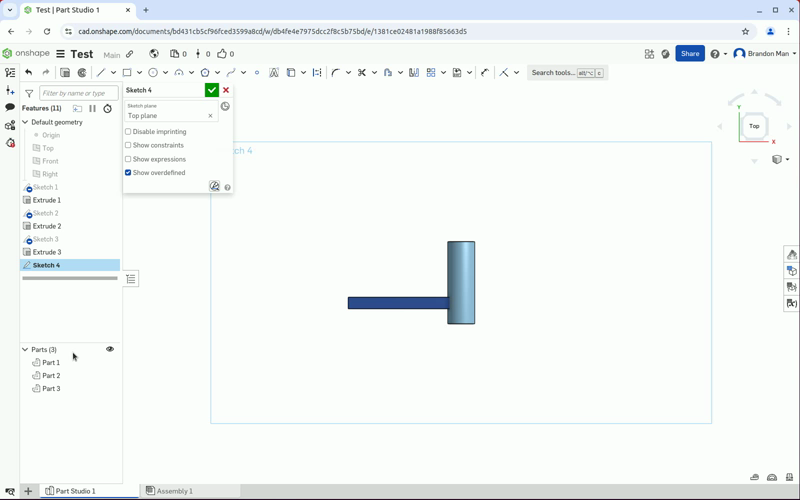
key(y)
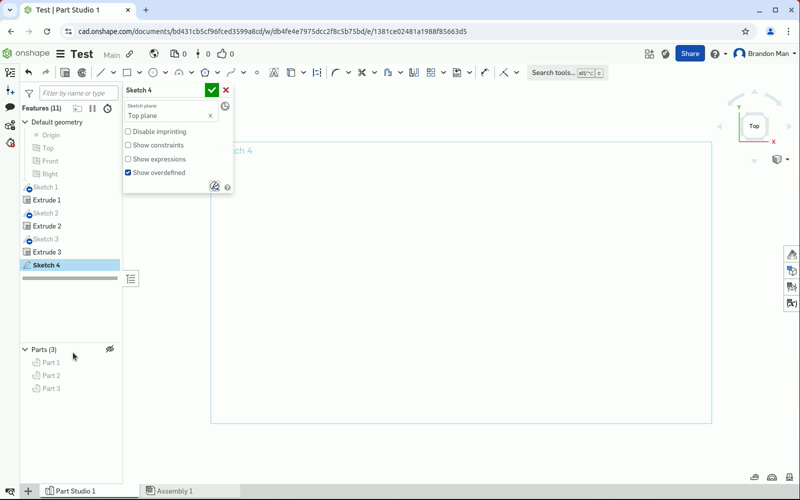
key(l)
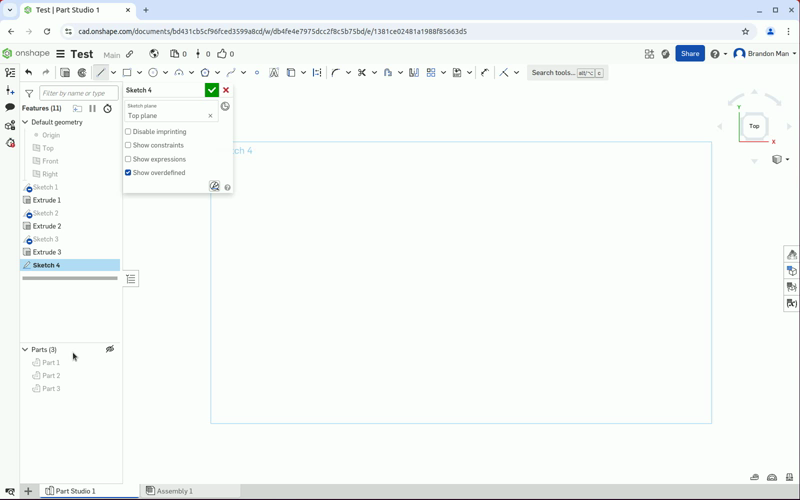
key_down(shift)
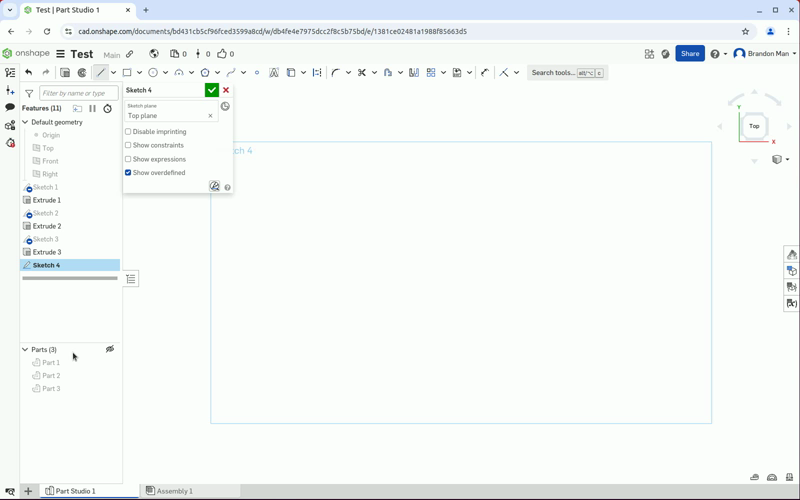
mouse_move(471, 308)
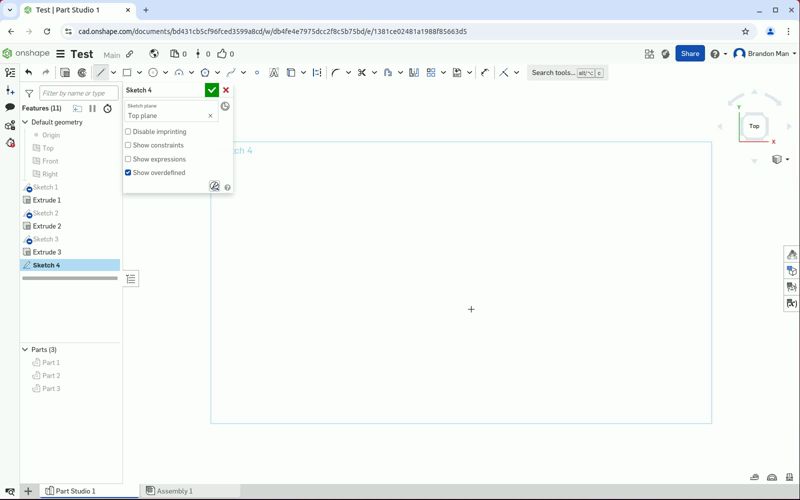
click(471, 308)
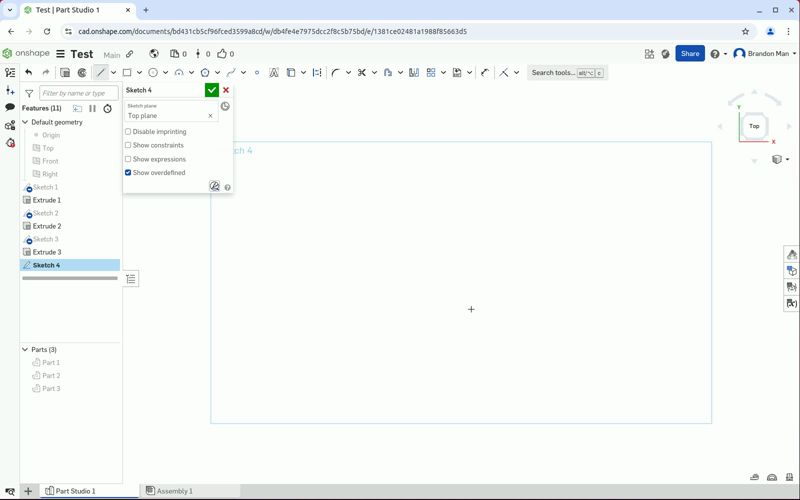
key_up(shift)
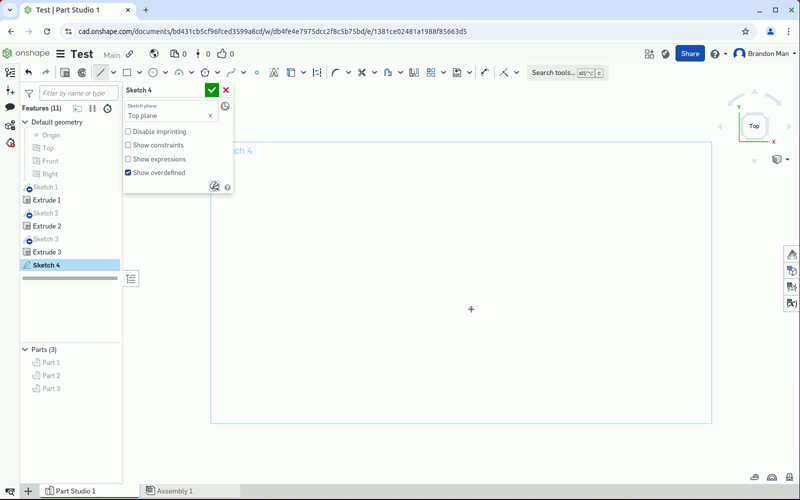
key_down(shift)
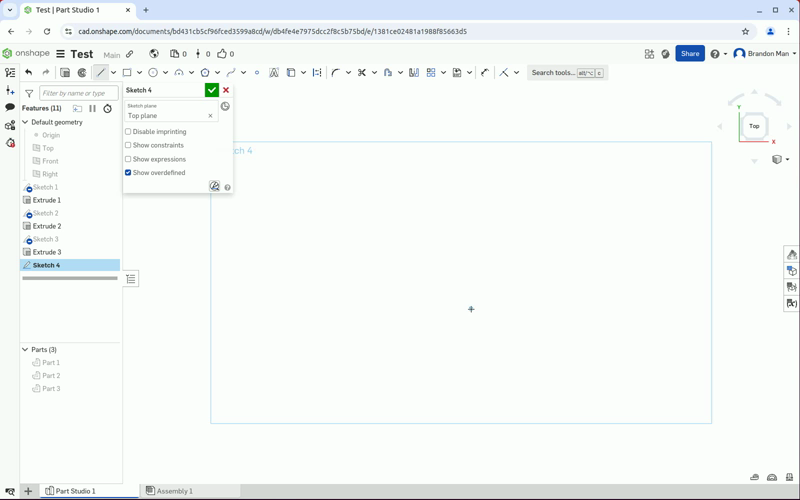
mouse_move(573, 308)
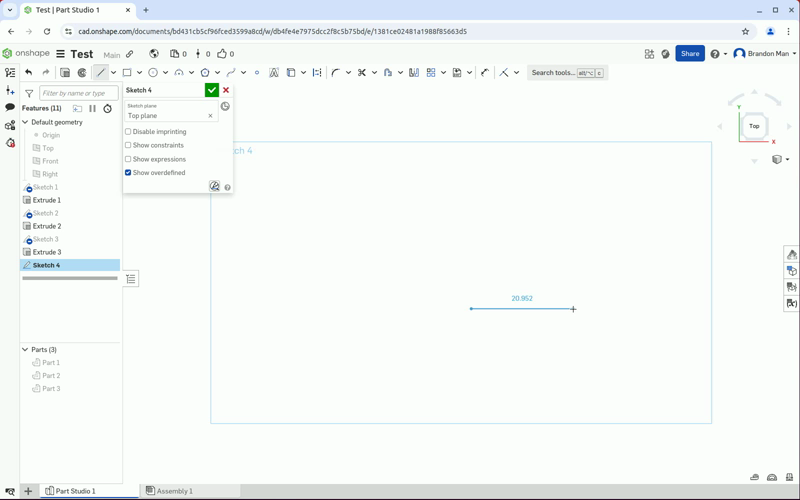
click(573, 308)
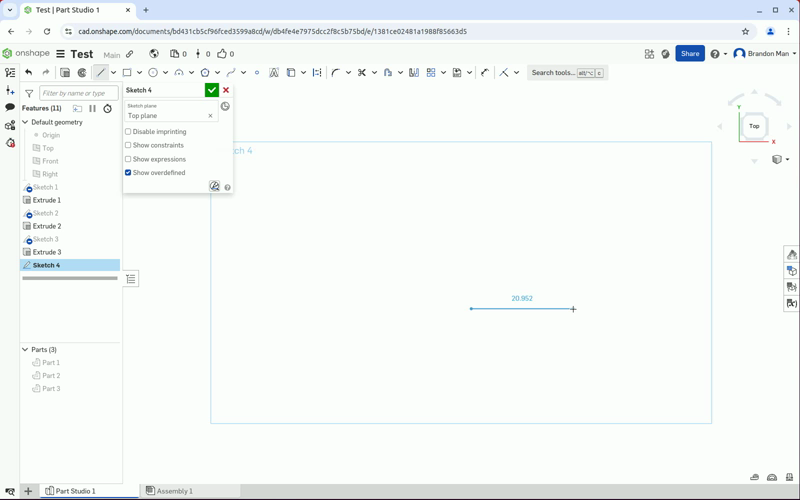
key_up(shift)
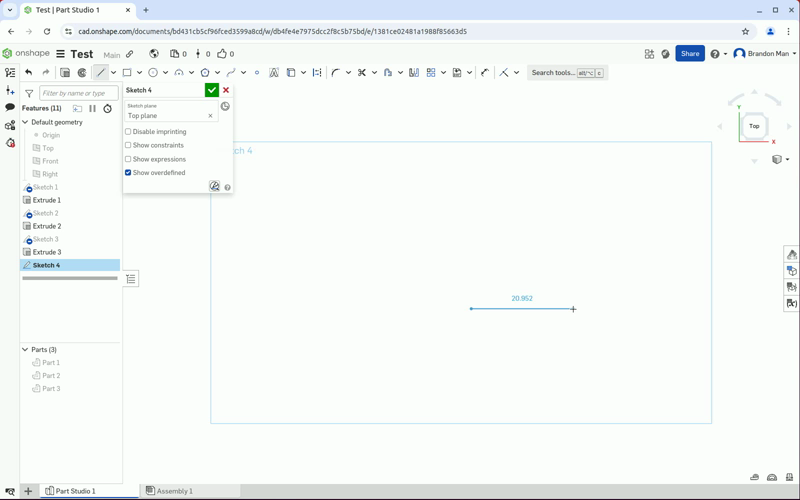
key_down(shift)
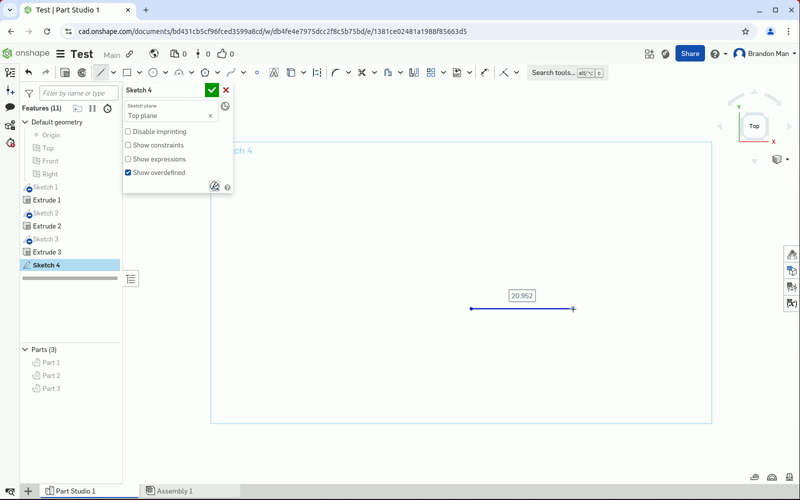
mouse_move(589, 308)
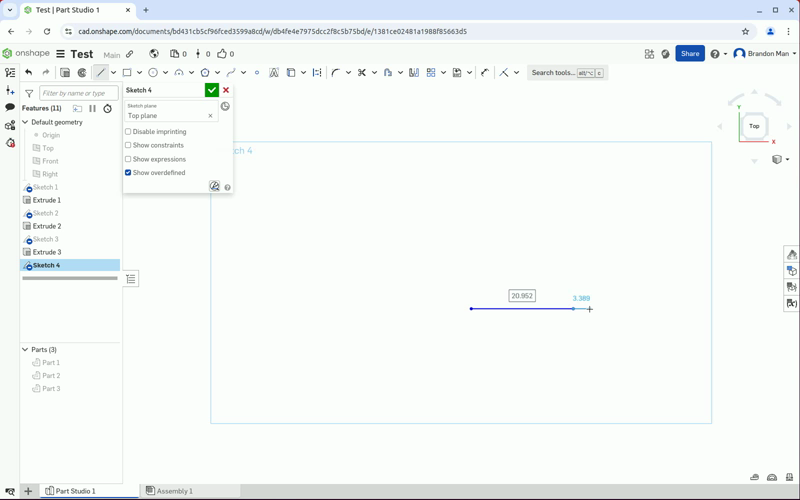
mouse_move(573, 297)
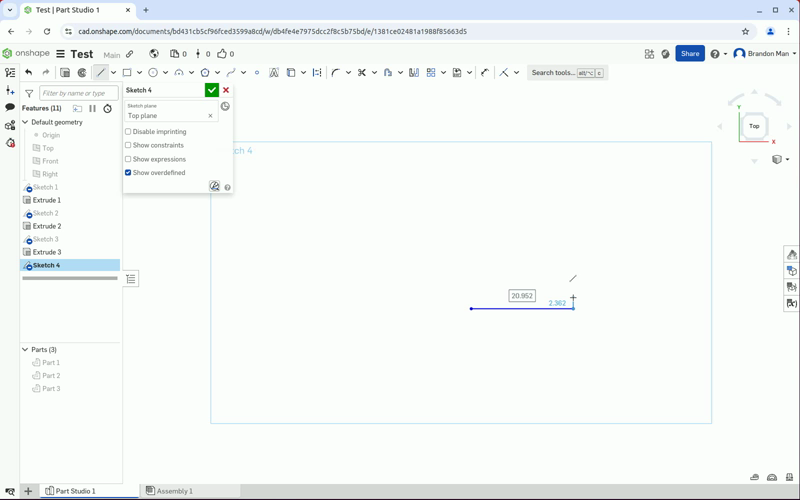
click(573, 297)
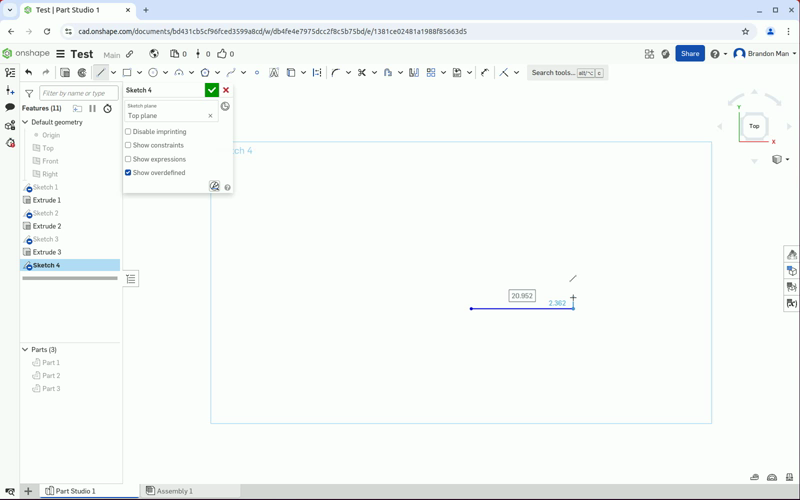
key_up(shift)
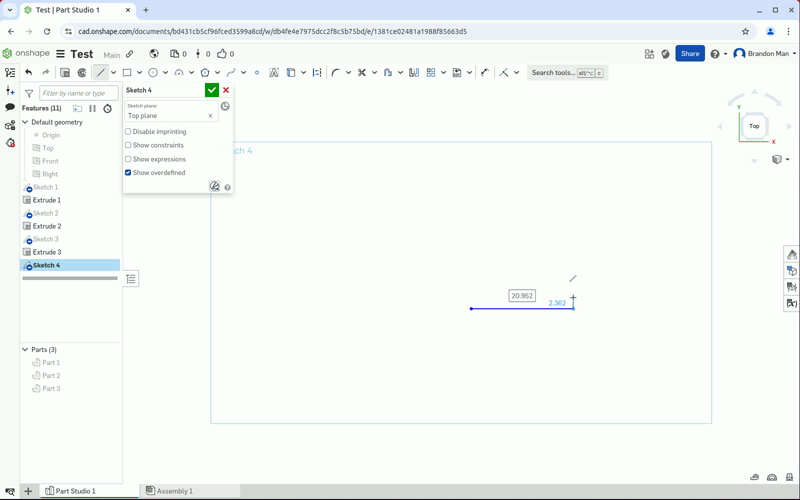
key_down(shift)
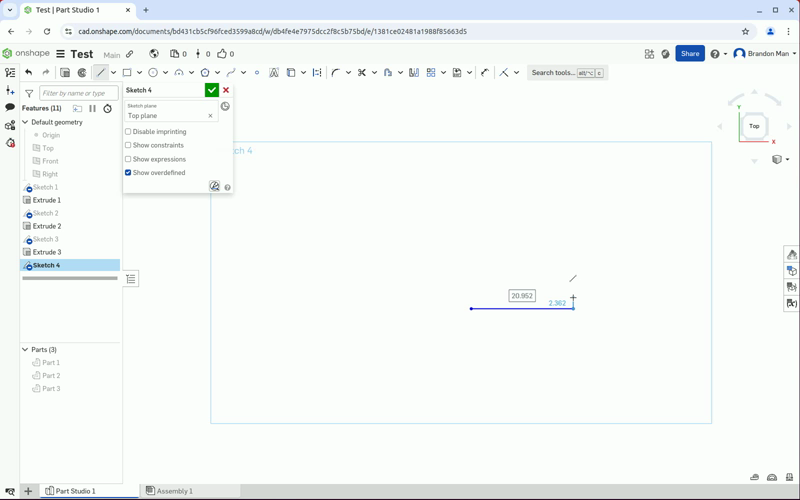
mouse_move(471, 297)
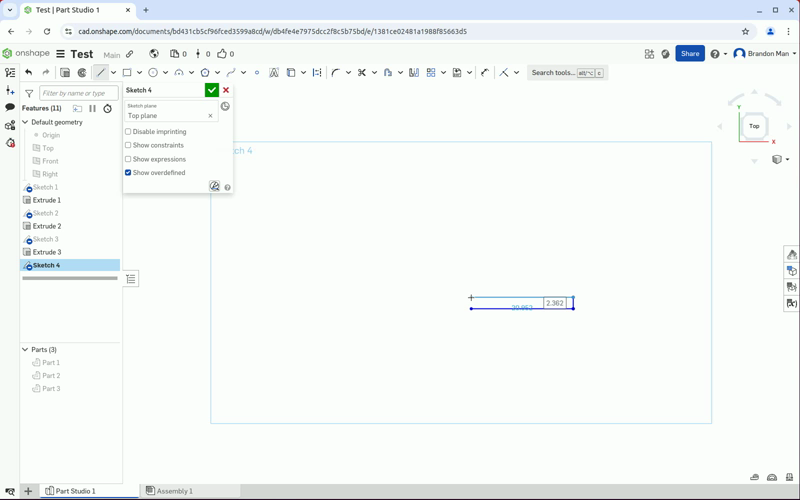
click(471, 297)
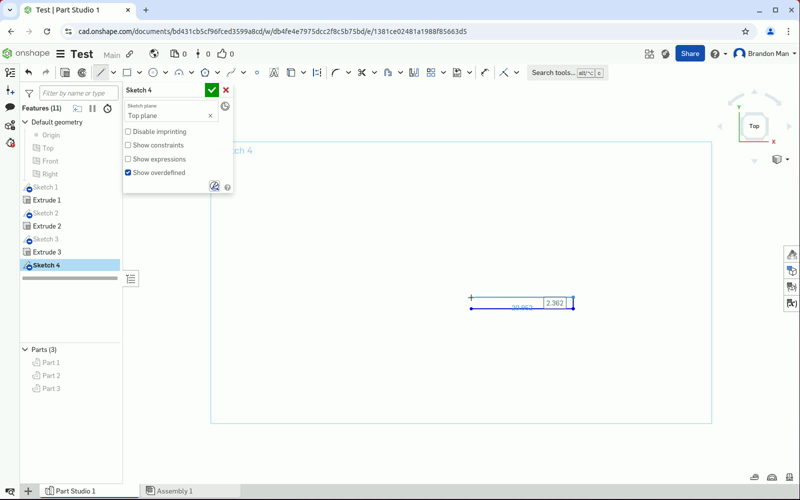
key_up(shift)
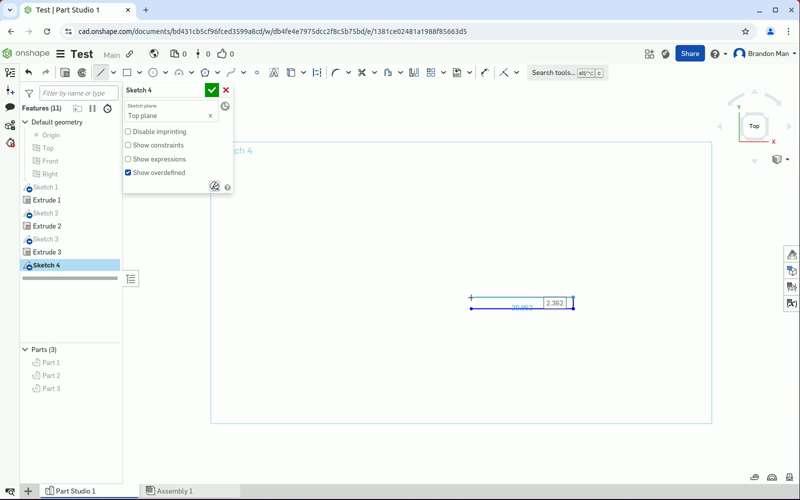
mouse_move(501, 297)
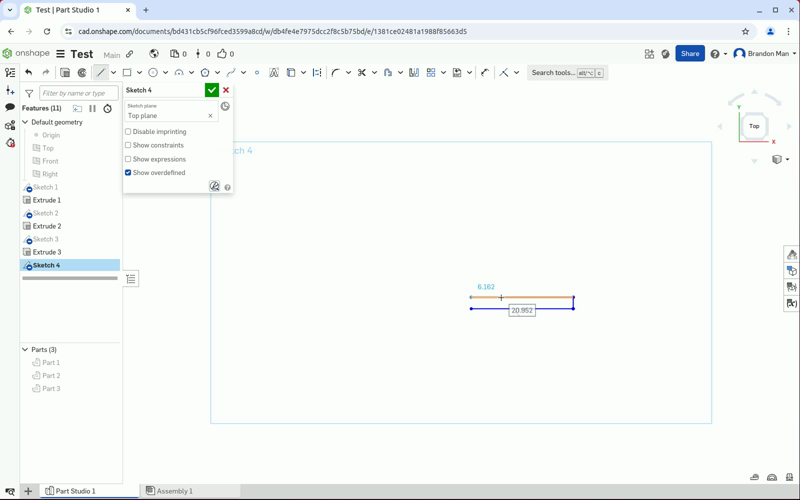
key_down(shift)
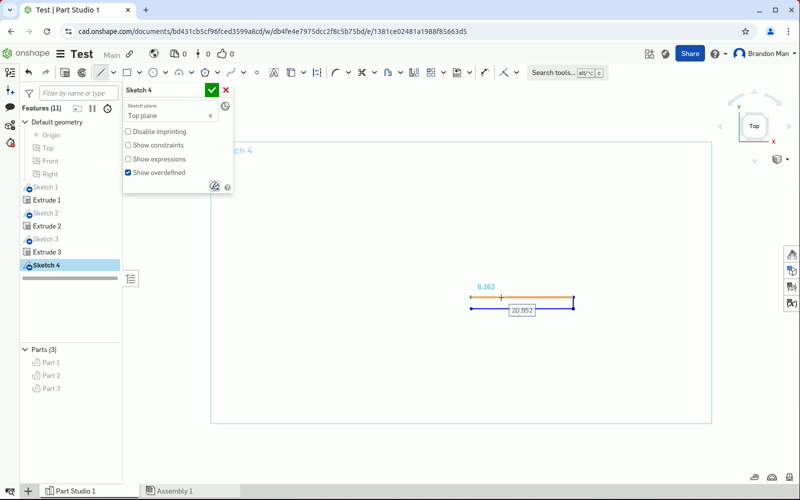
mouse_move(471, 308)
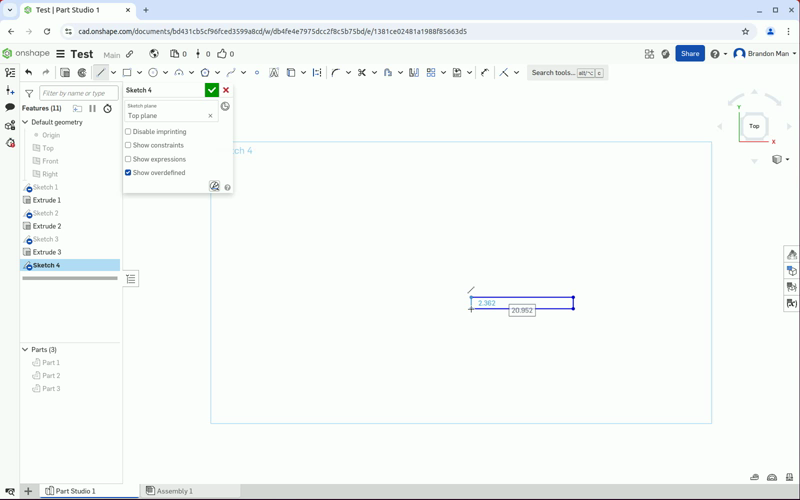
key_up(shift)
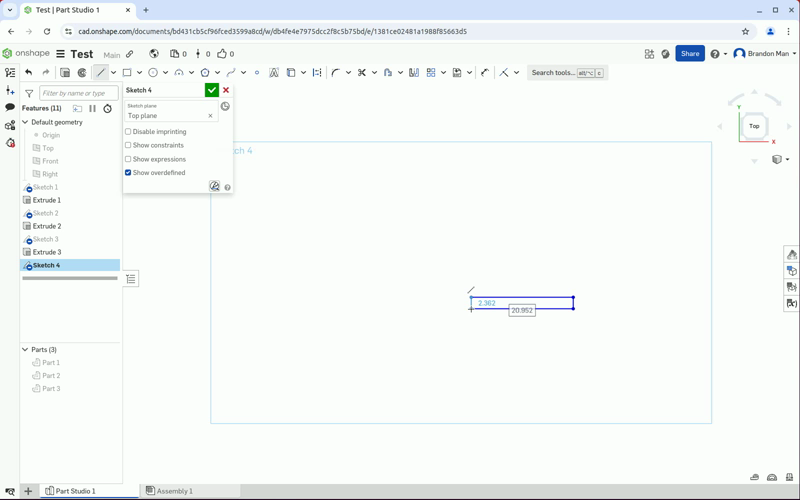
click(471, 308)
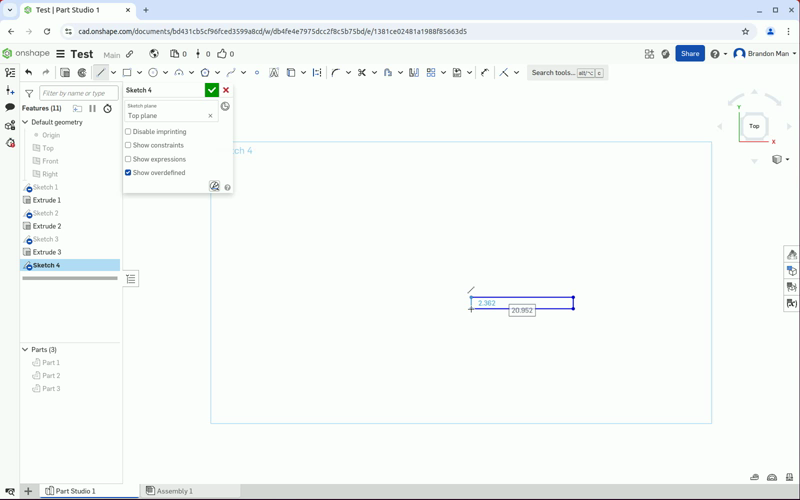
key(esc)
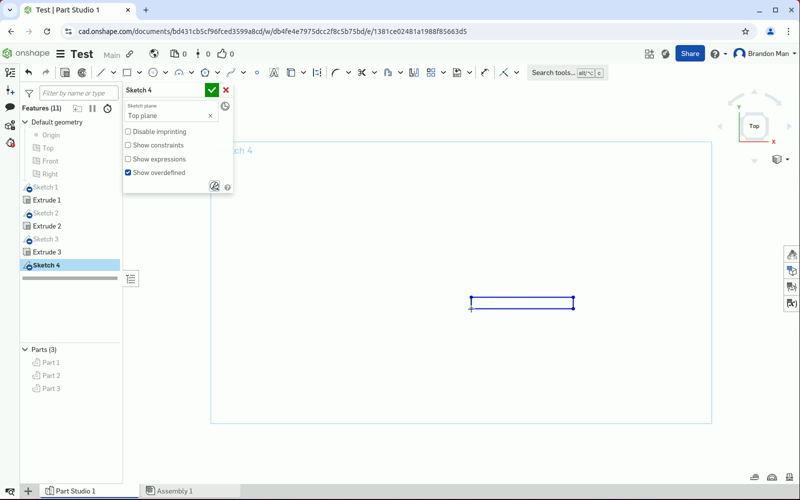
mouse_move(539, 301)
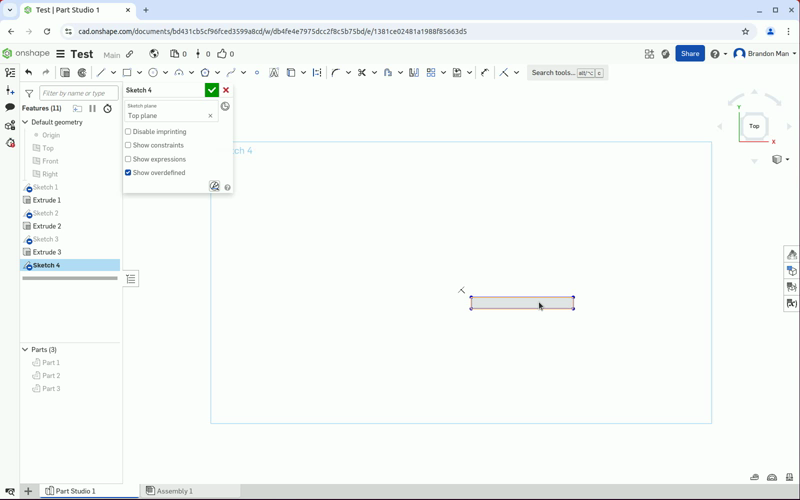
scroll(6)
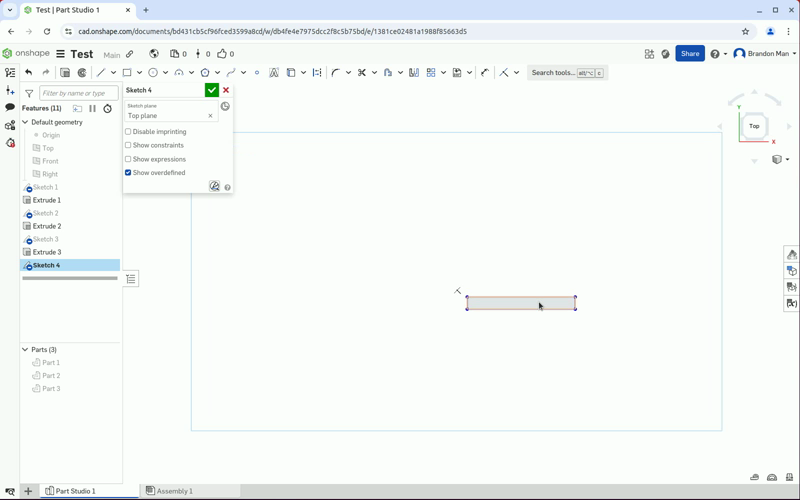
scroll(6)
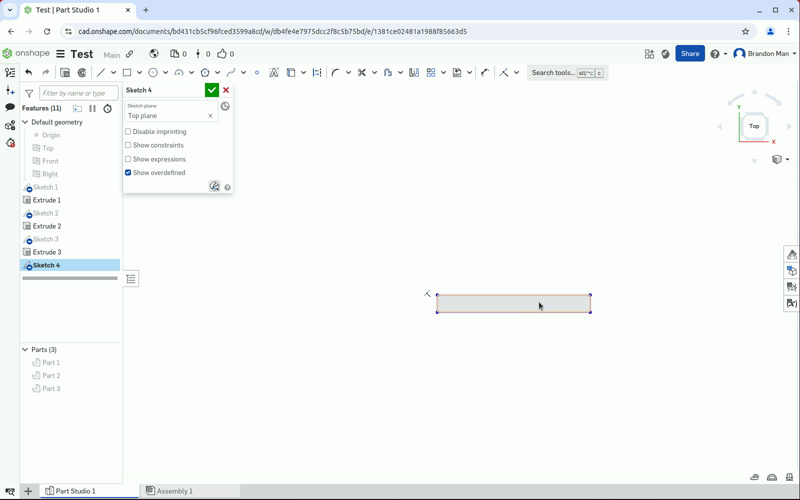
scroll(6)
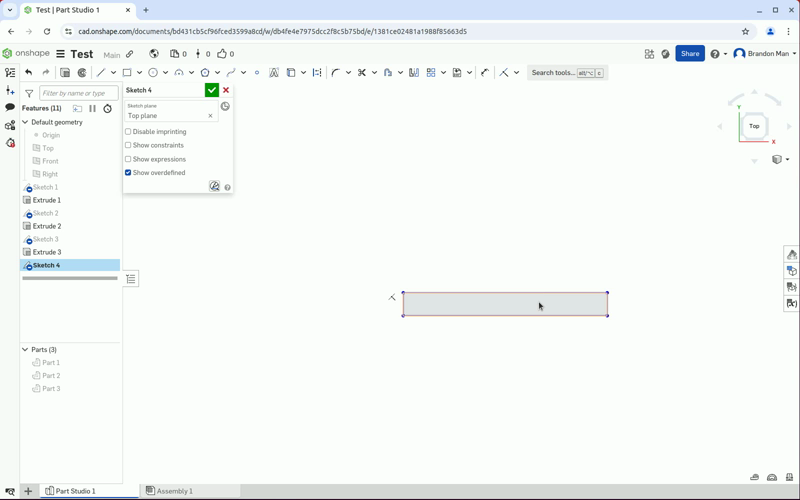
scroll(6)
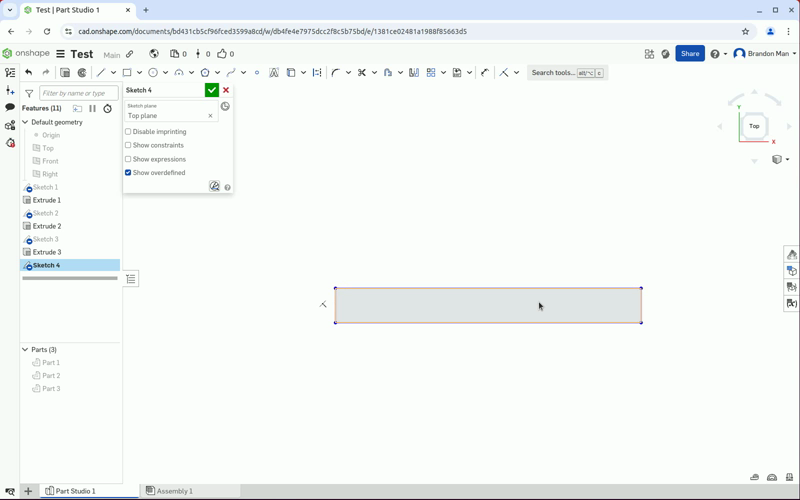
scroll(6)
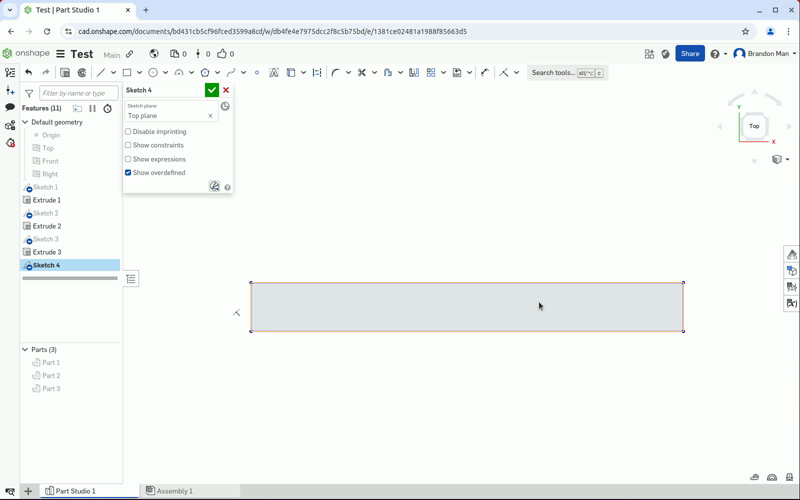
scroll(6)
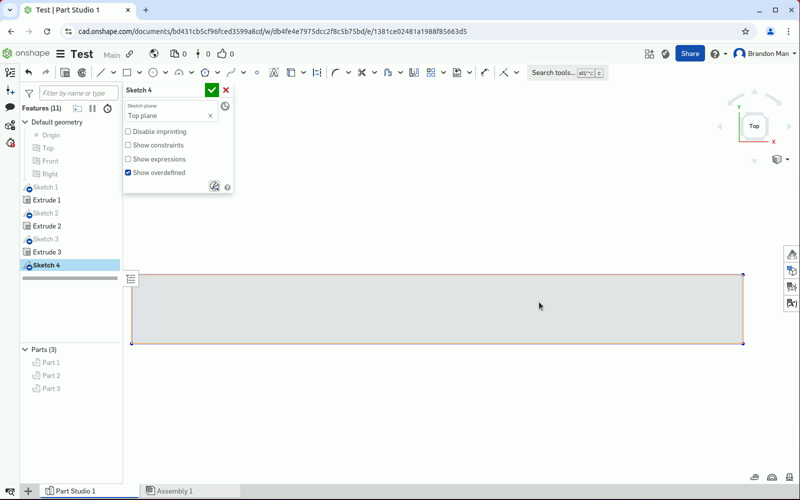
scroll(6)
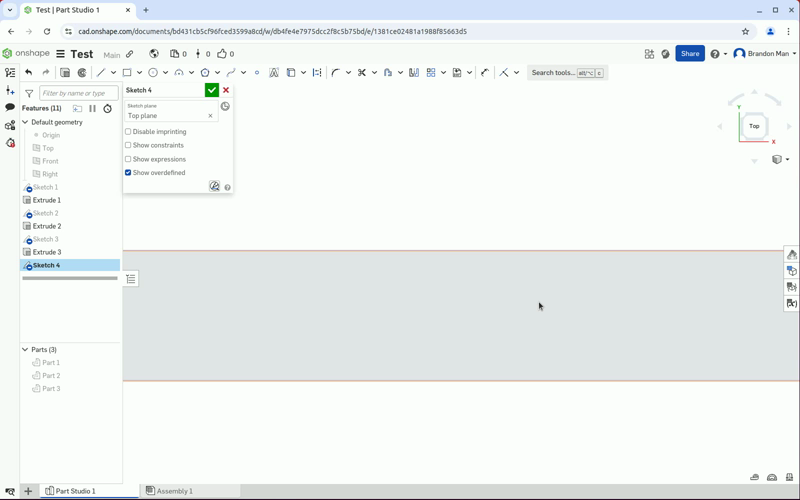
click(539, 301)
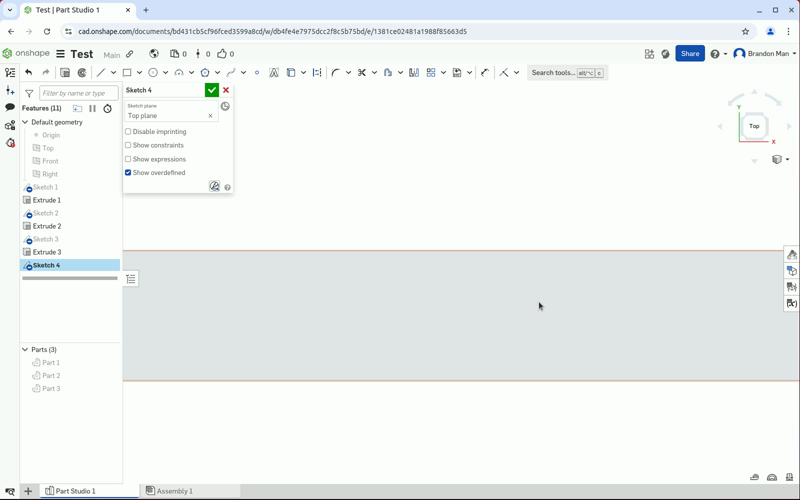
scroll(-6)
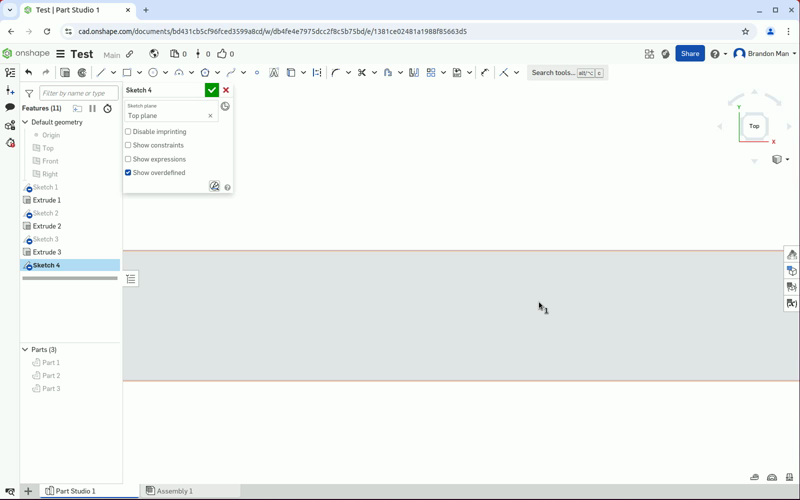
scroll(-6)
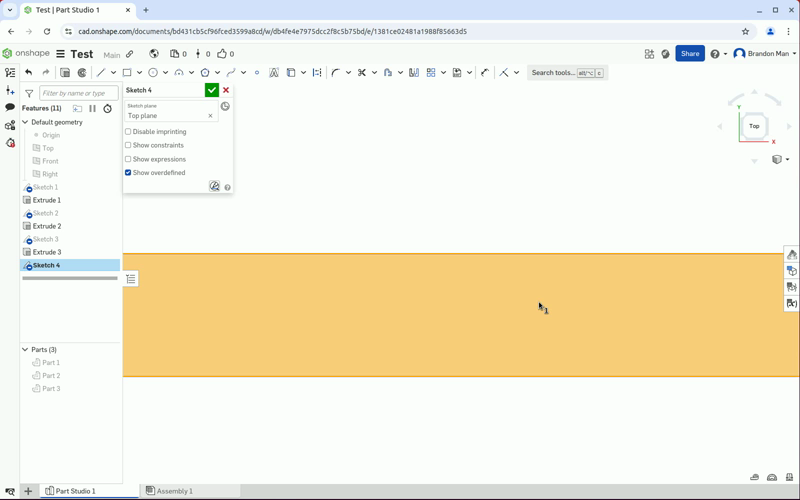
scroll(-6)
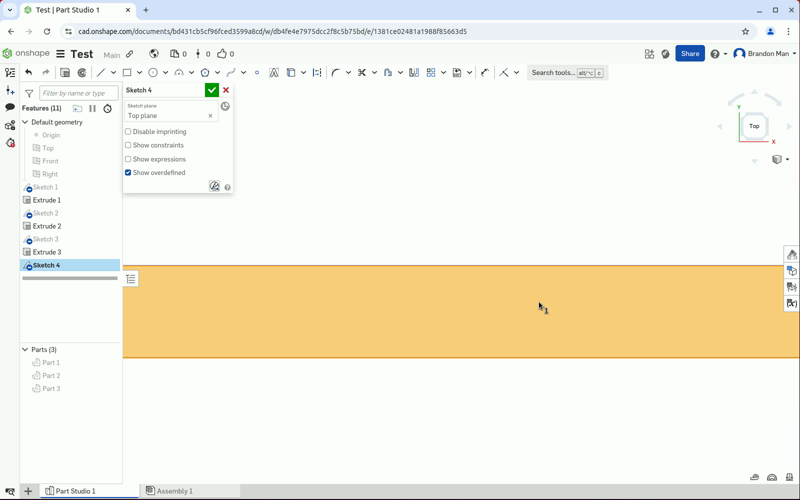
scroll(-6)
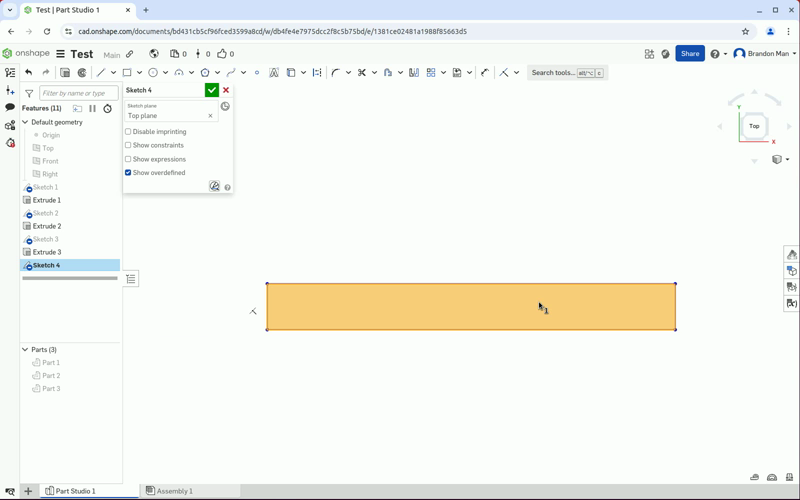
scroll(-6)
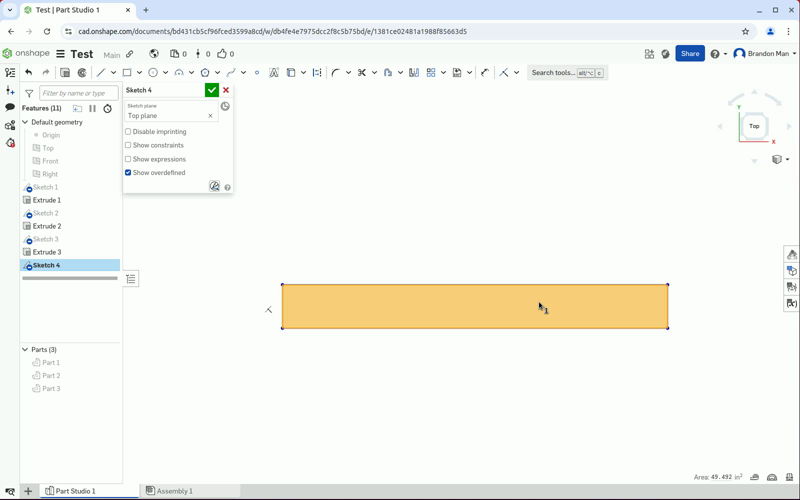
scroll(-6)
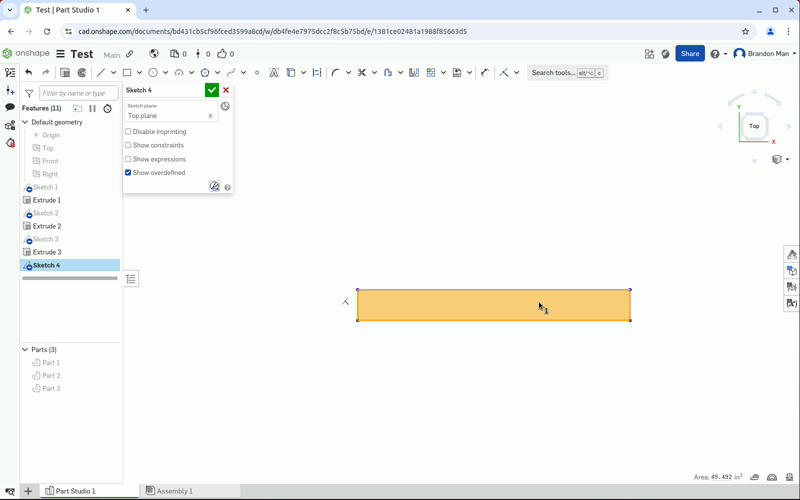
scroll(-6)
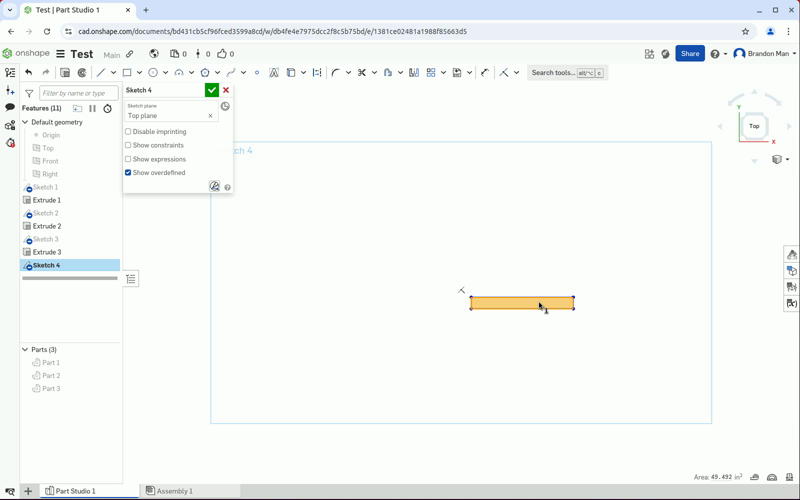
mouse_move(73, 352)
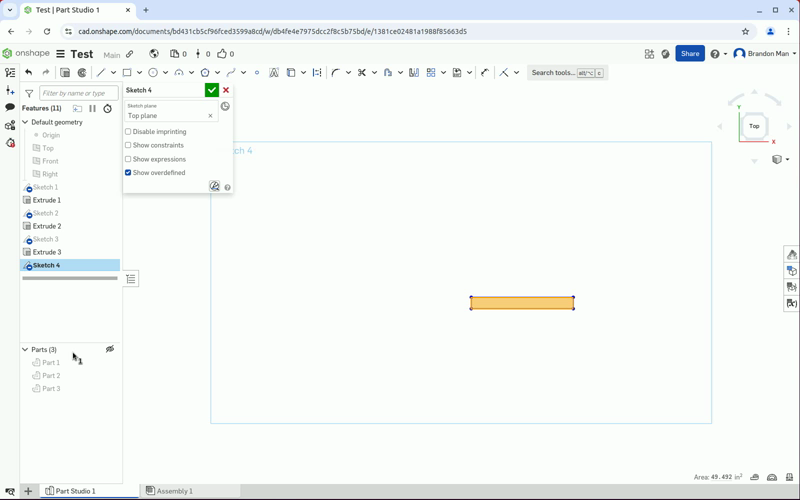
key(shift+y)
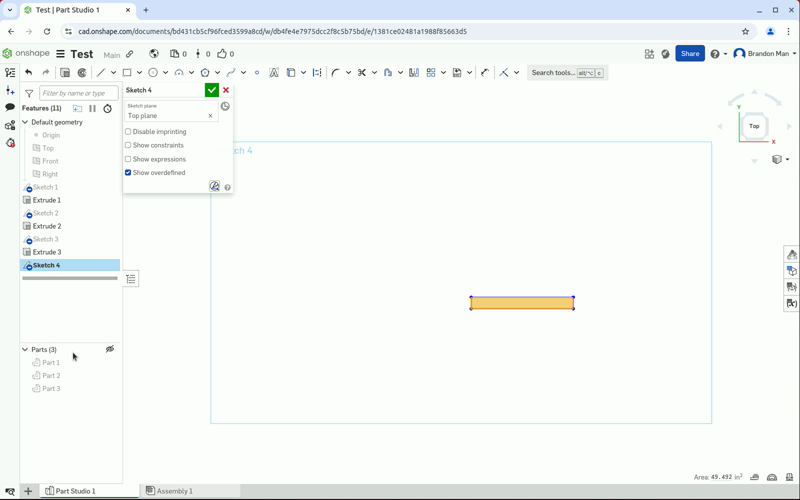
key(shift+e)
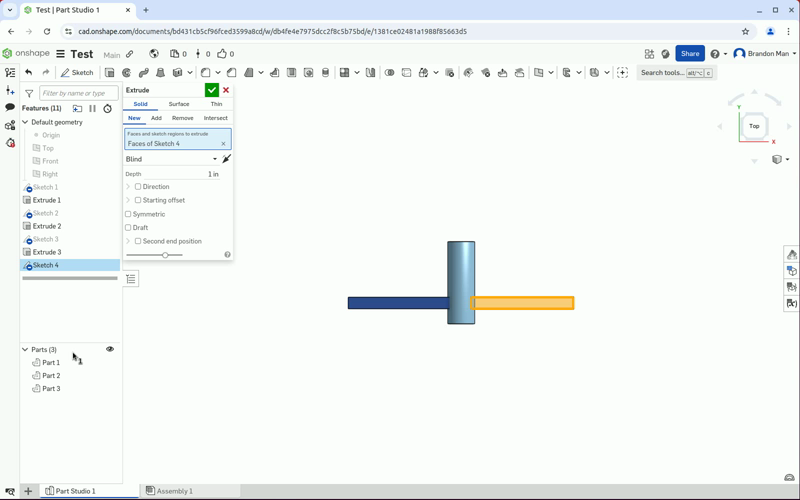
mouse_move(143, 106)
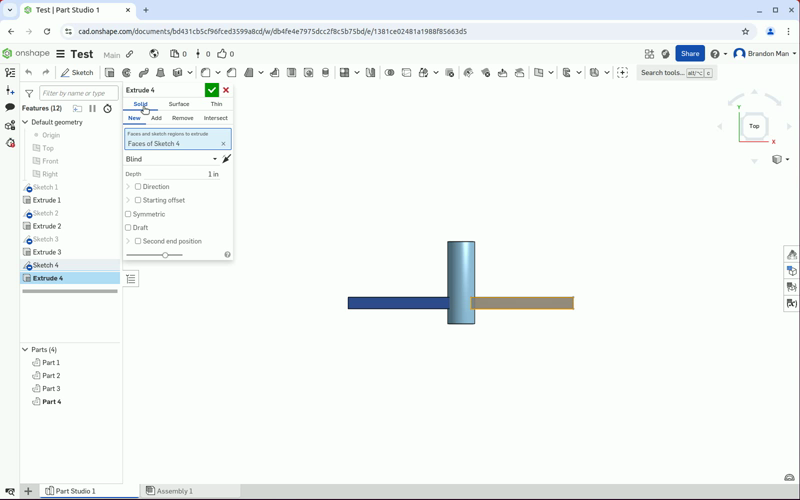
click(143, 106)
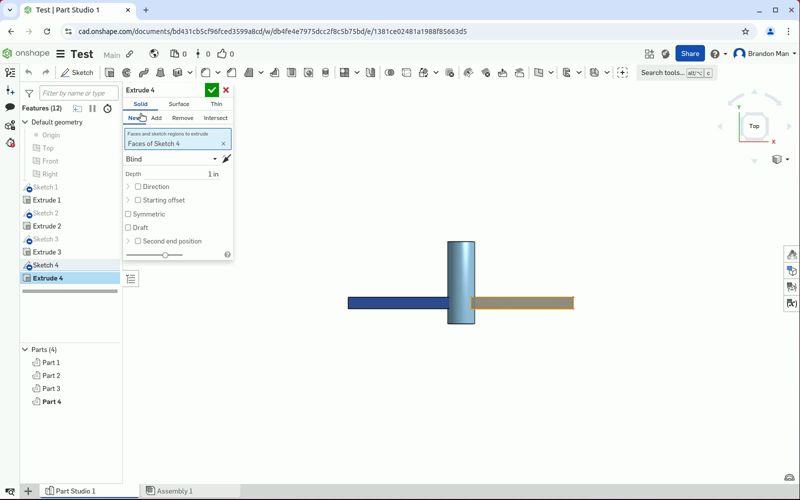
mouse_move(137, 120)
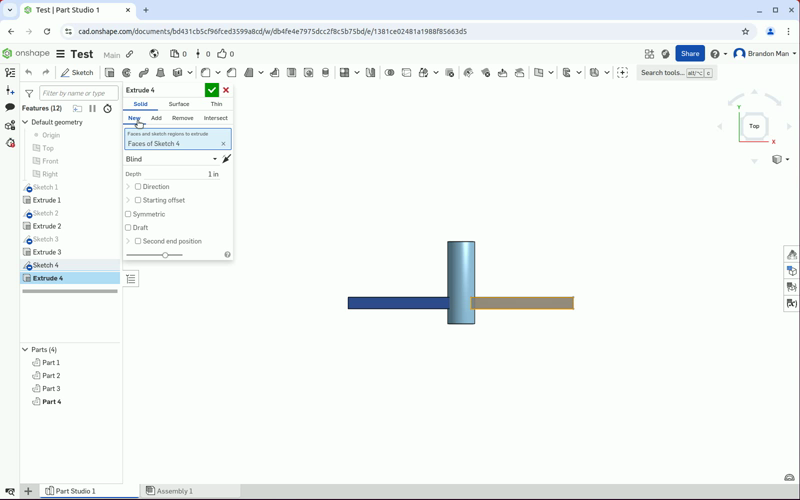
click(137, 120)
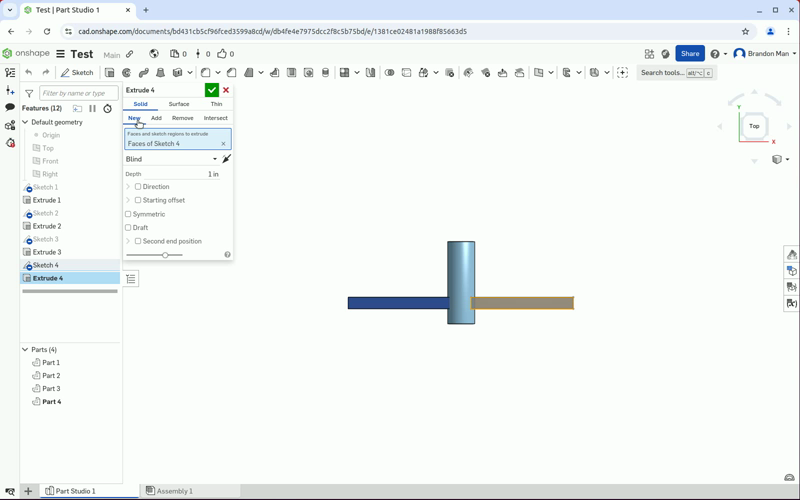
key(tab, 4)
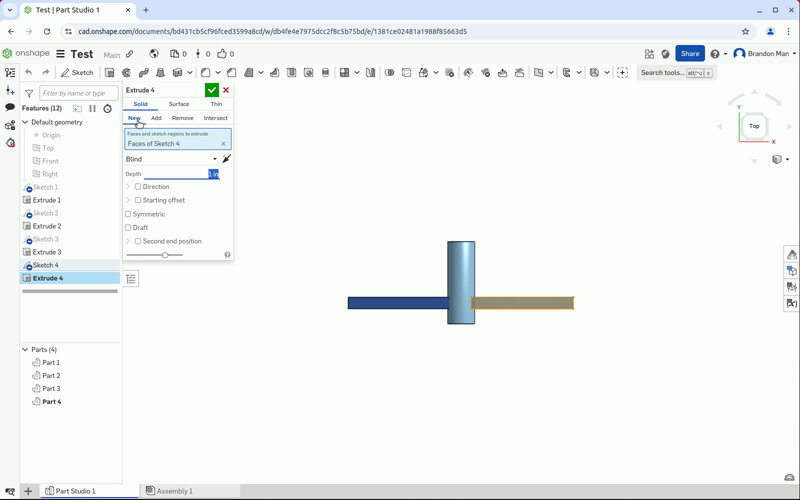
text(2.408)
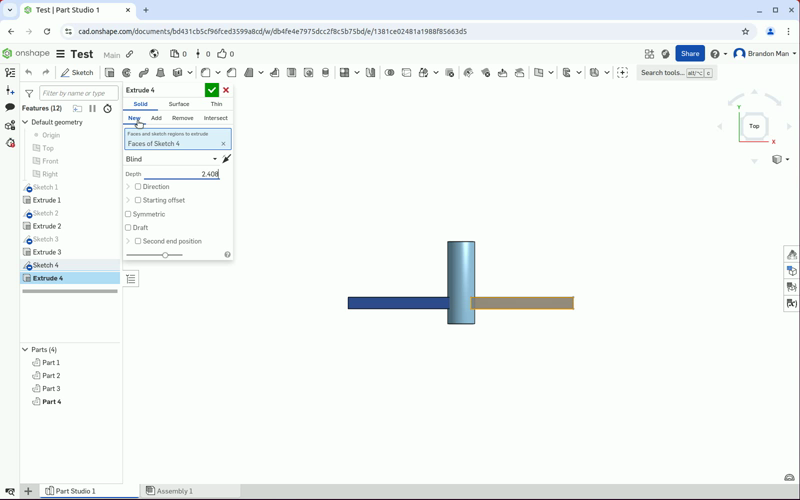
key(tab, 3)
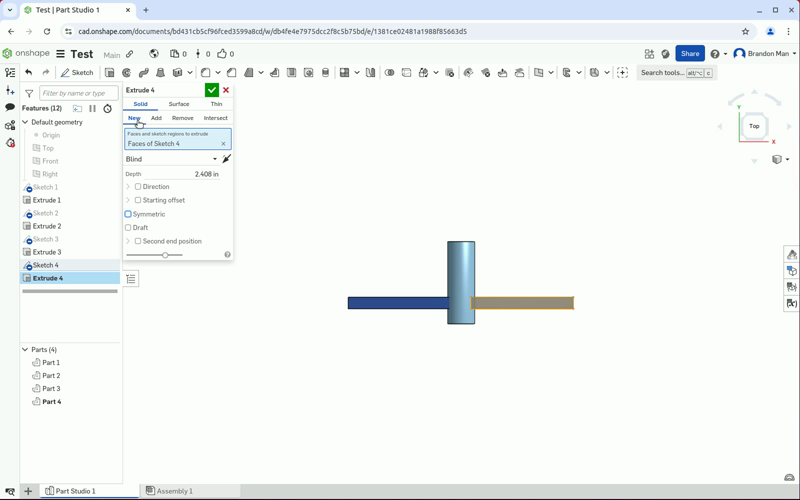
key(space)
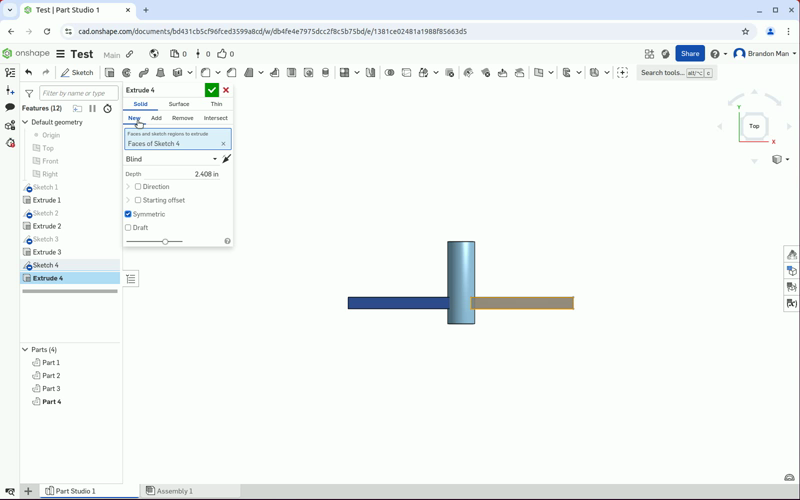
key(enter)
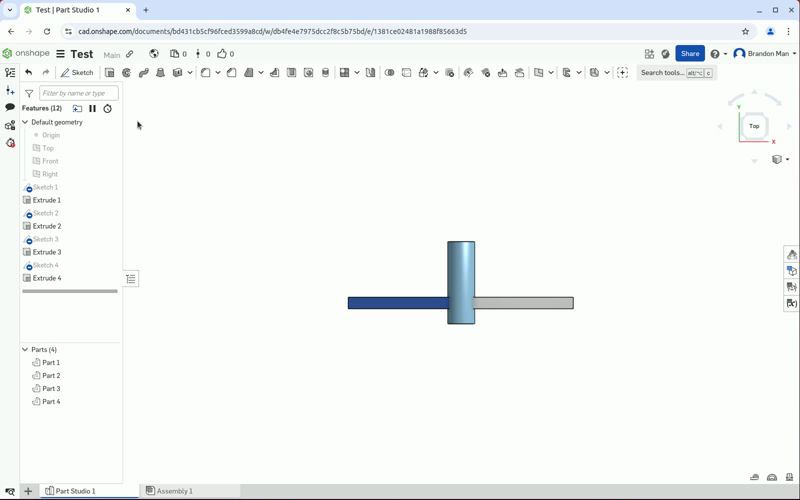
key(shift+h)
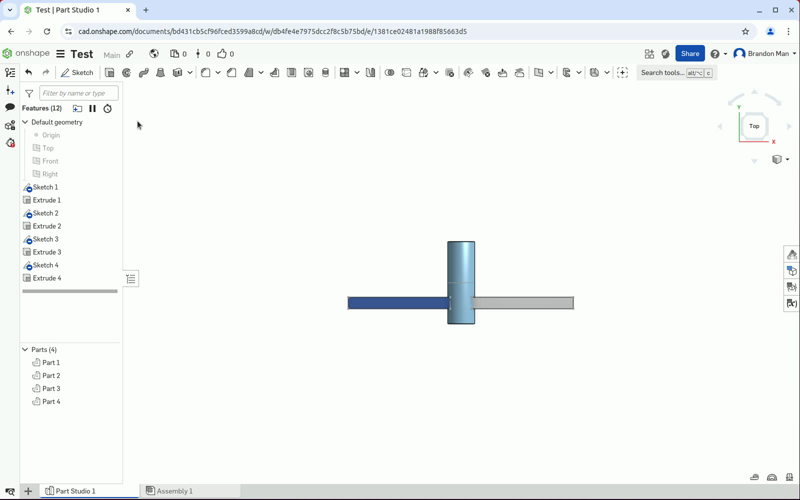
key(shift+h)
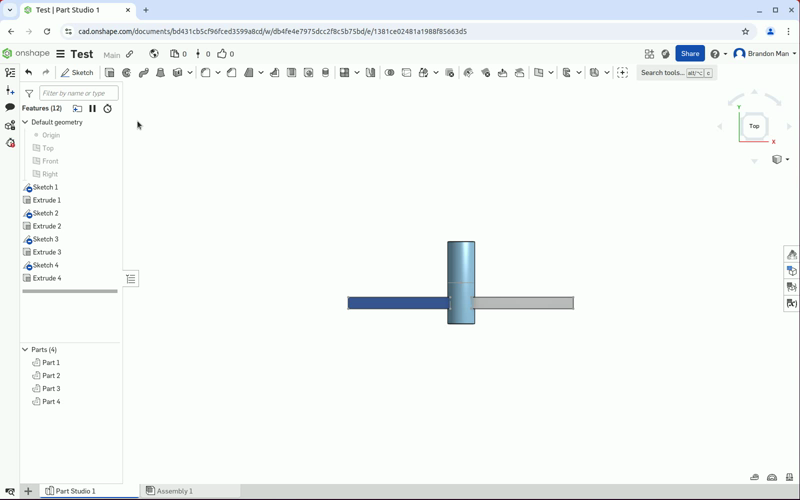
key(shift+7)
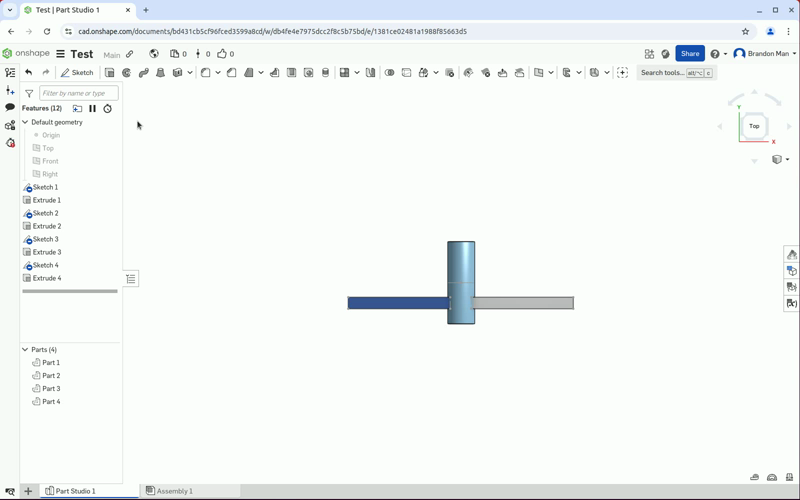
key(up, 3)
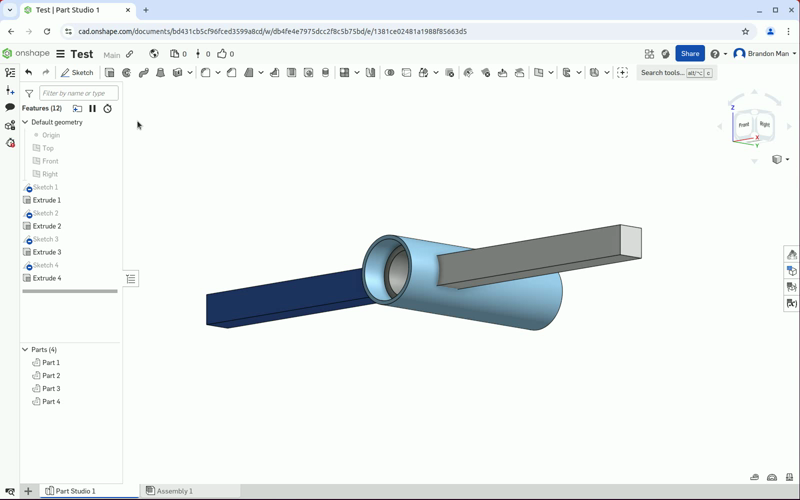
key(left, 3)
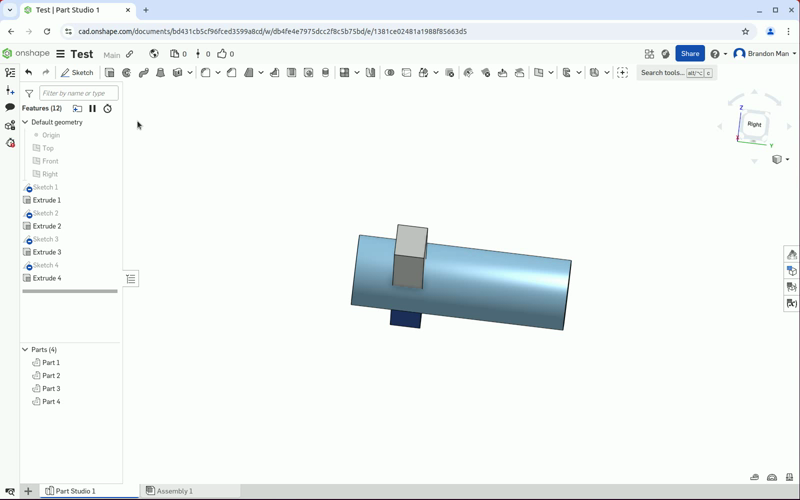
key(right, 3)
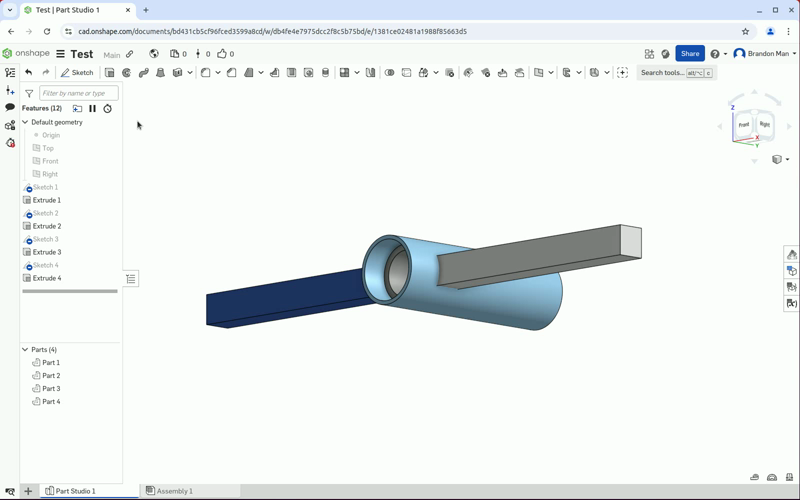
key(down, 3)
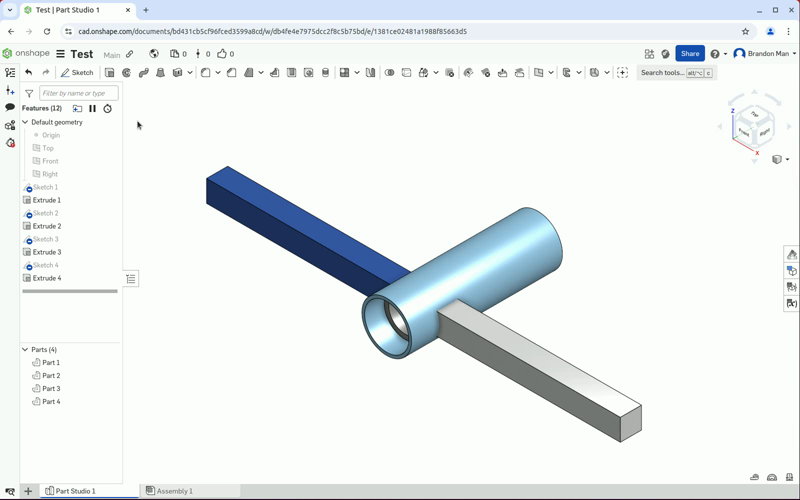
mouse_move(73, 189)
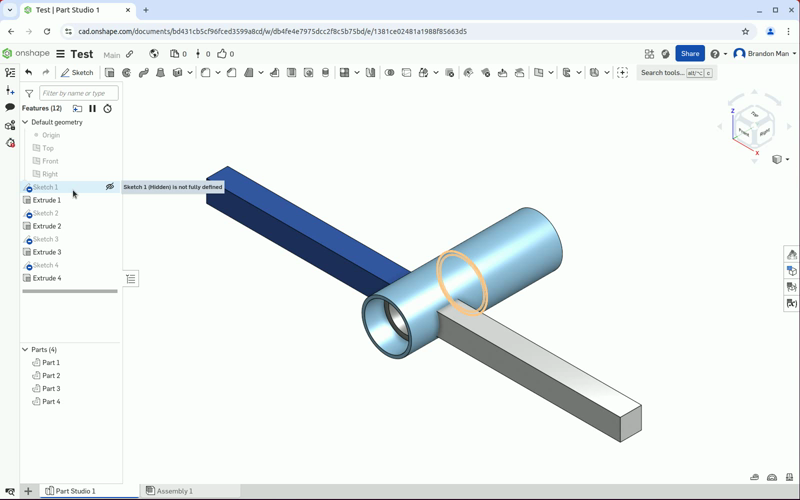
click(73, 189)